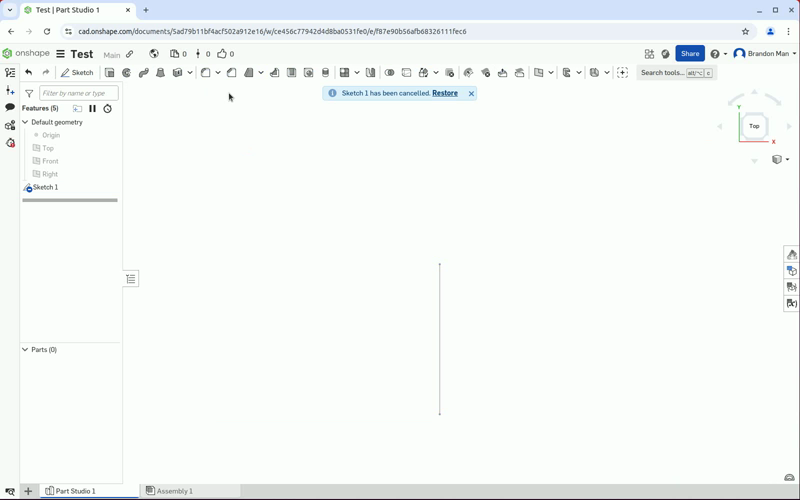
key(shift+h)
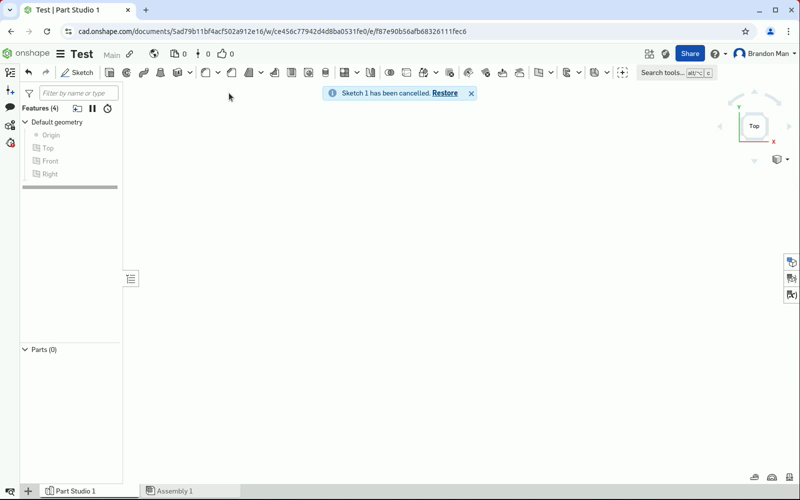
mouse_move(73, 352)
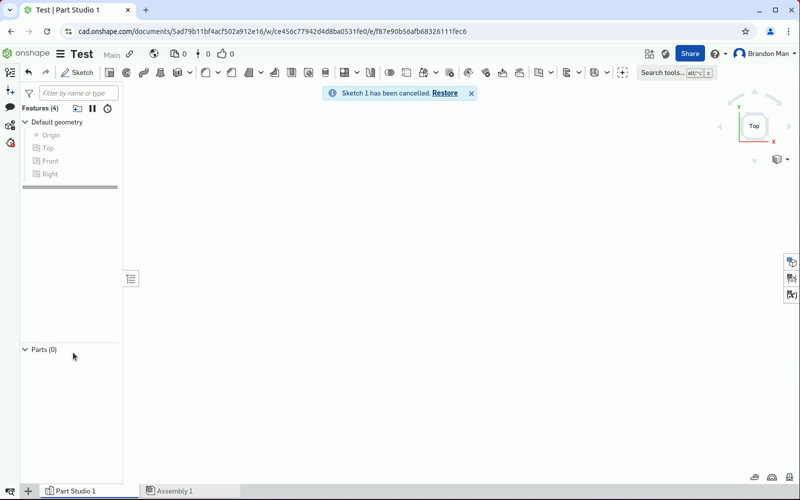
key(y)
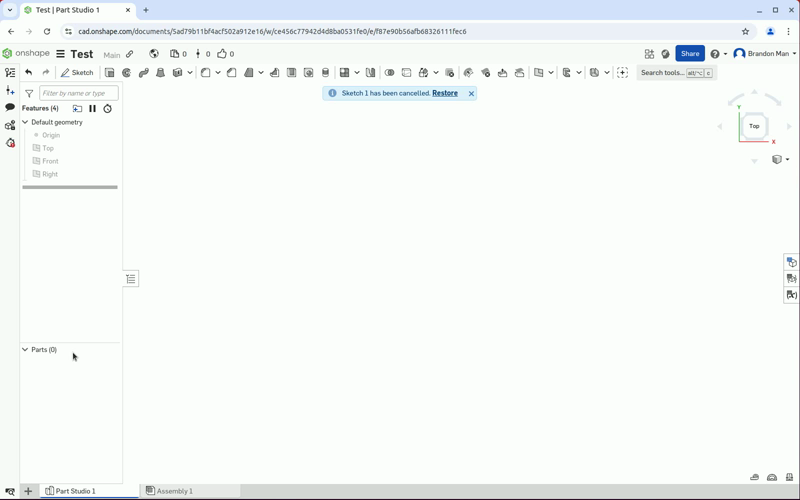
key(shift+p)
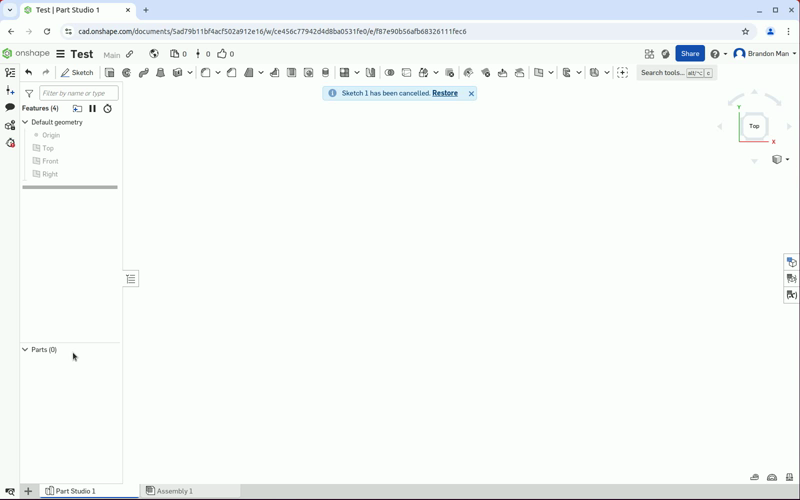
key(space)
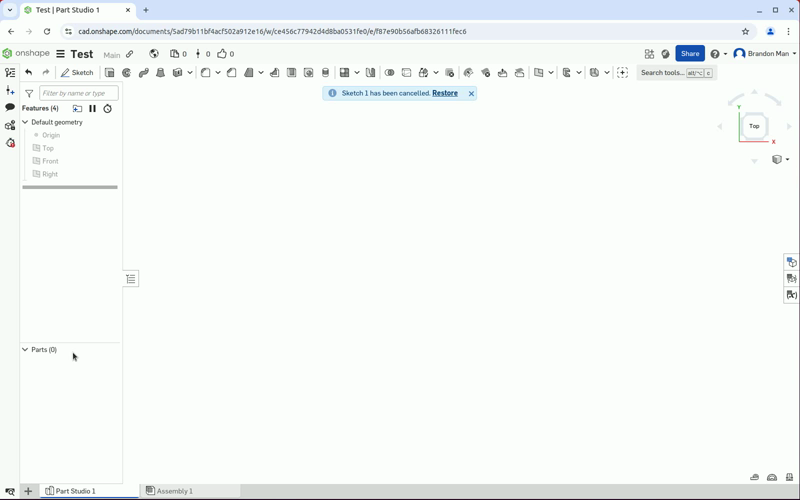
key_down(shift)
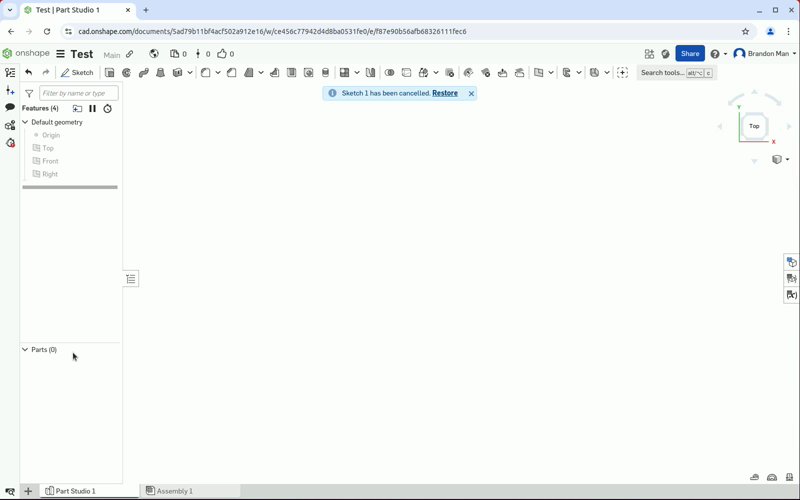
key(up)
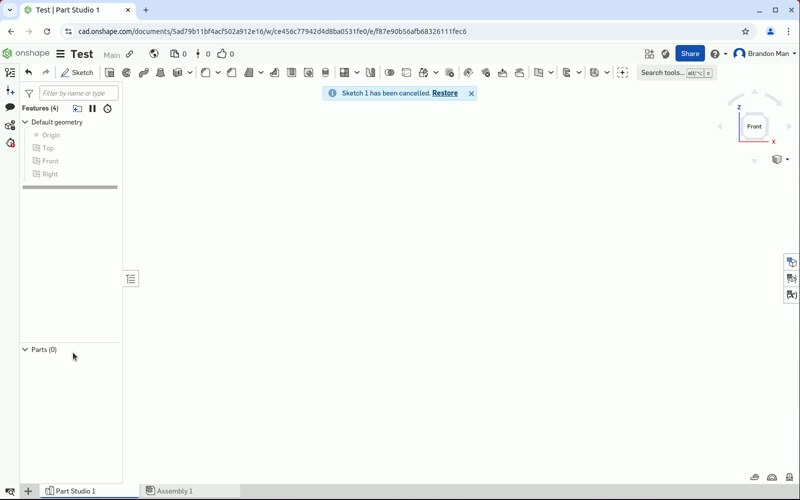
key_up(shift)
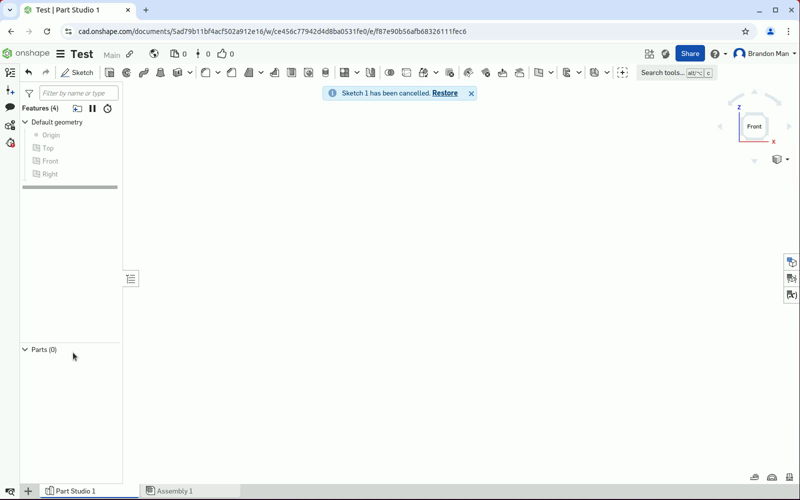
mouse_move(73, 352)
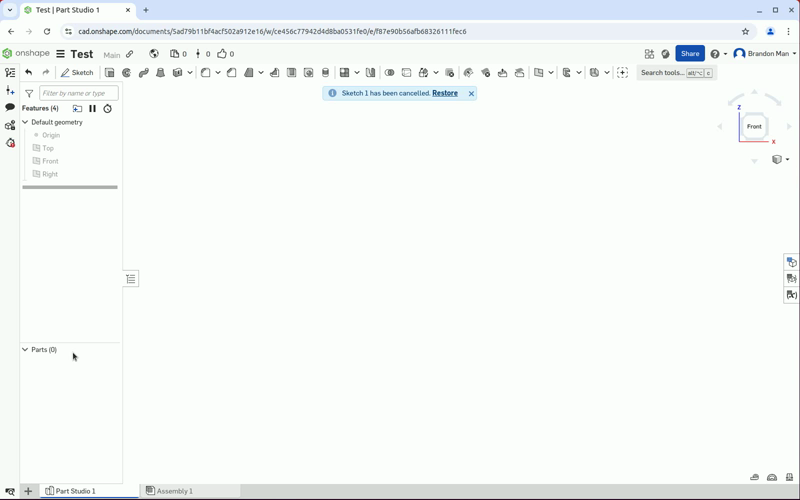
key(shift+y)
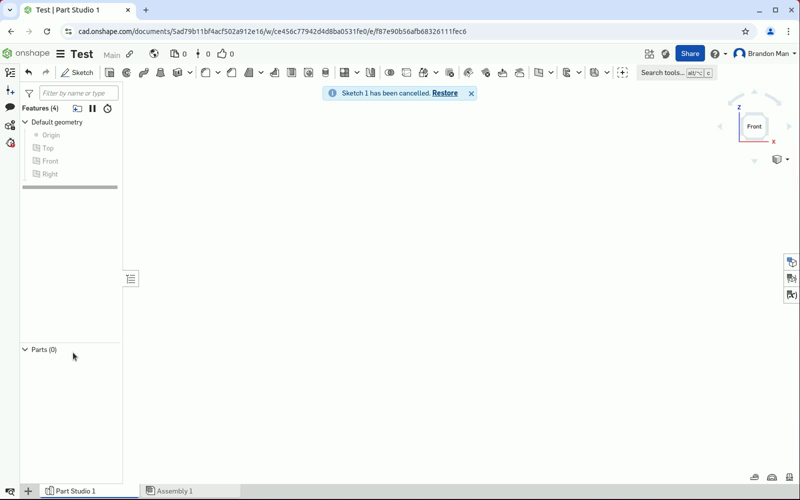
key(shift+s)
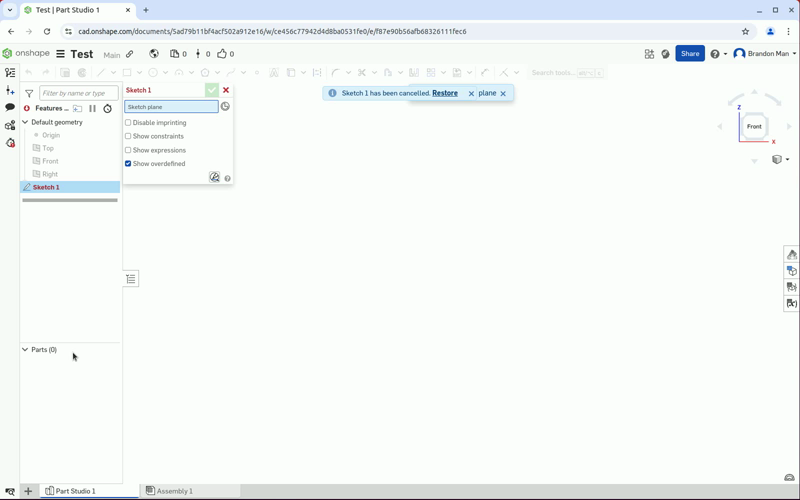
mouse_move(73, 163)
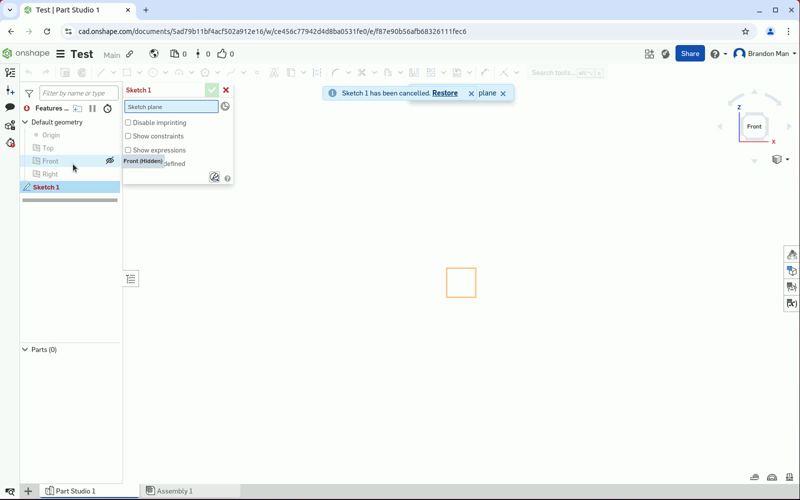
click(73, 163)
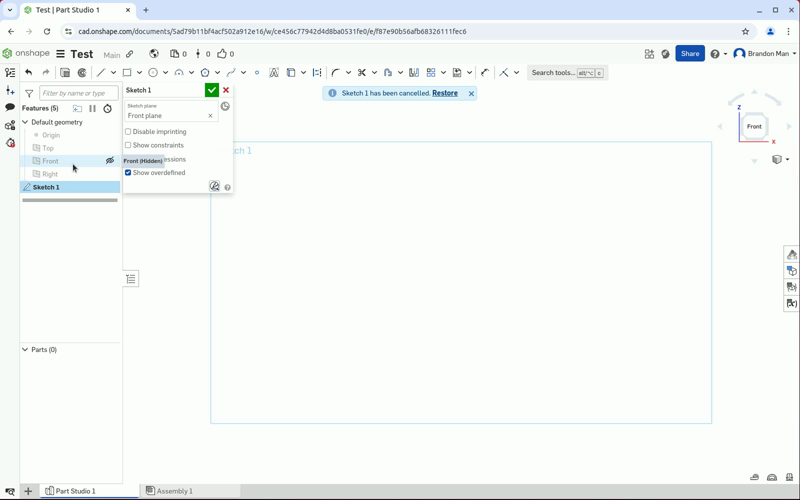
mouse_move(73, 352)
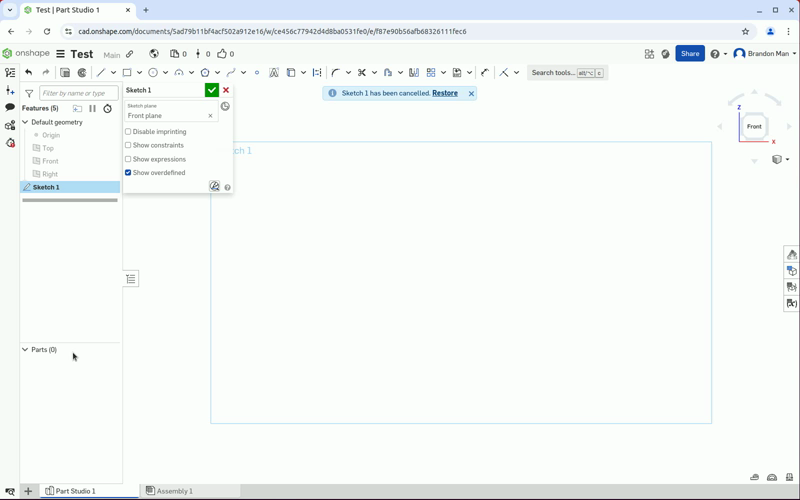
key(y)
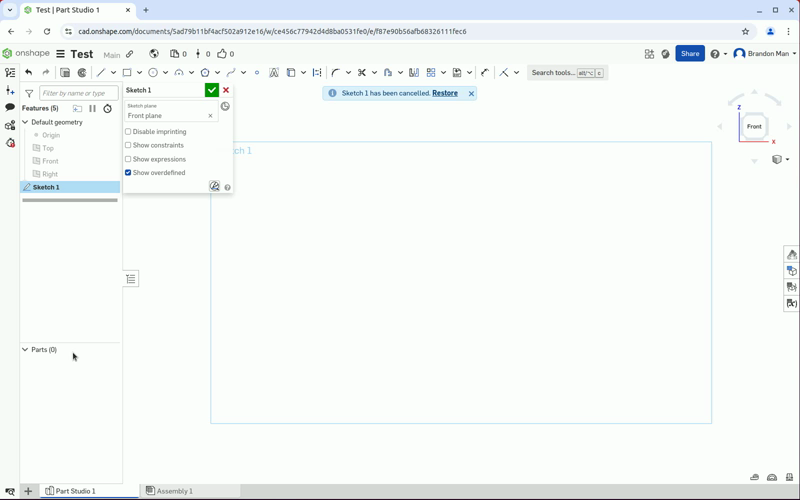
key(l)
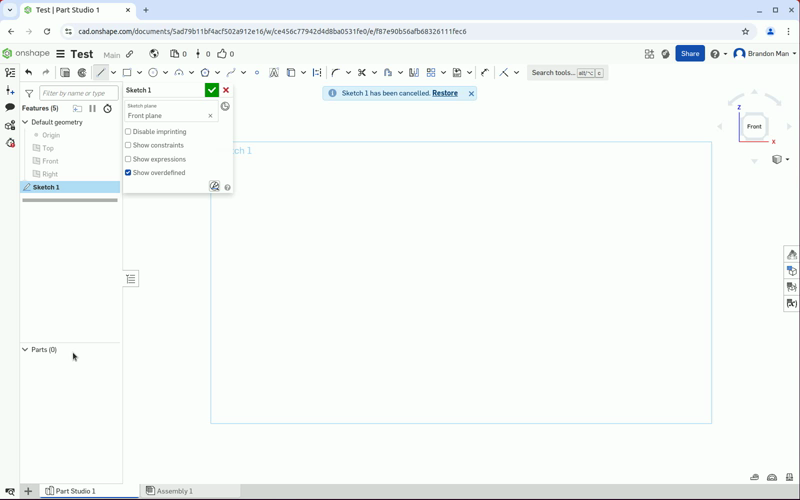
key_down(shift)
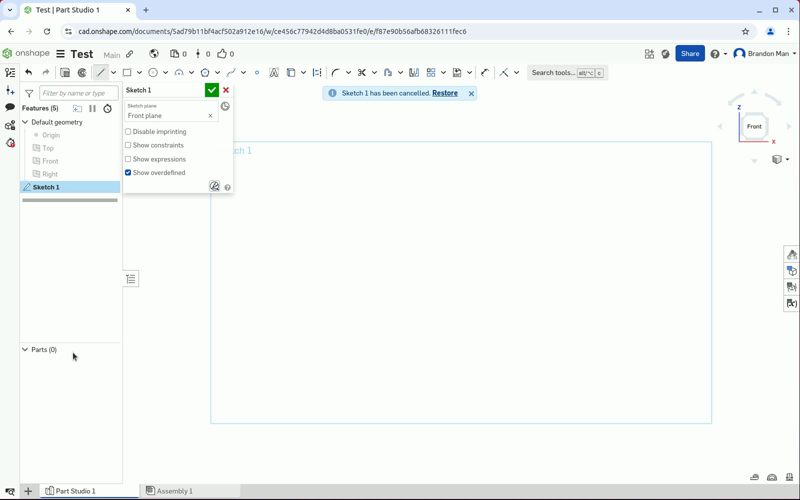
mouse_move(348, 282)
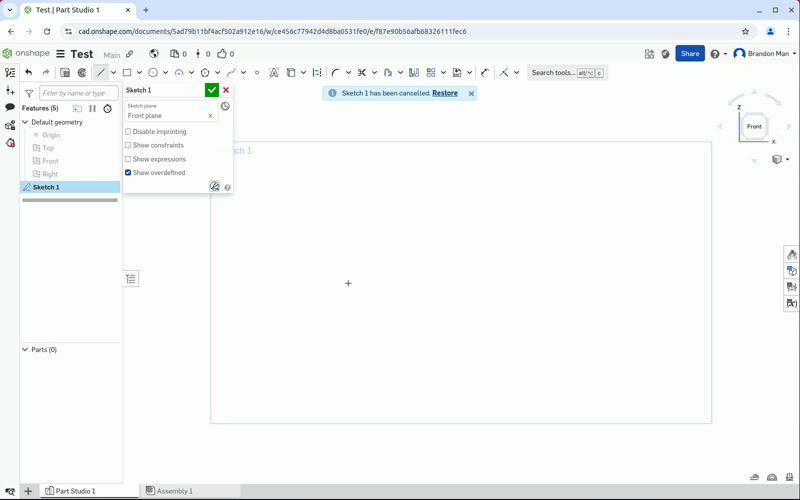
click(348, 282)
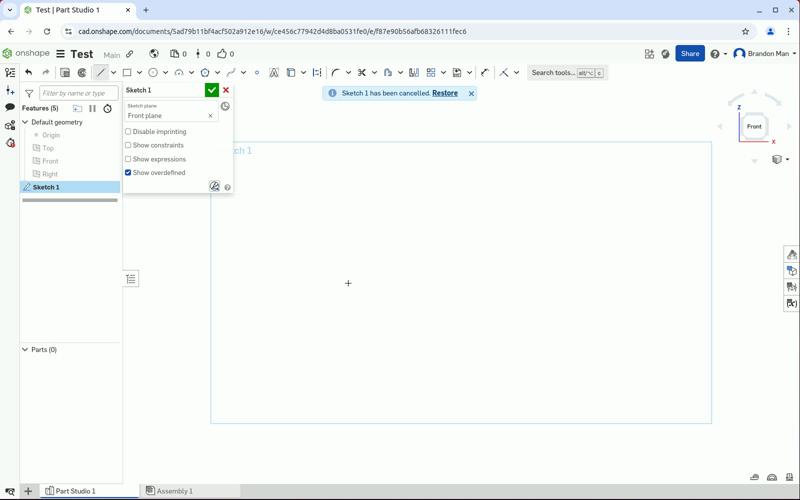
key_up(shift)
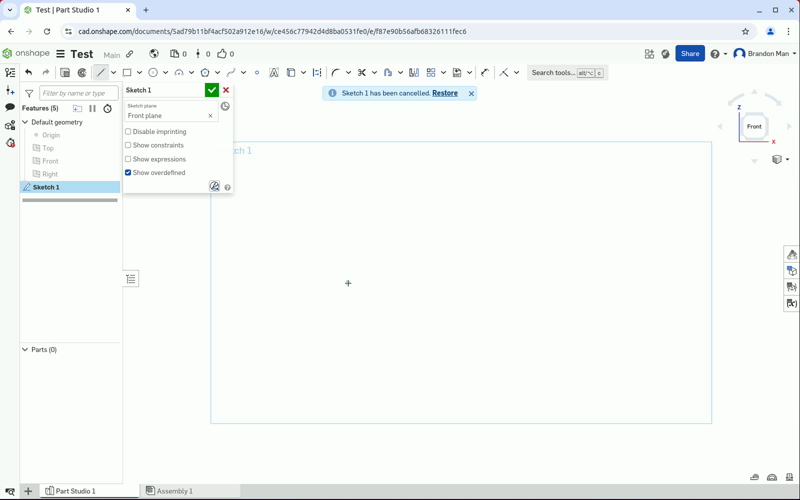
key_down(shift)
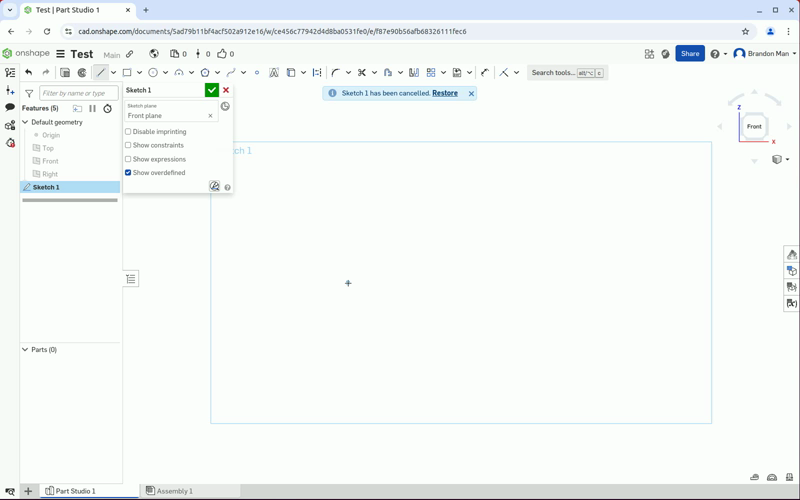
mouse_move(378, 282)
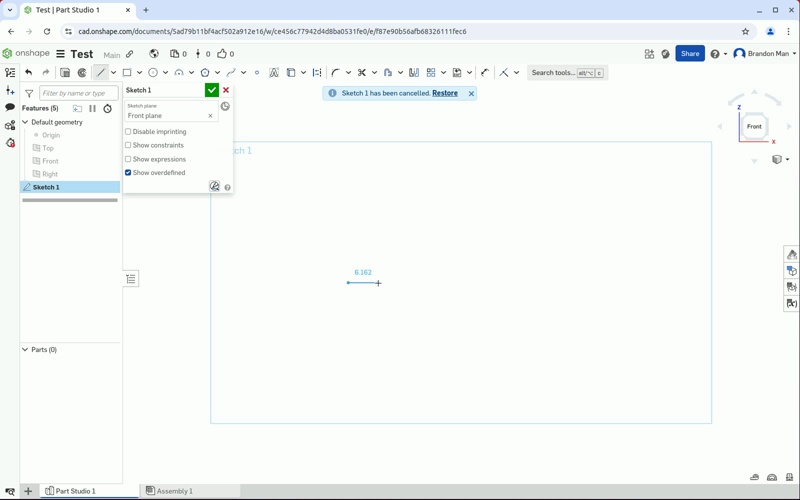
mouse_move(379, 320)
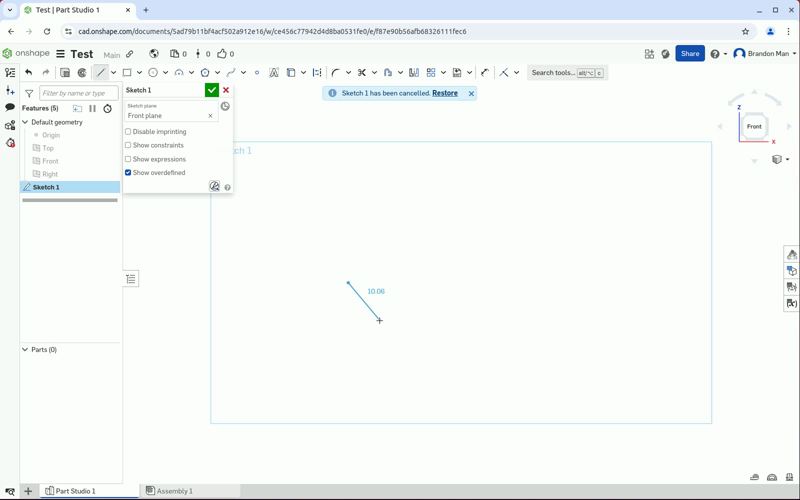
click(379, 320)
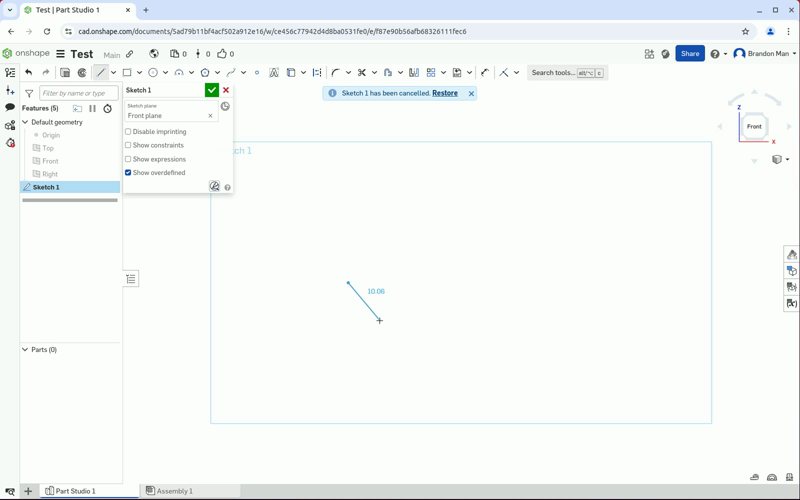
key_up(shift)
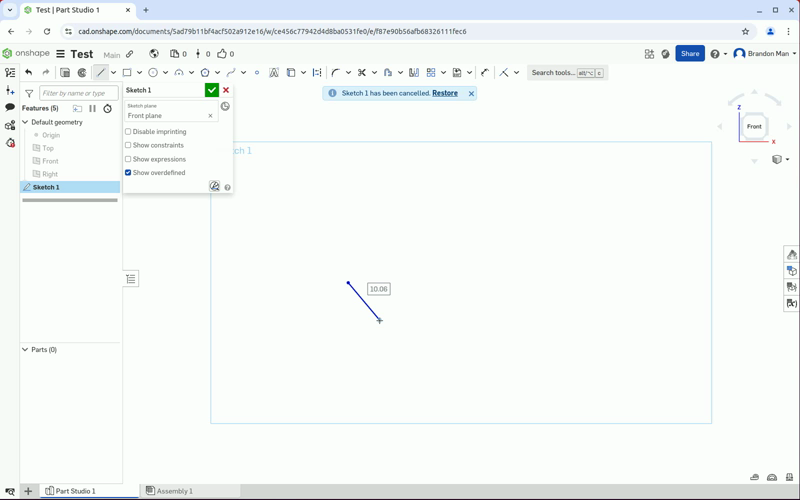
key_down(shift)
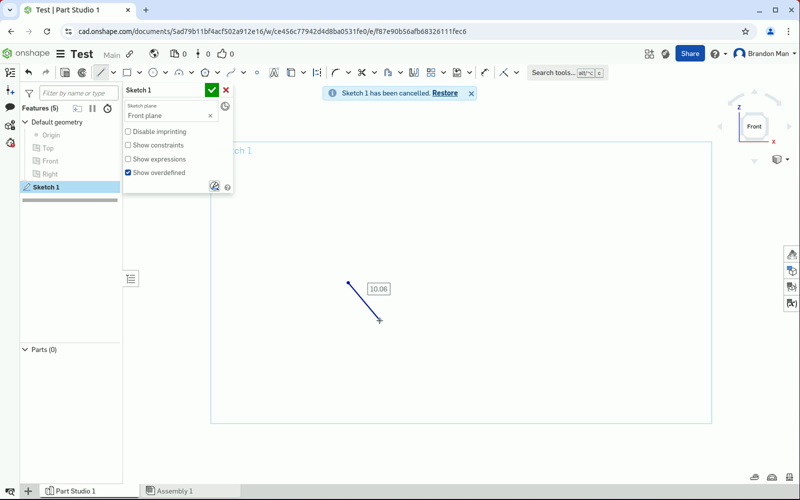
mouse_move(409, 320)
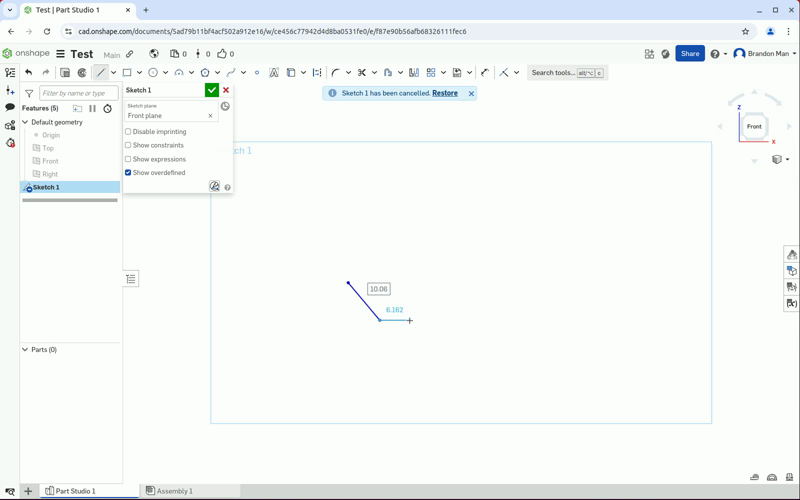
mouse_move(387, 314)
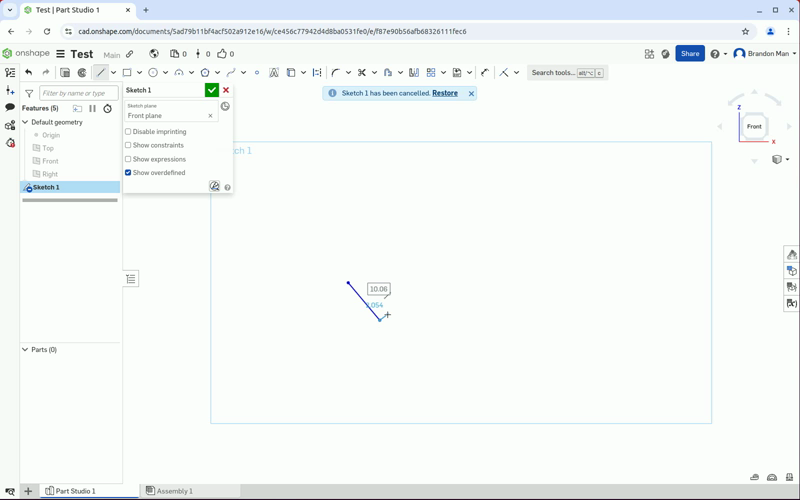
click(387, 314)
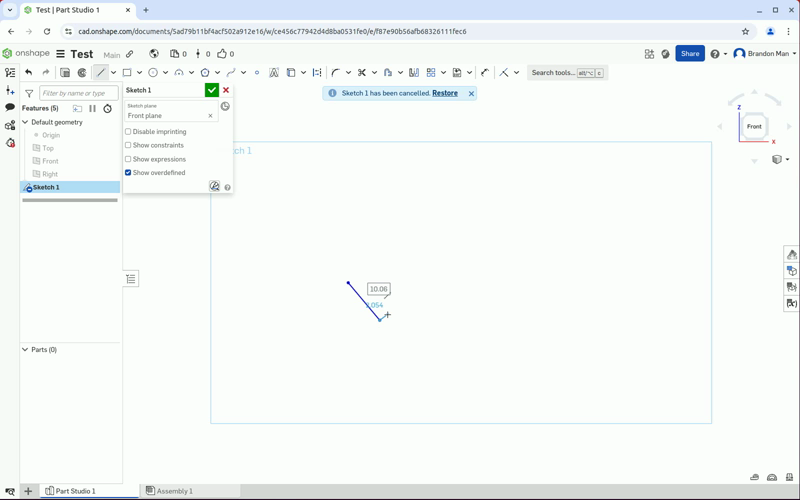
key_up(shift)
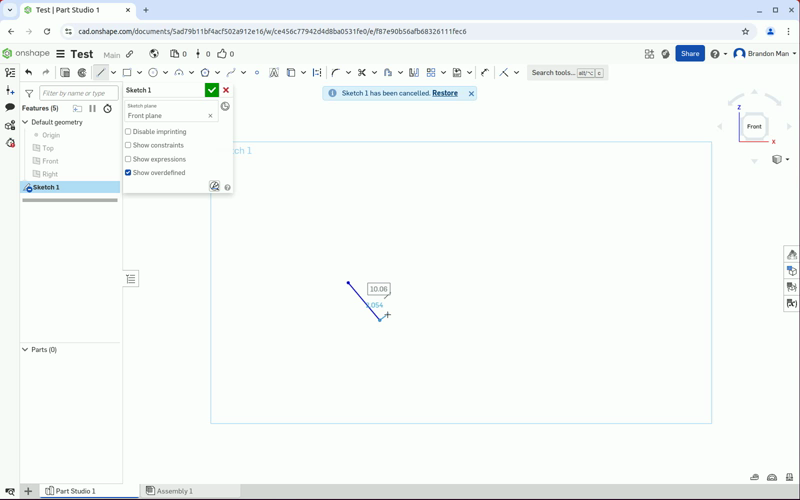
key_down(shift)
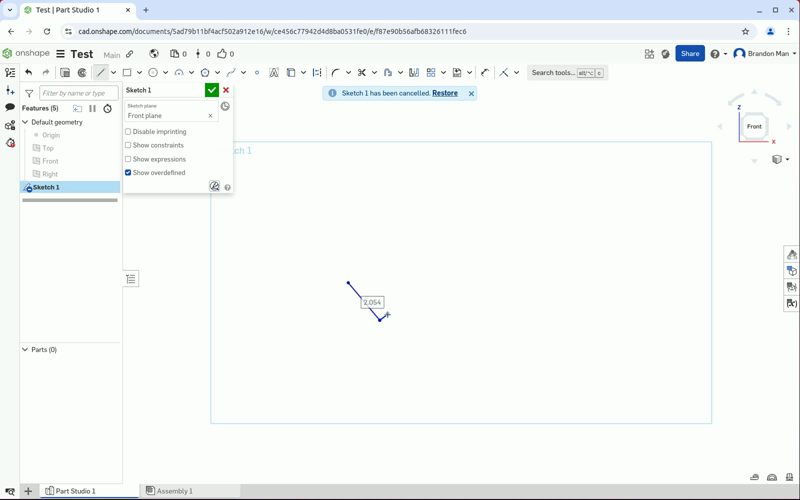
mouse_move(417, 314)
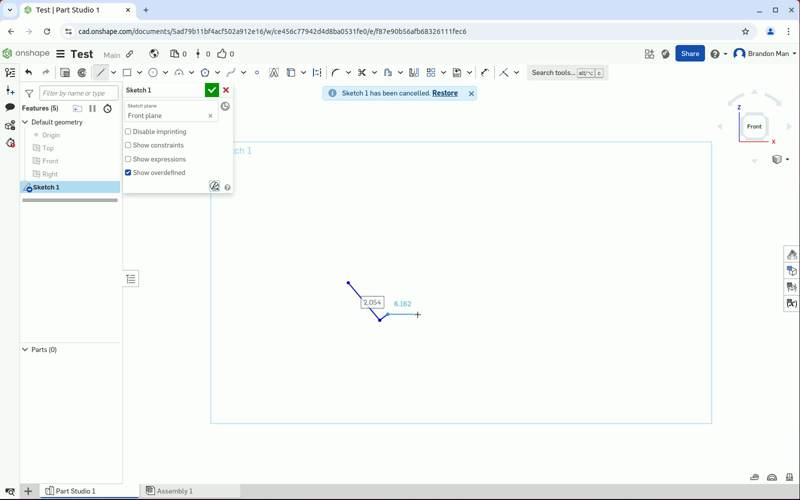
mouse_move(405, 298)
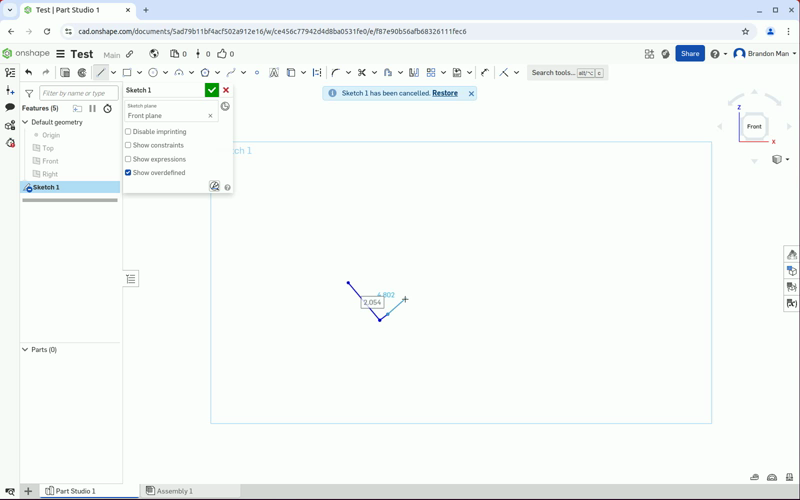
click(405, 298)
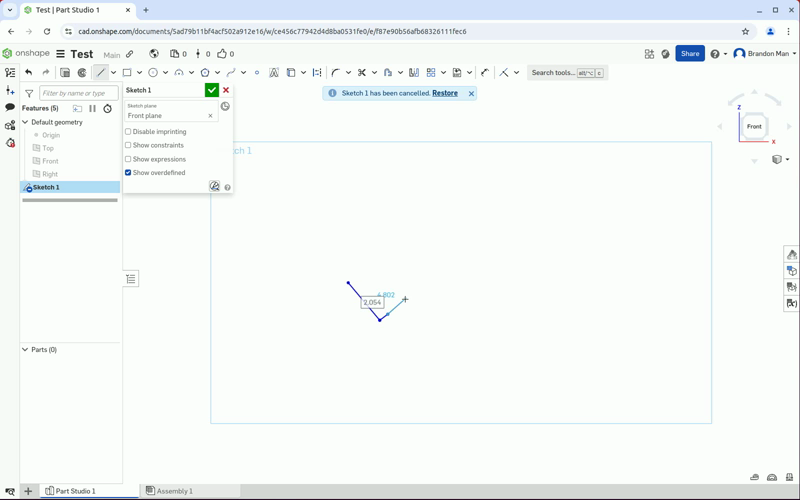
key_up(shift)
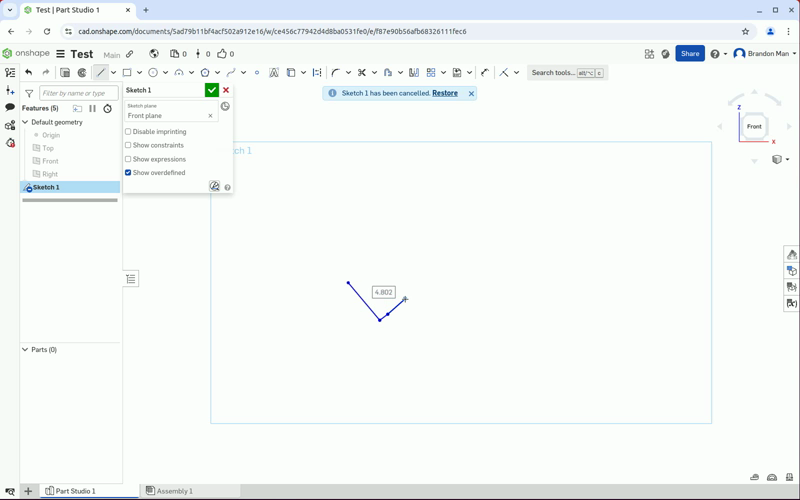
key_down(shift)
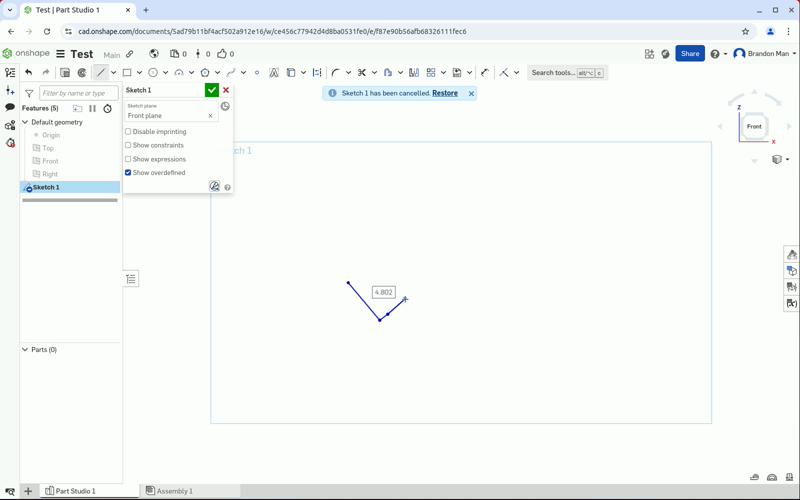
mouse_move(435, 298)
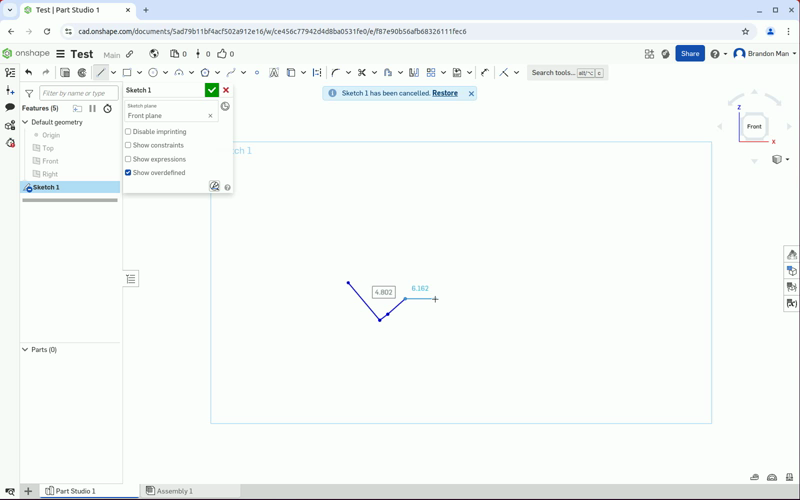
mouse_move(405, 285)
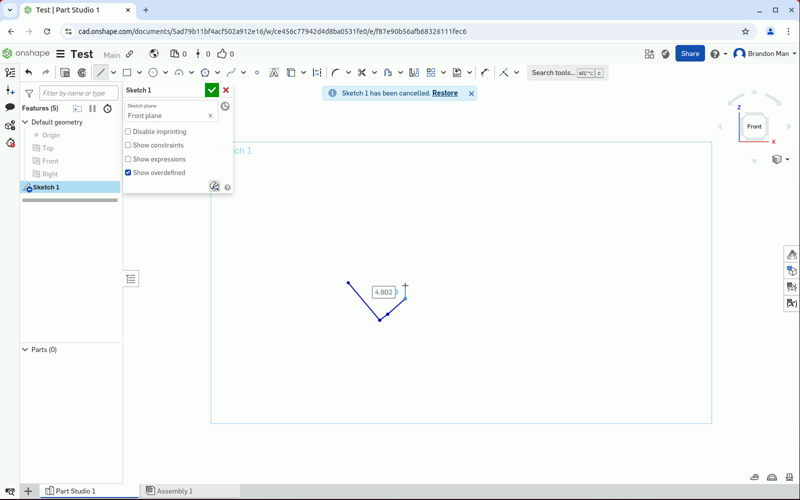
click(405, 285)
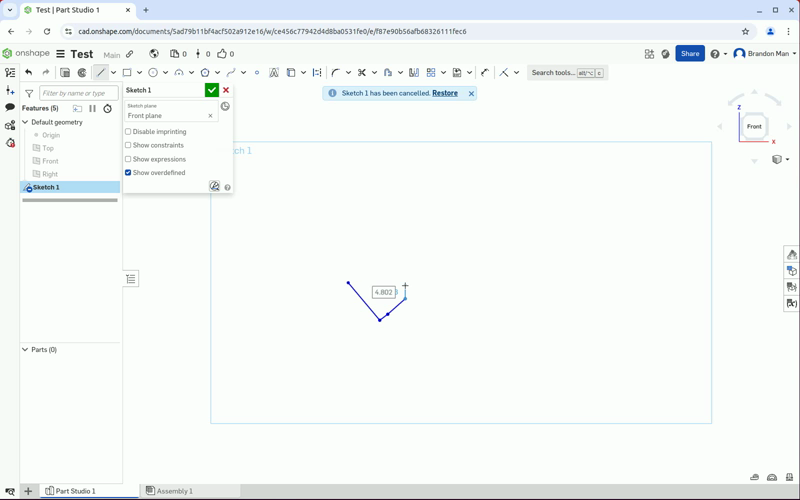
key_up(shift)
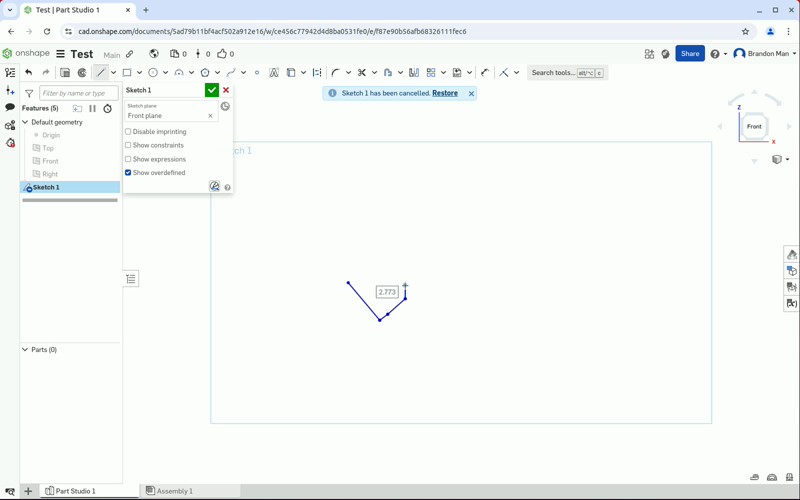
key_down(shift)
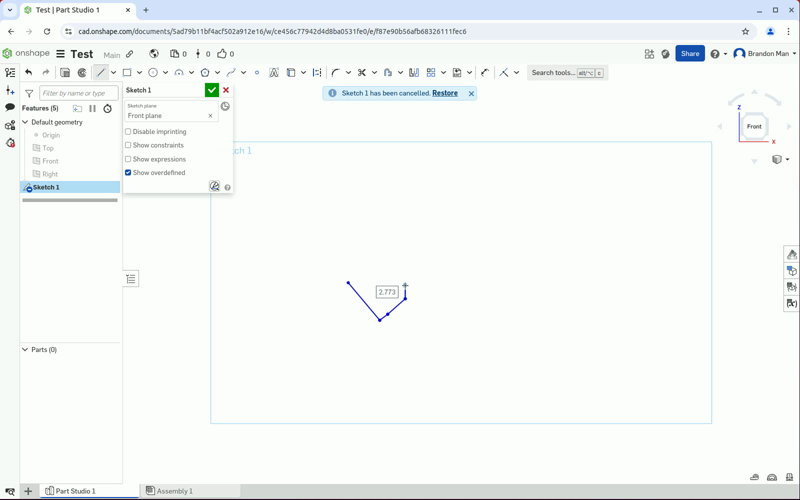
mouse_move(513, 285)
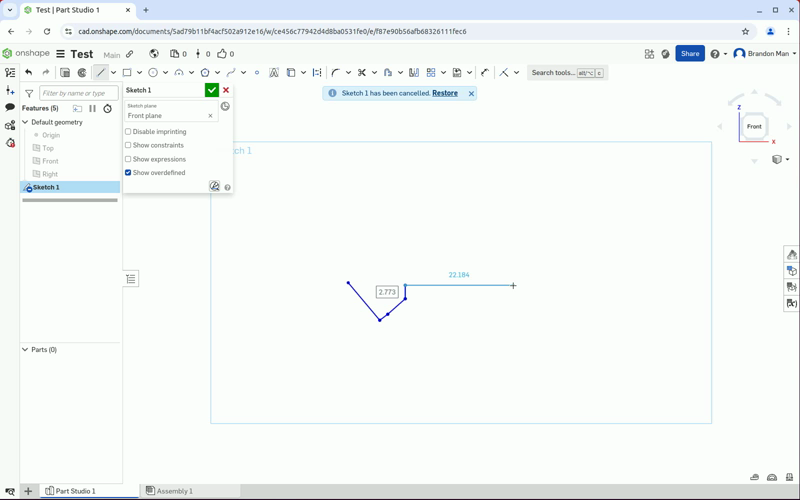
click(513, 285)
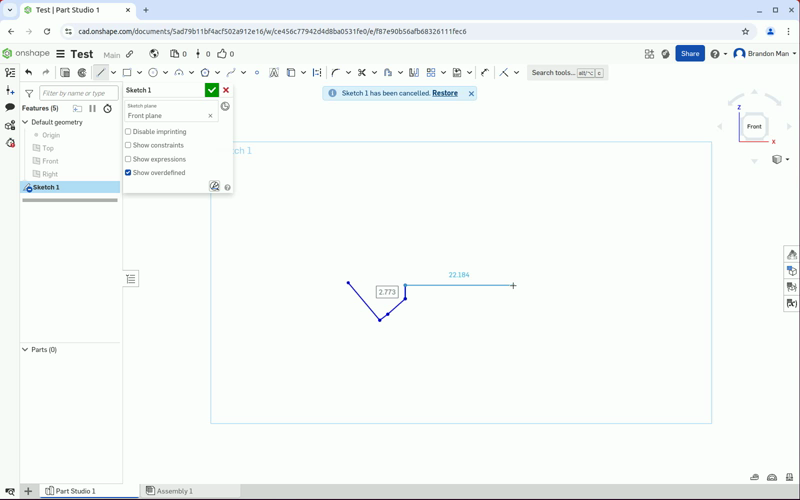
key_up(shift)
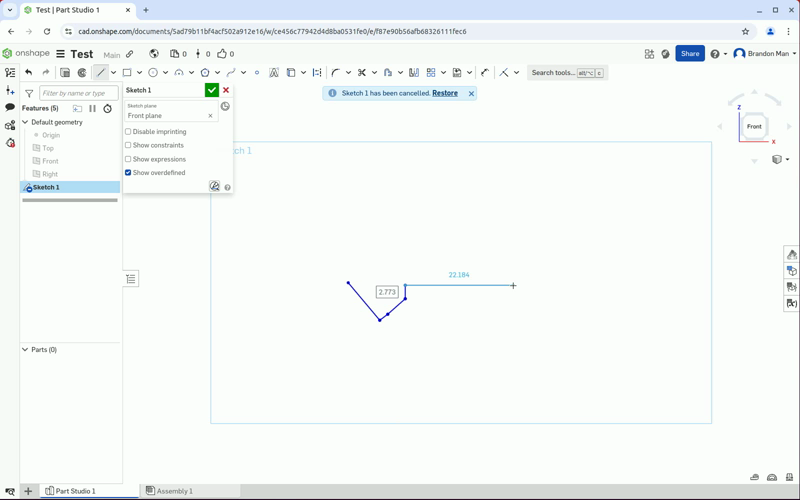
key_down(shift)
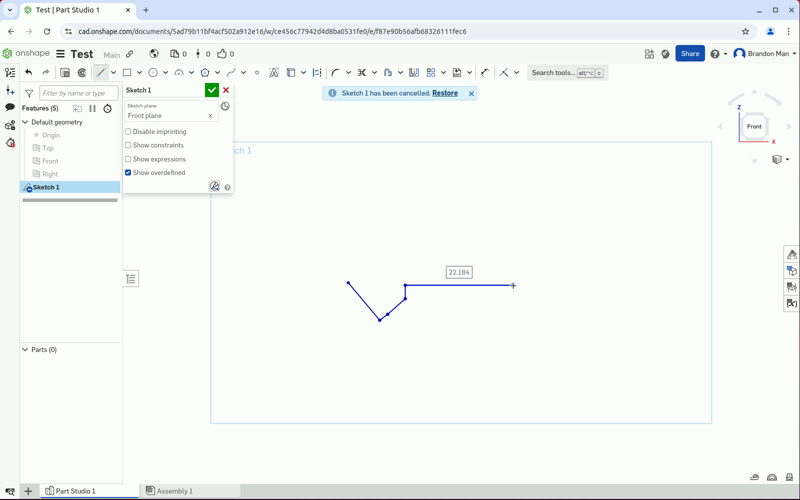
mouse_move(543, 285)
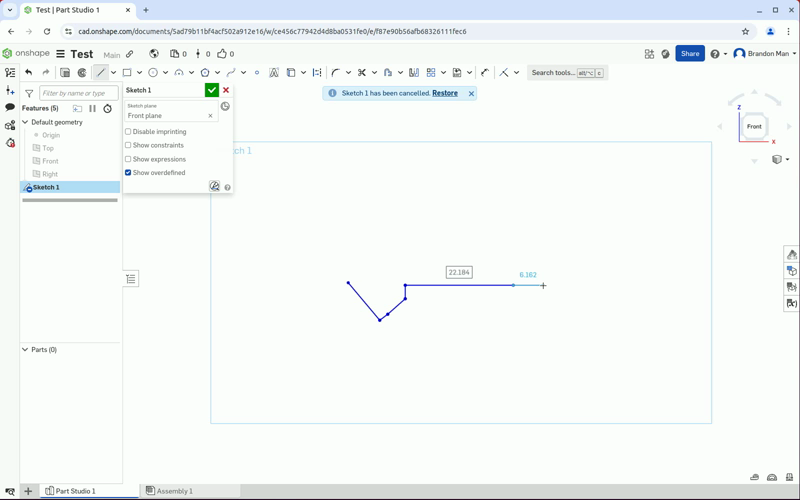
mouse_move(513, 300)
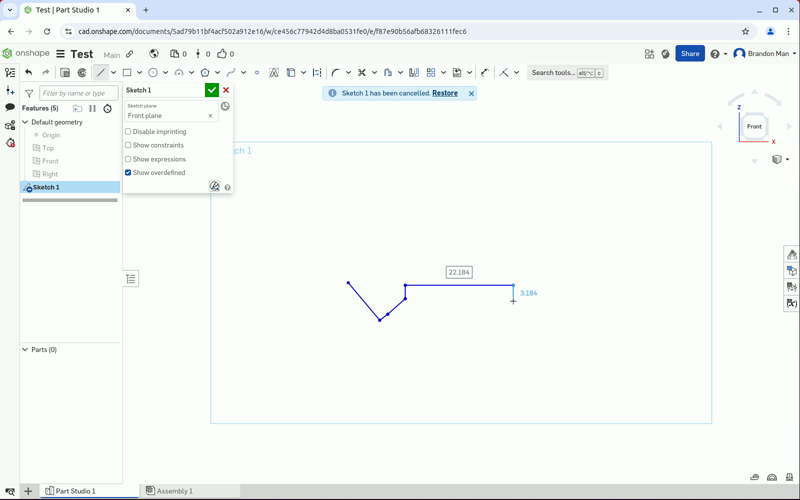
click(513, 300)
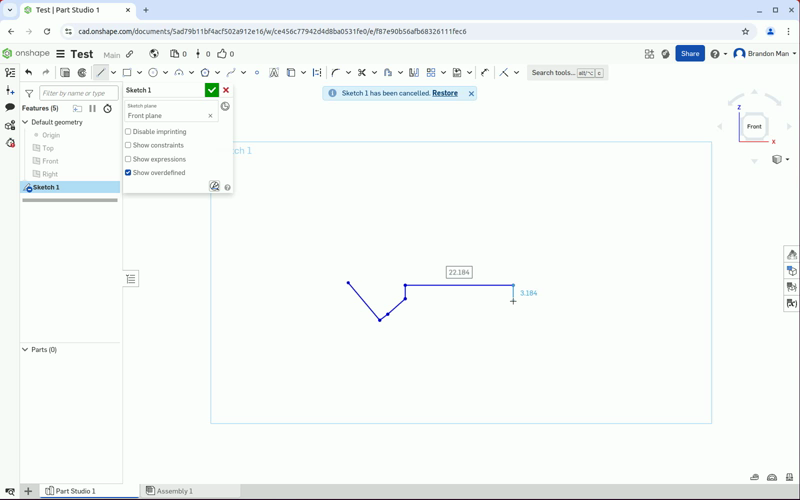
key_up(shift)
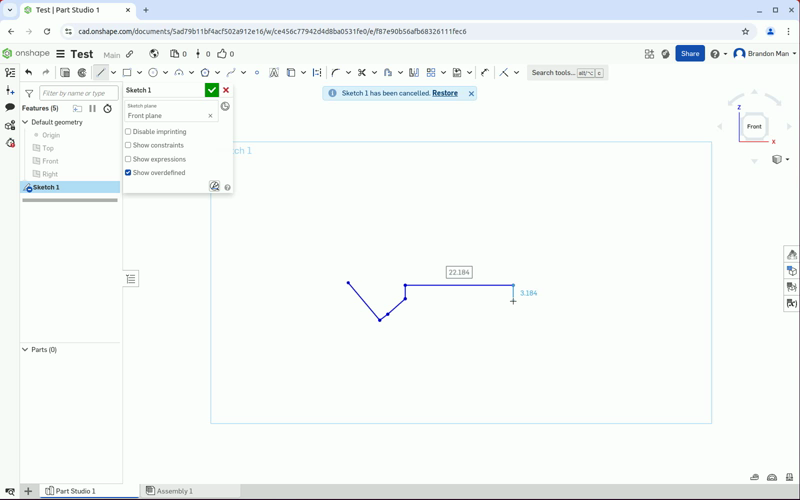
key_down(shift)
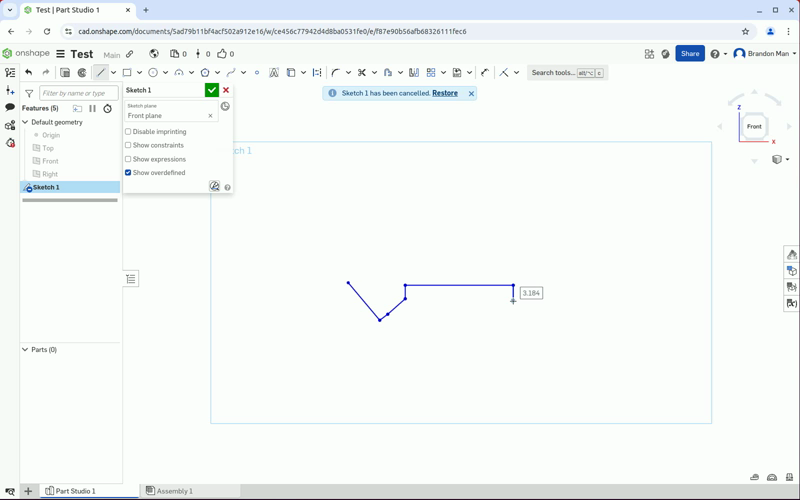
mouse_move(543, 300)
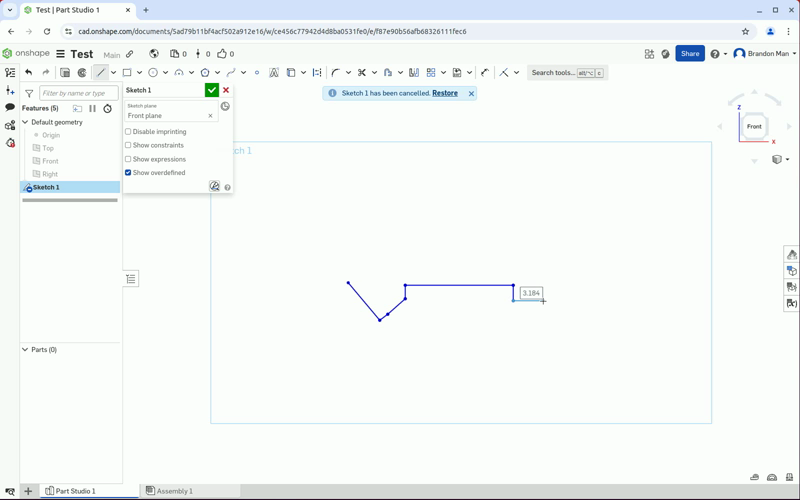
mouse_move(534, 300)
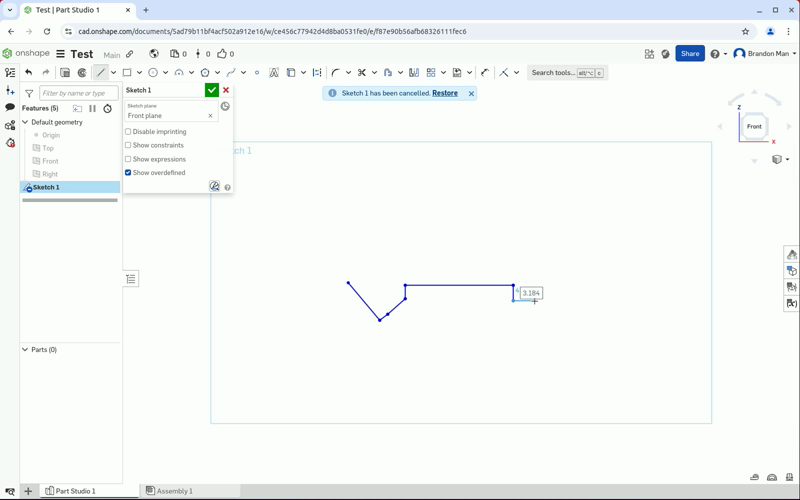
click(534, 300)
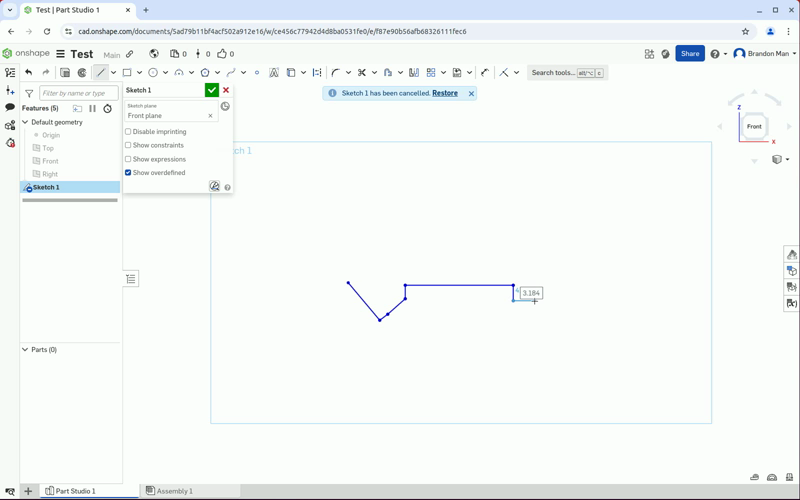
key_up(shift)
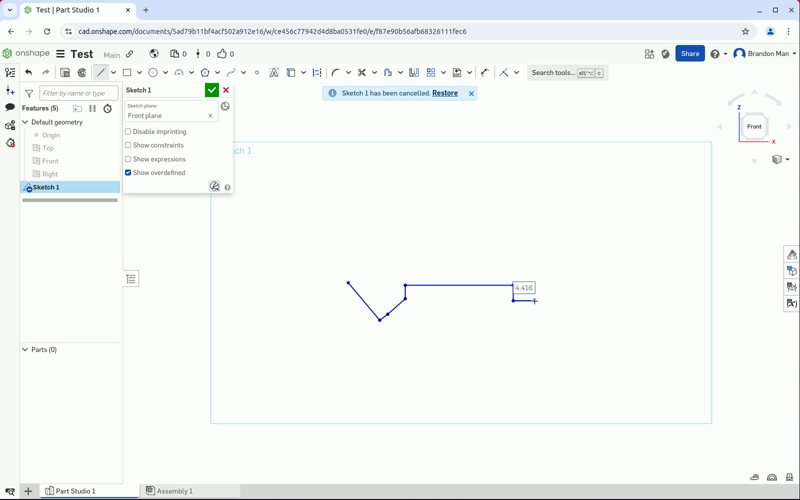
key_down(shift)
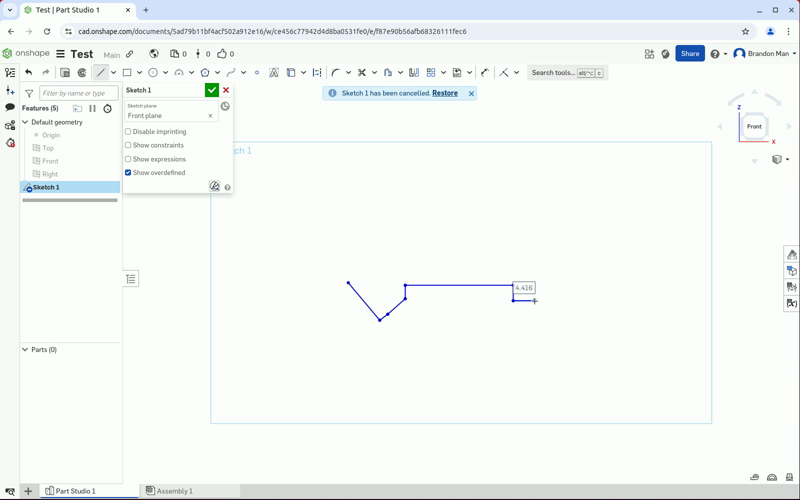
mouse_move(564, 300)
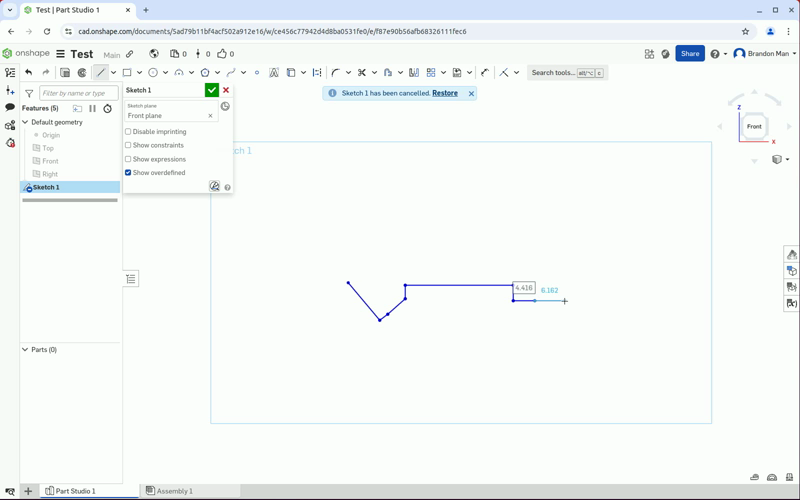
mouse_move(534, 251)
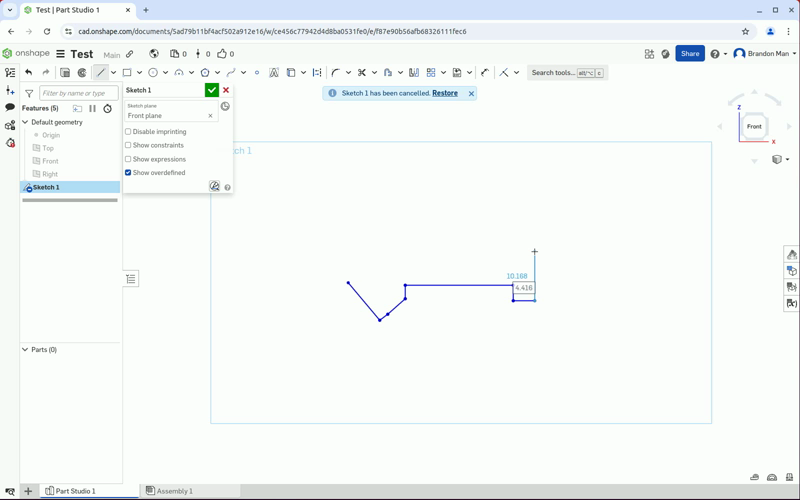
click(534, 251)
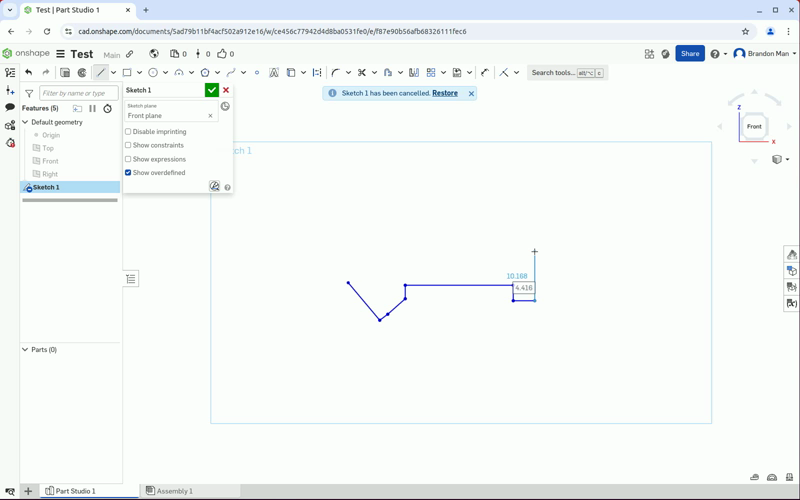
key_up(shift)
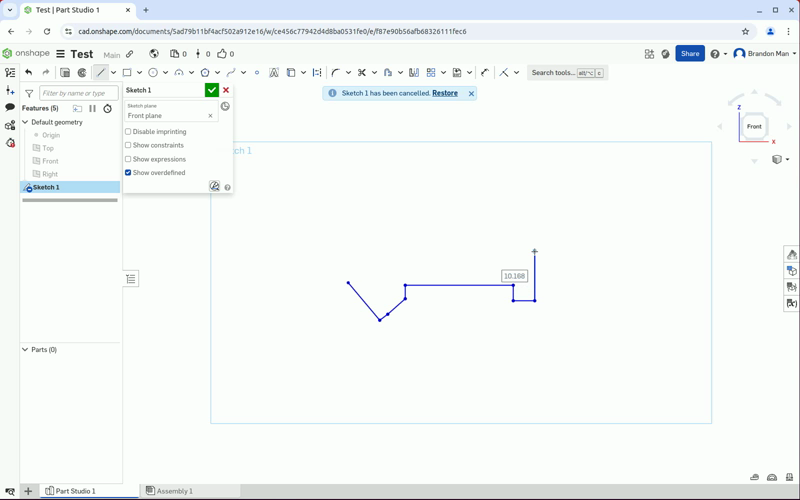
key_down(shift)
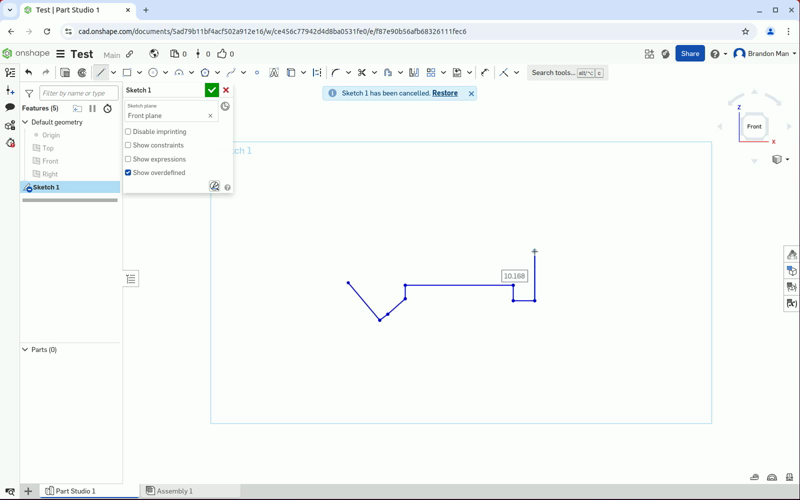
mouse_move(385, 251)
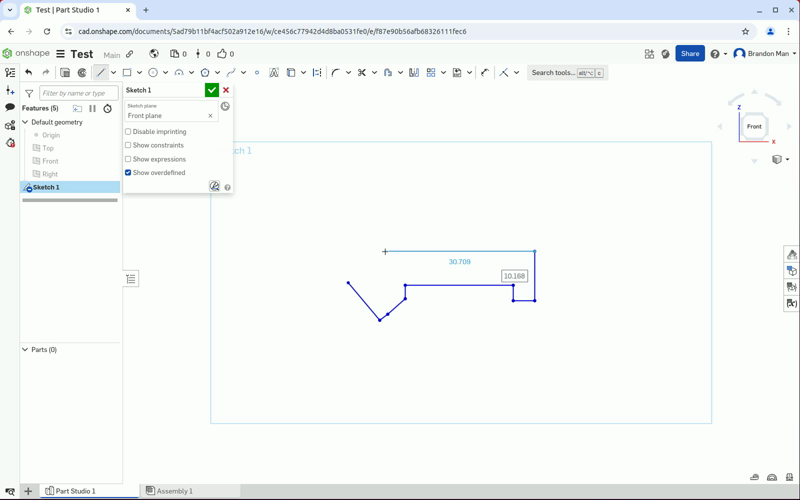
click(385, 251)
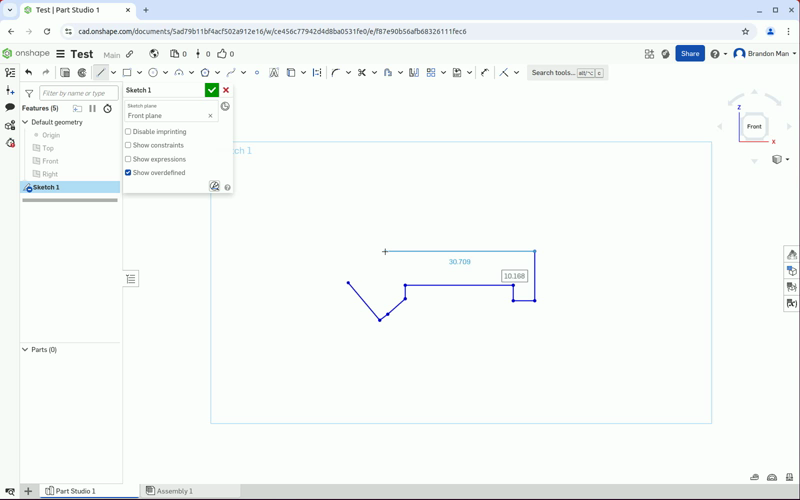
key_up(shift)
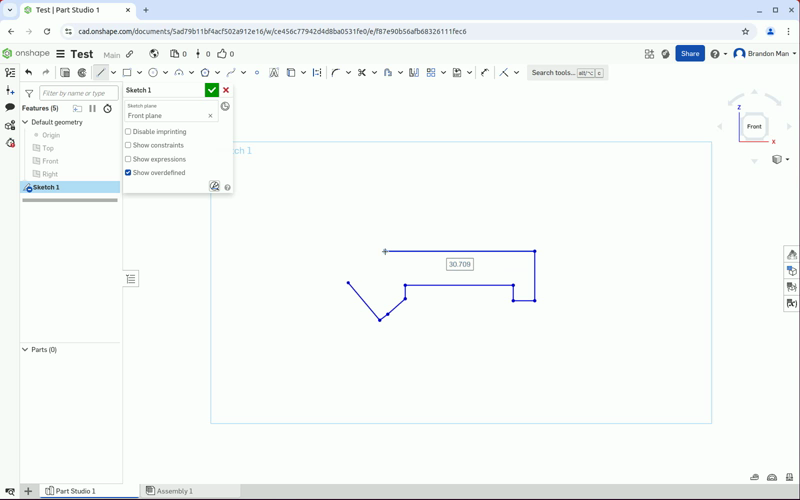
mouse_move(415, 251)
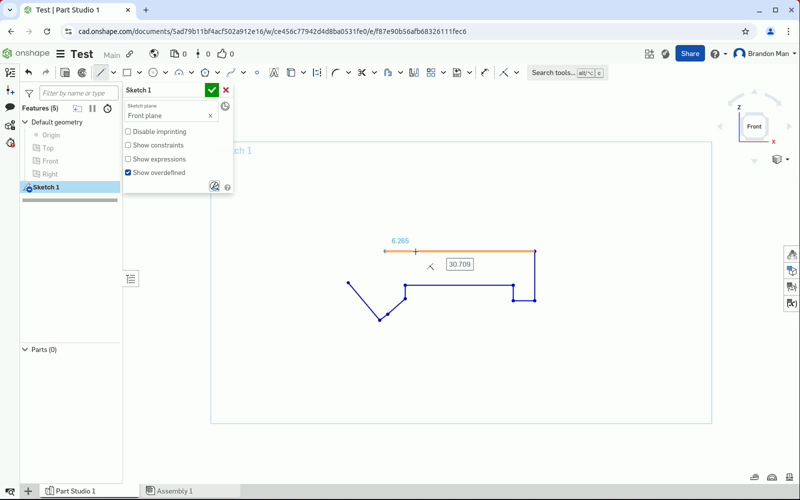
key_down(shift)
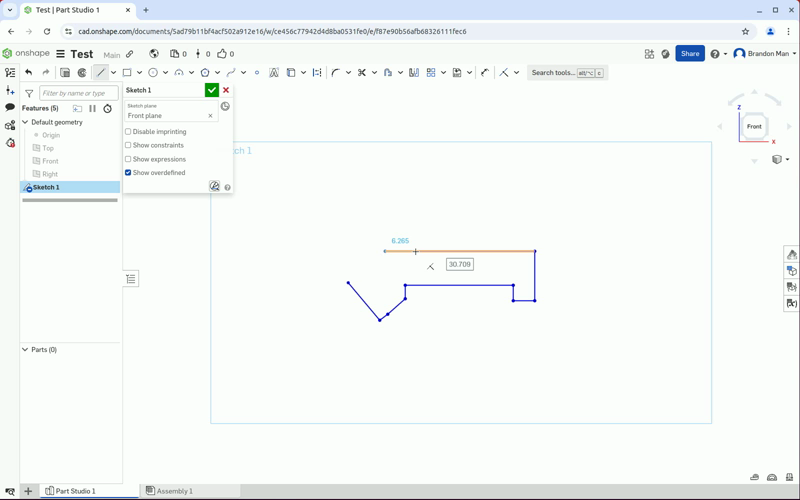
mouse_move(348, 282)
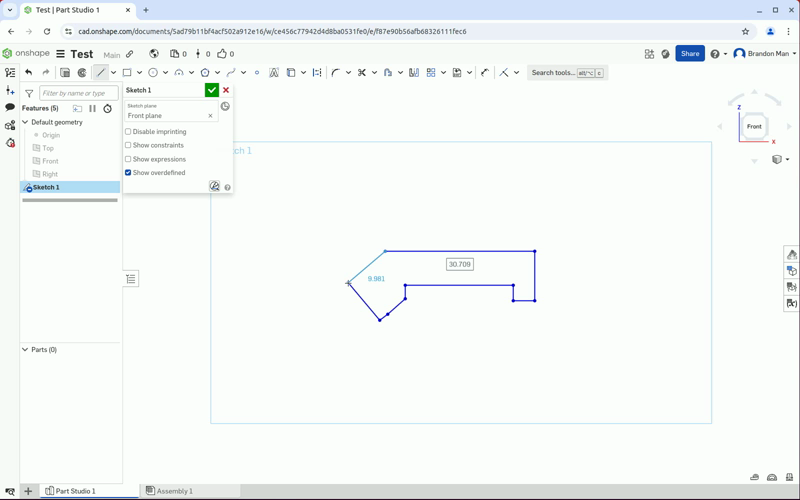
key_up(shift)
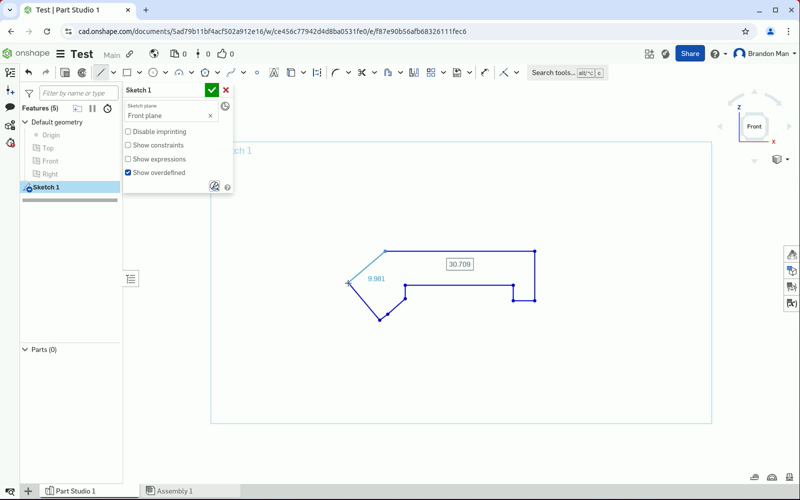
click(348, 282)
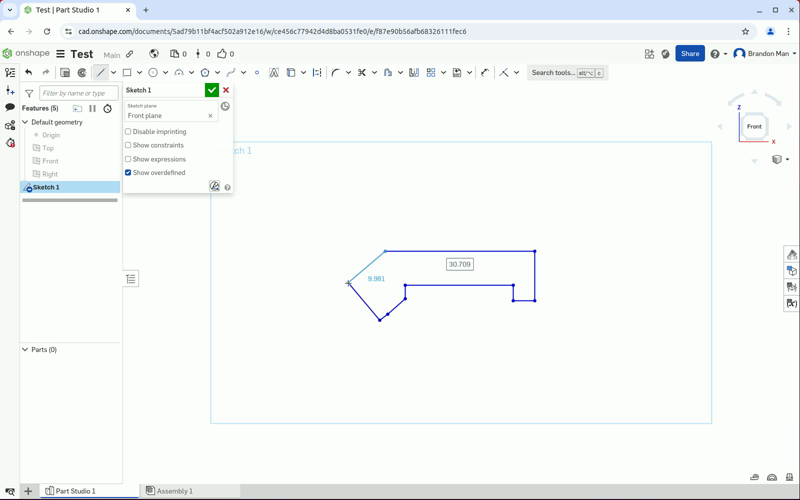
key(esc)
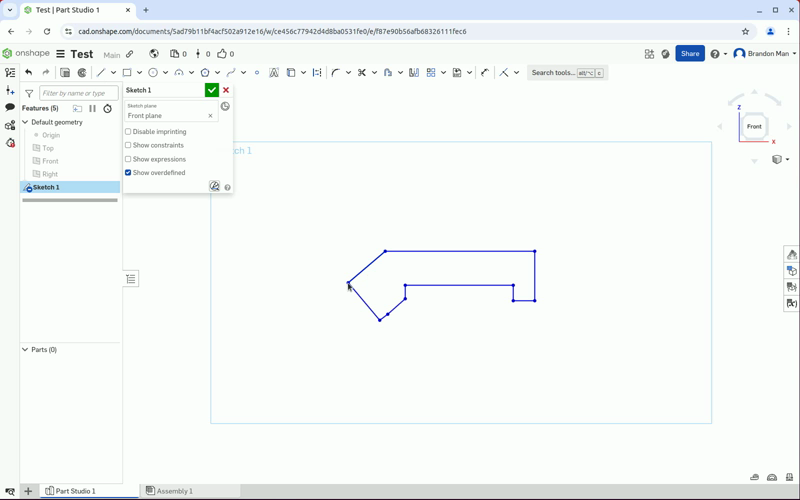
key(c)
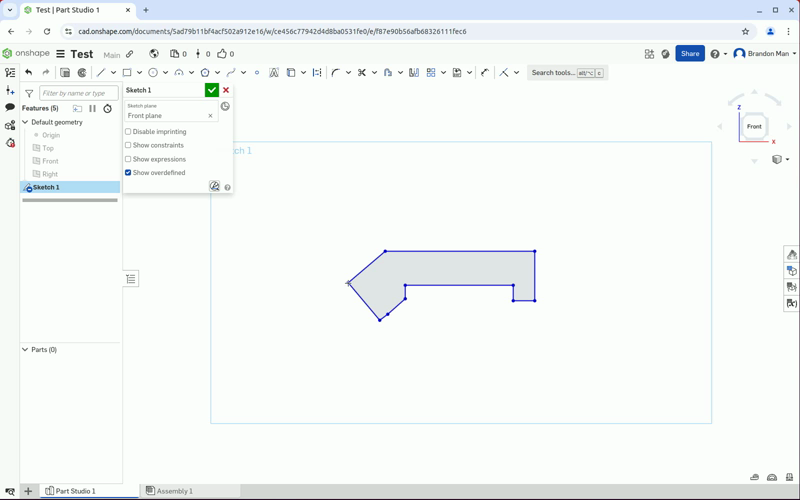
key_down(shift)
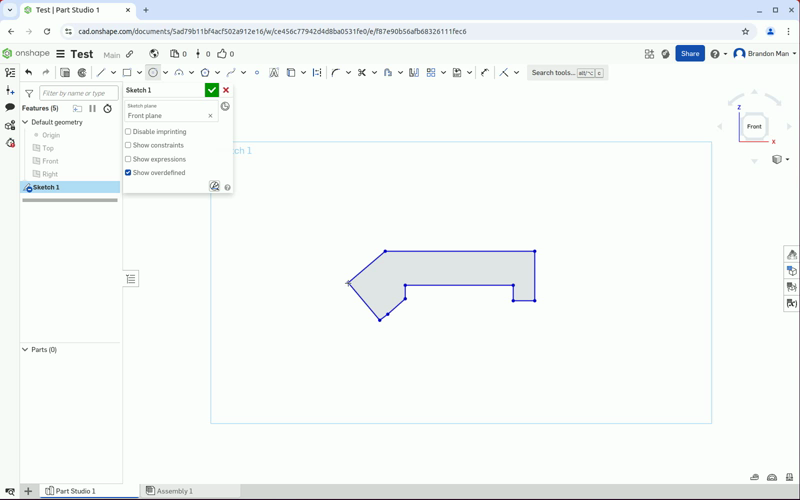
mouse_move(365, 285)
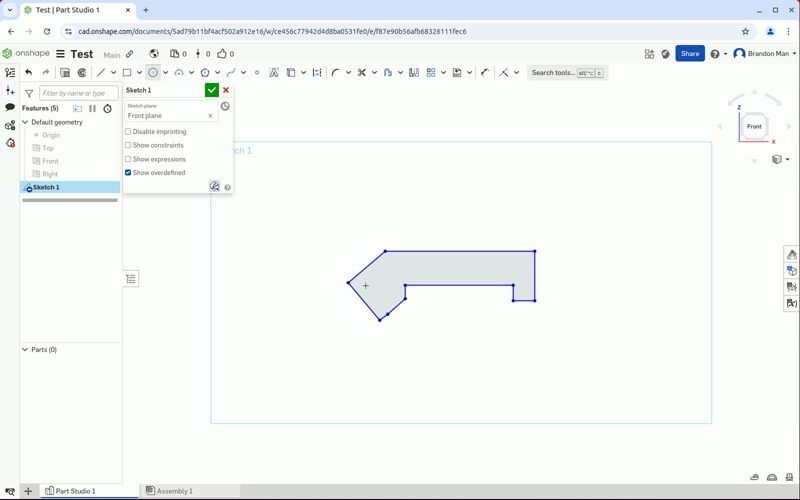
click(365, 285)
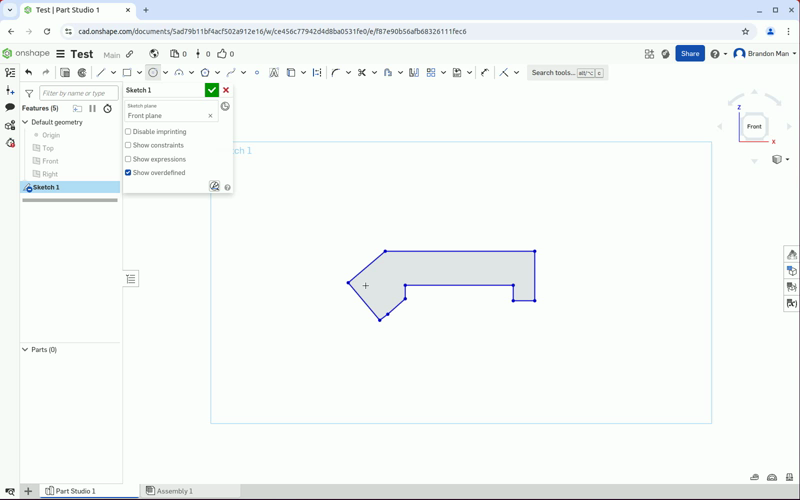
key_up(shift)
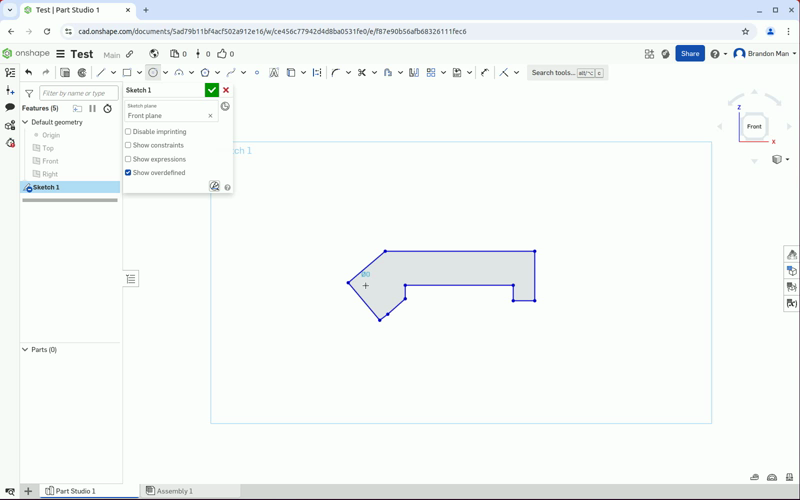
mouse_move(369, 285)
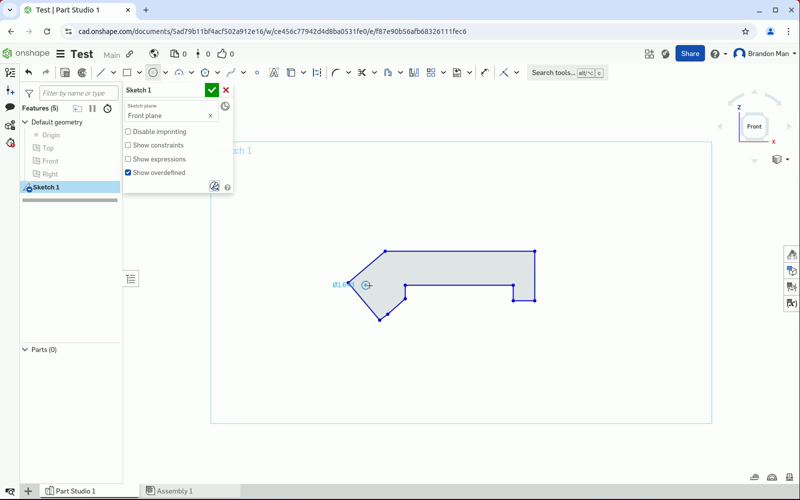
click(369, 285)
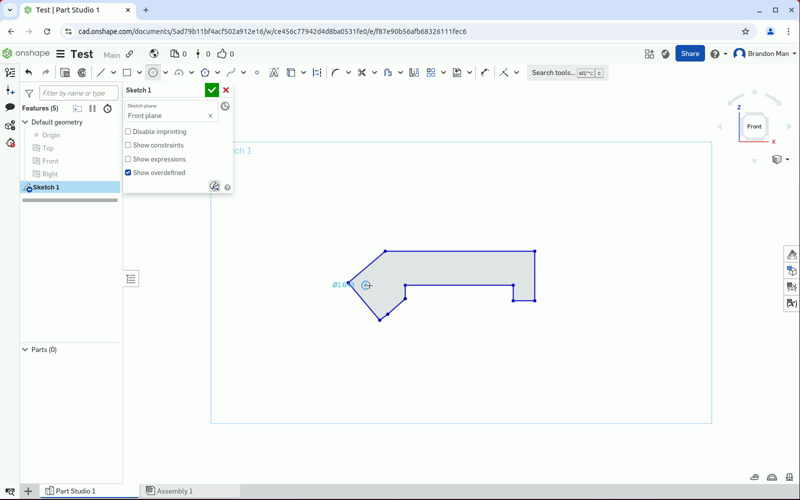
key(esc)
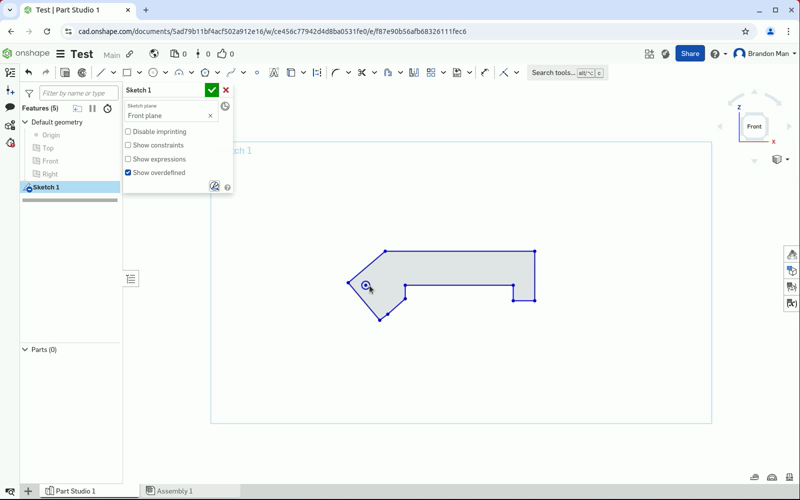
key(c)
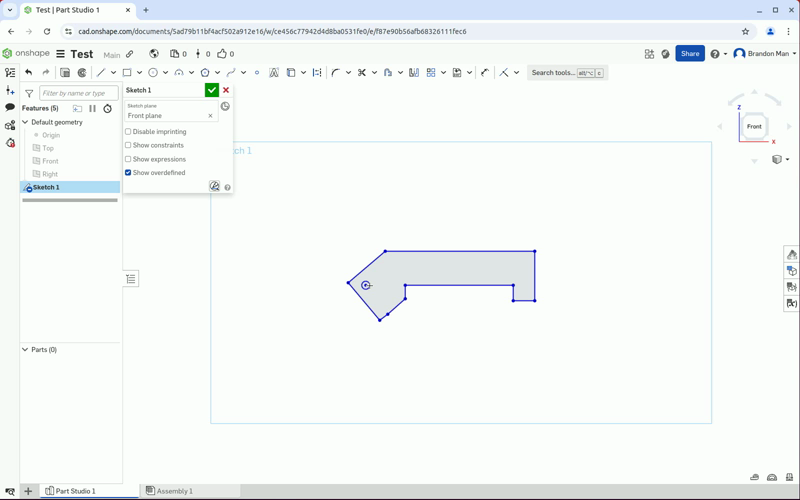
key_down(shift)
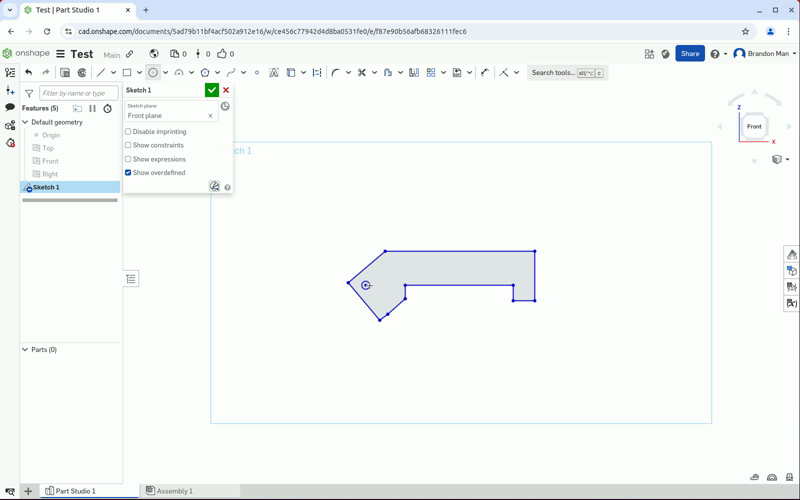
mouse_move(521, 265)
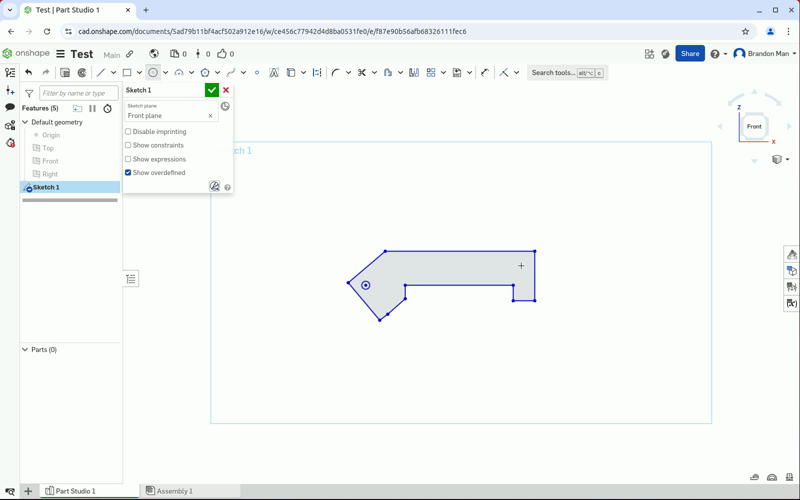
click(521, 265)
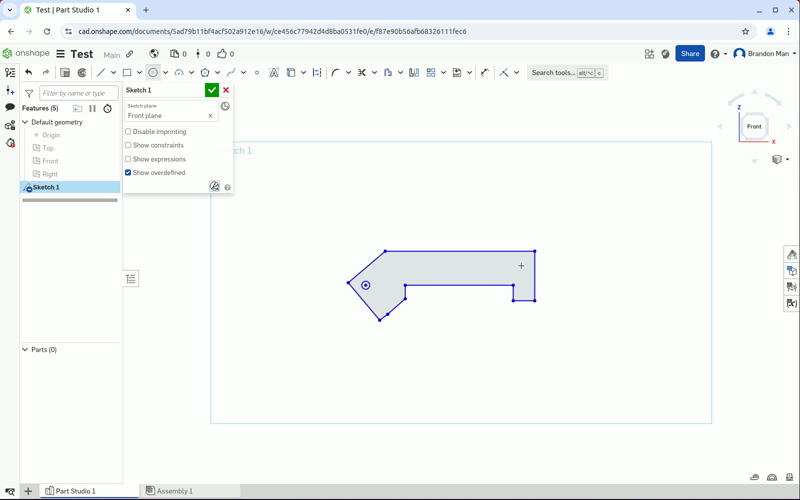
key_up(shift)
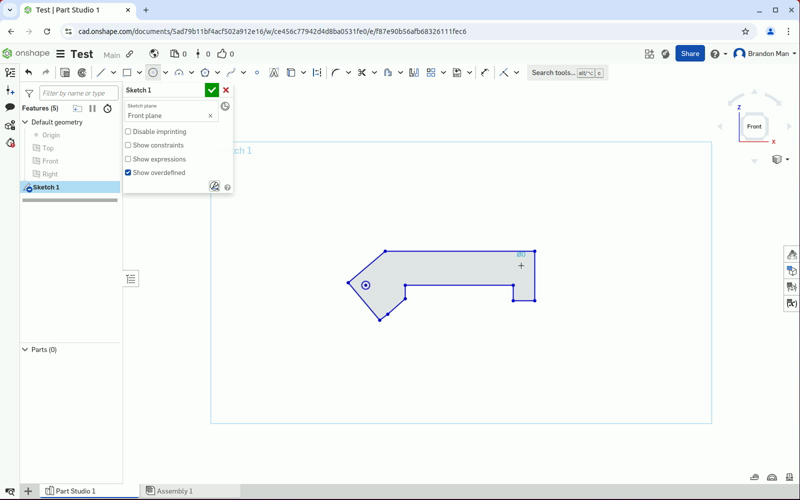
mouse_move(525, 265)
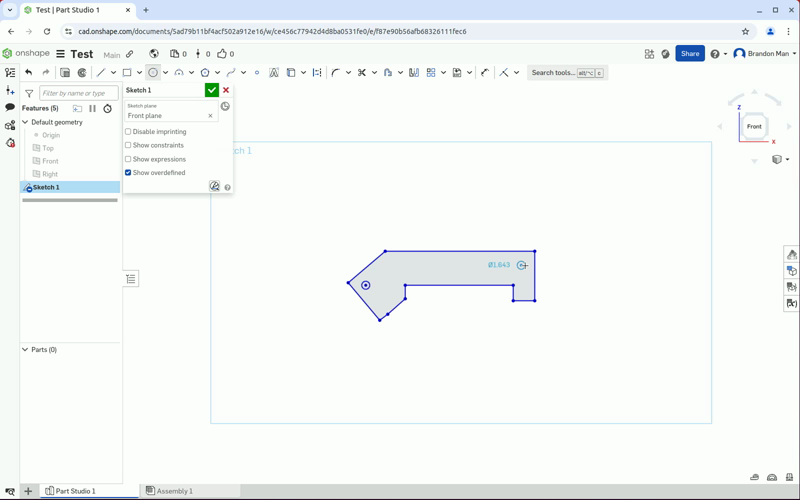
click(525, 265)
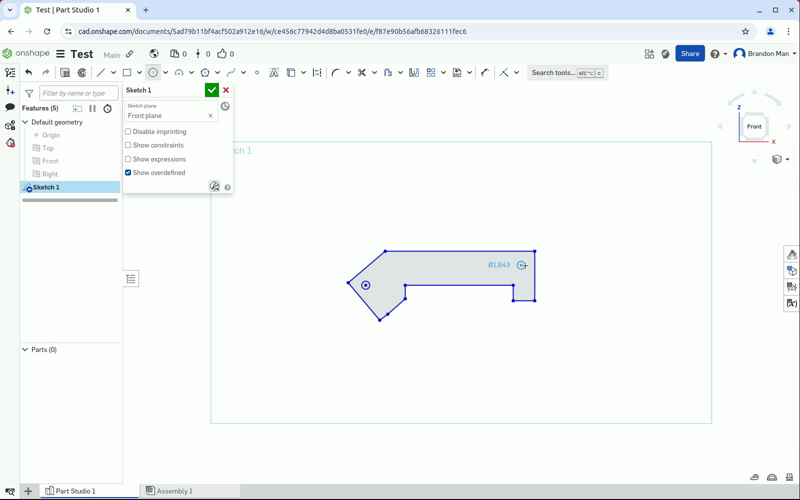
key(esc)
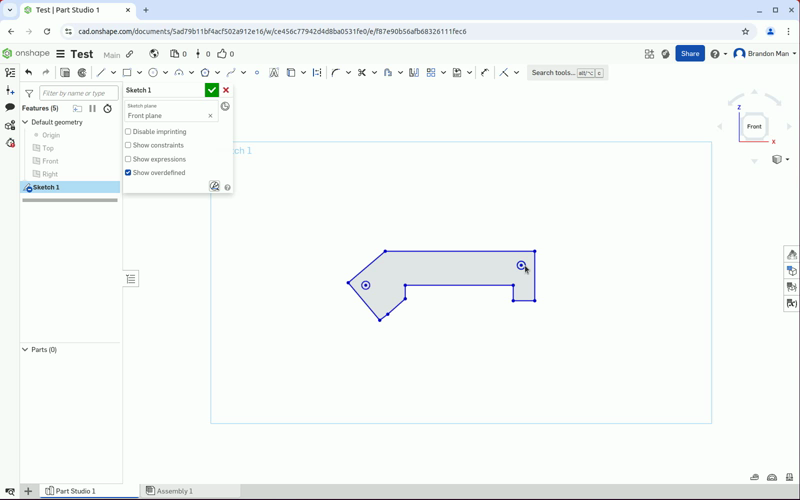
mouse_move(379, 283)
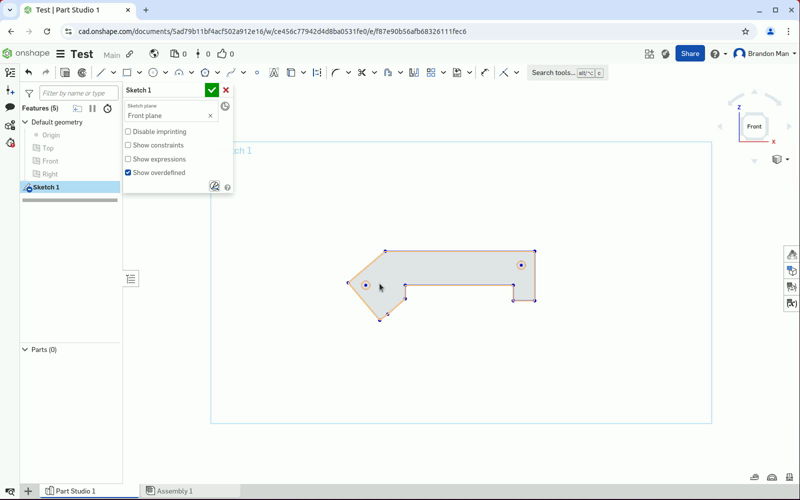
click(379, 283)
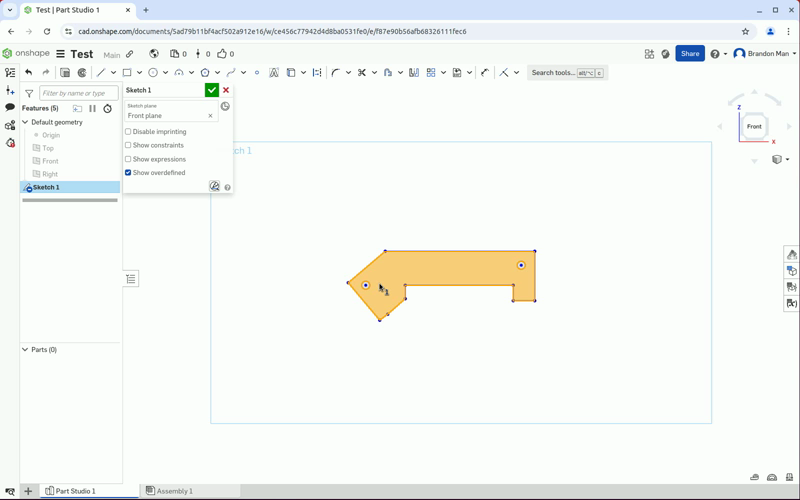
mouse_move(73, 352)
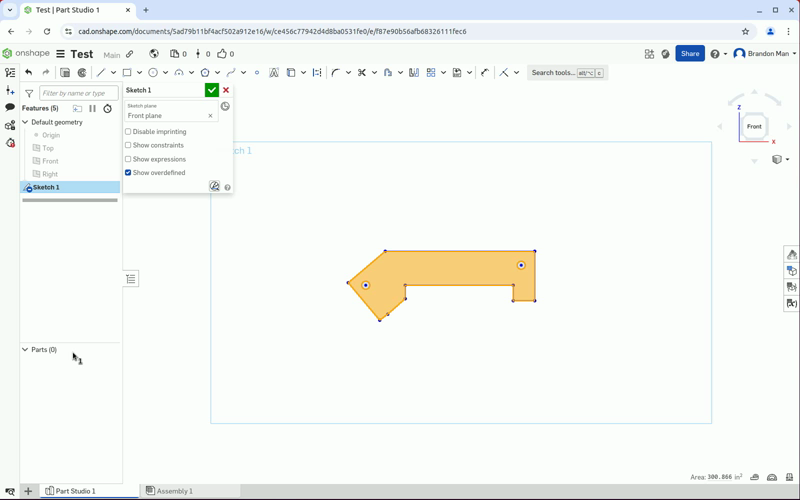
key(shift+y)
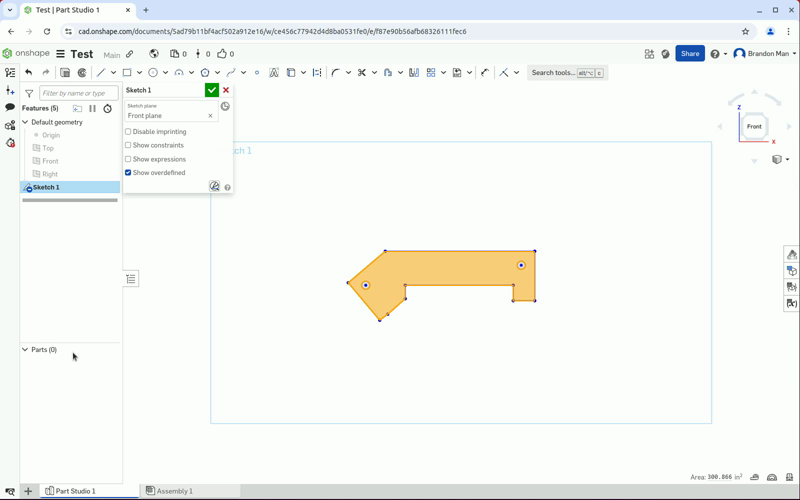
key(shift+e)
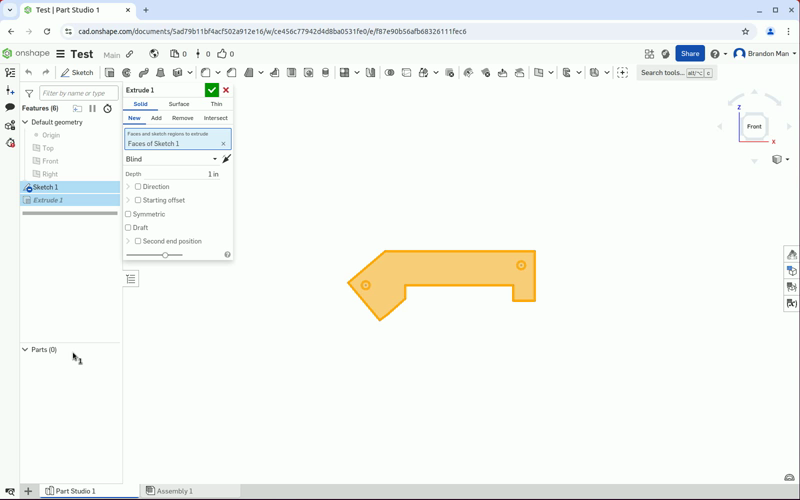
mouse_move(143, 106)
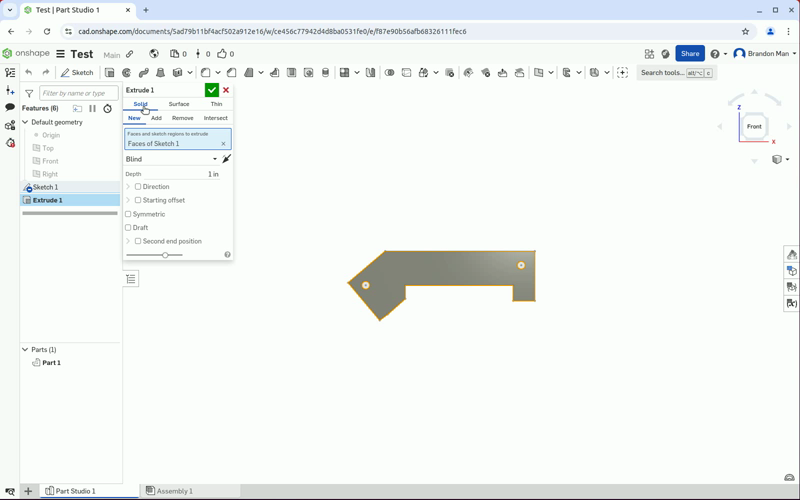
click(143, 106)
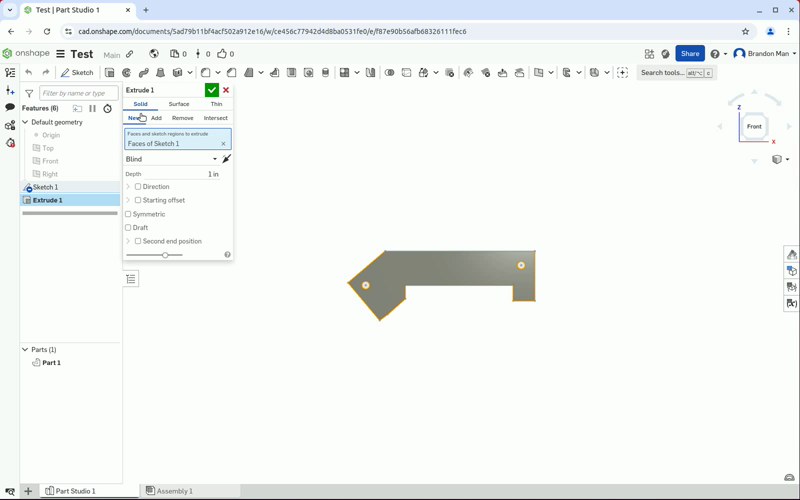
mouse_move(137, 120)
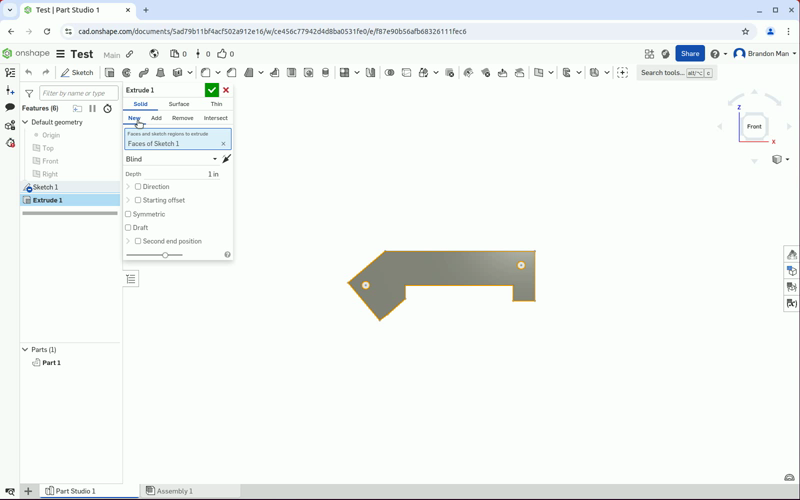
click(137, 120)
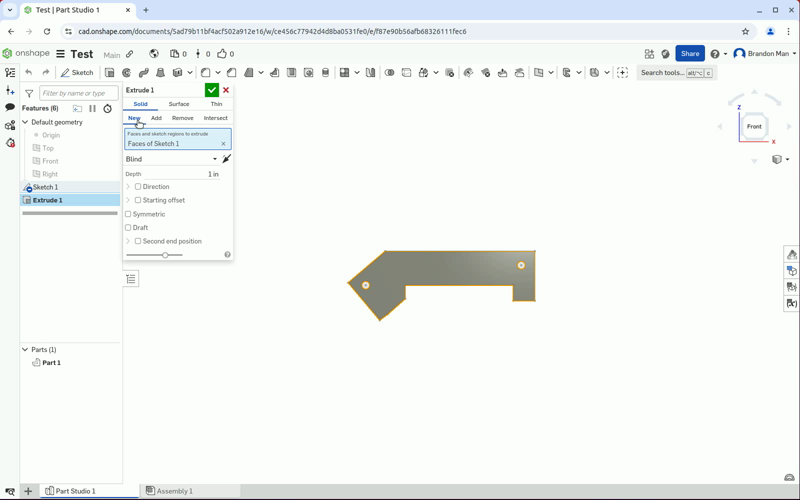
key(tab, 4)
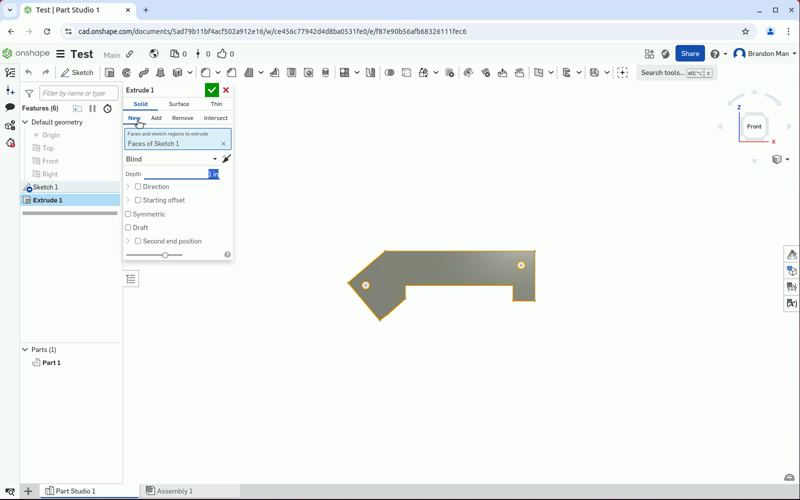
text(0.722)
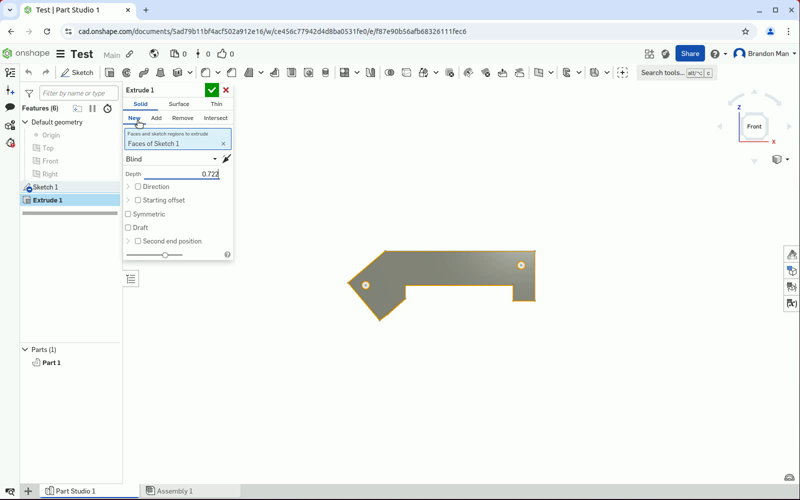
key(enter)
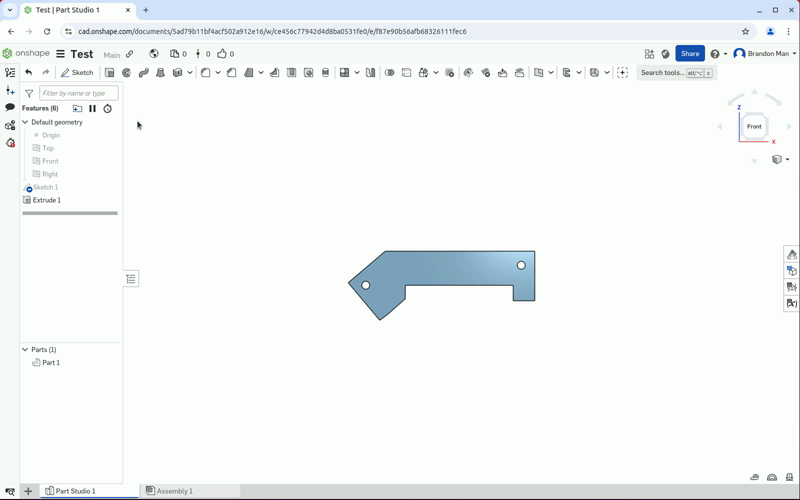
key(shift+h)
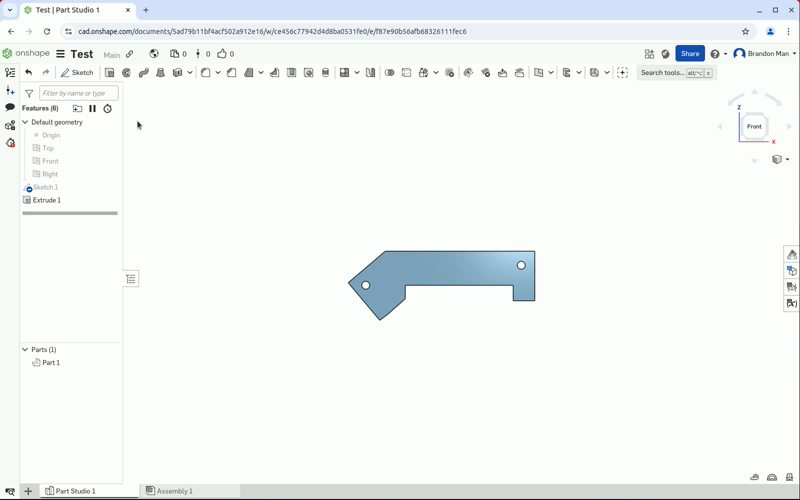
key(shift+h)
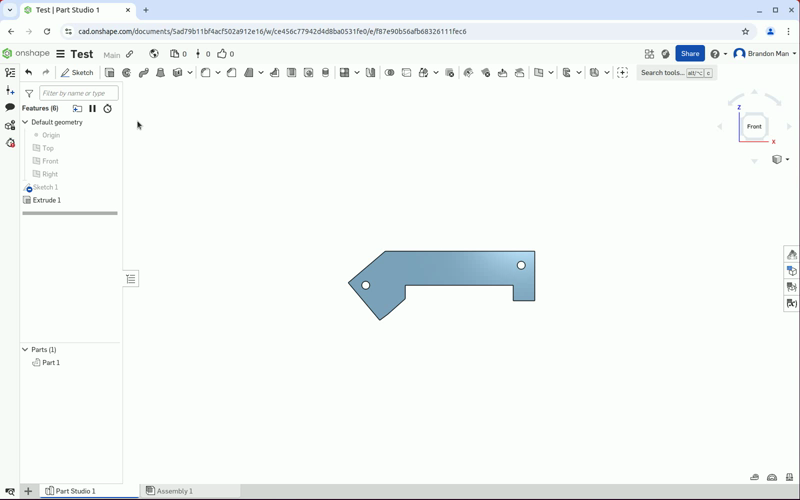
mouse_move(73, 189)
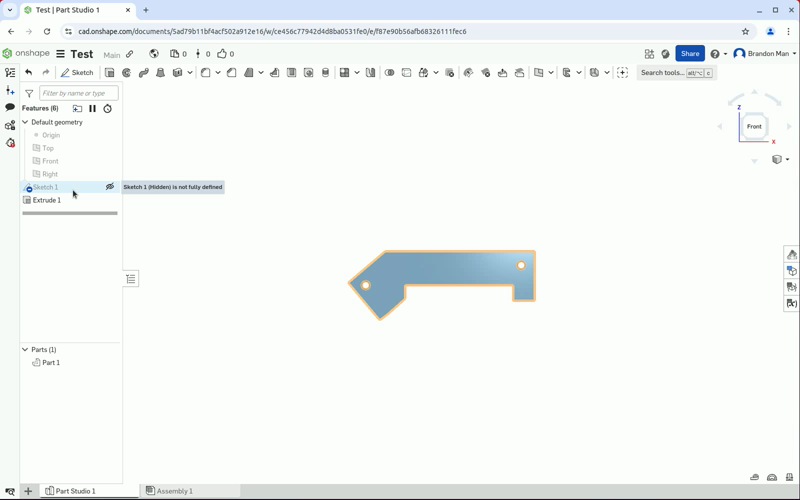
click(73, 189)
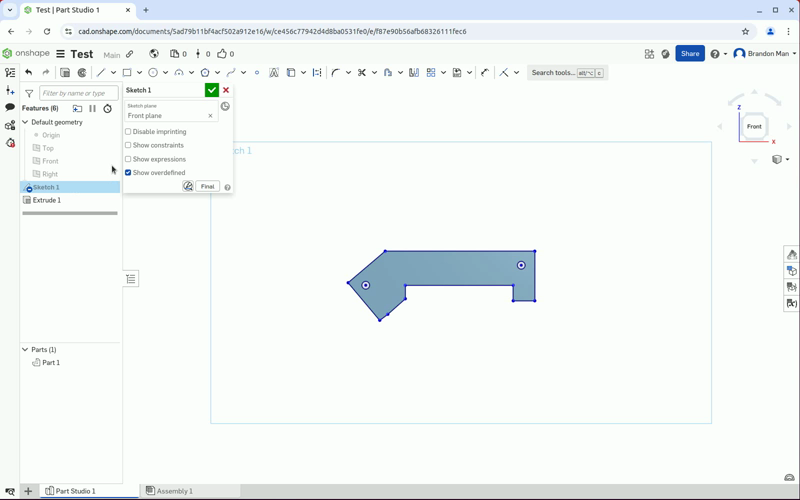
mouse_move(229, 92)
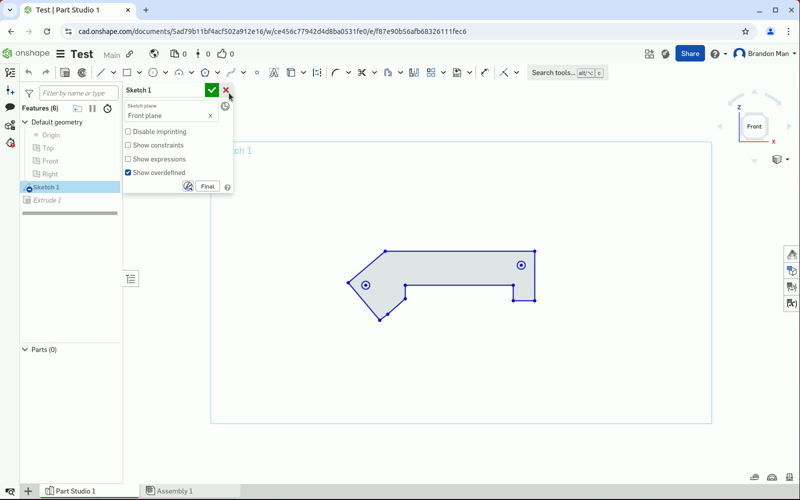
click(229, 92)
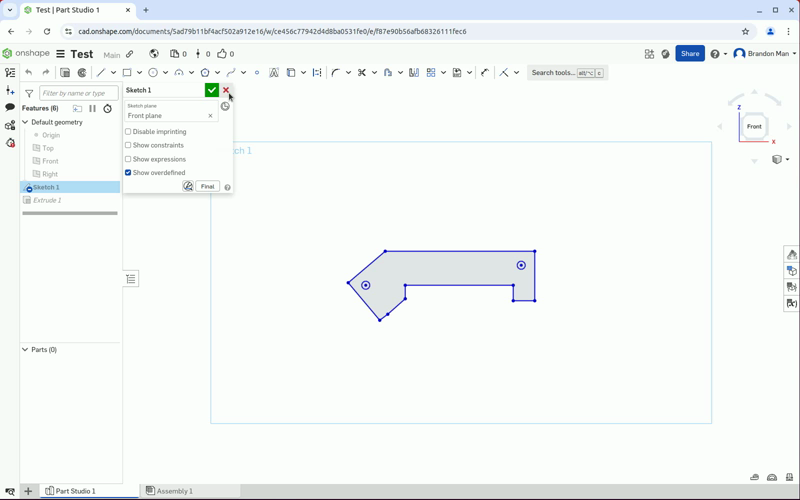
key(shift+s)
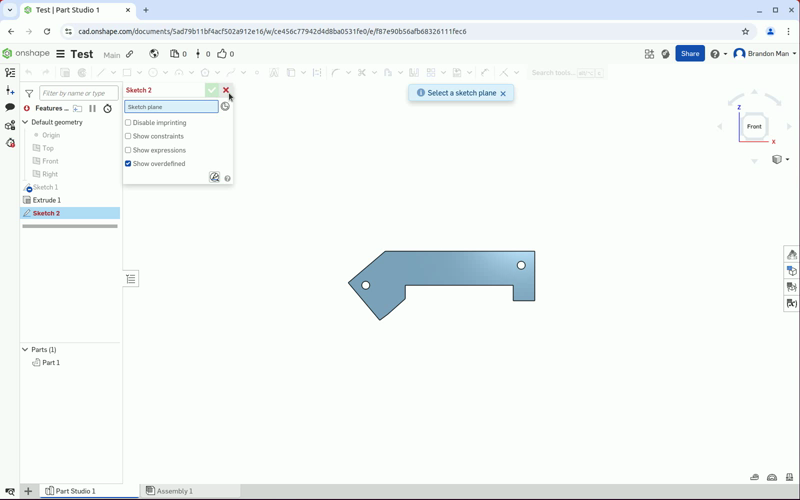
mouse_move(73, 163)
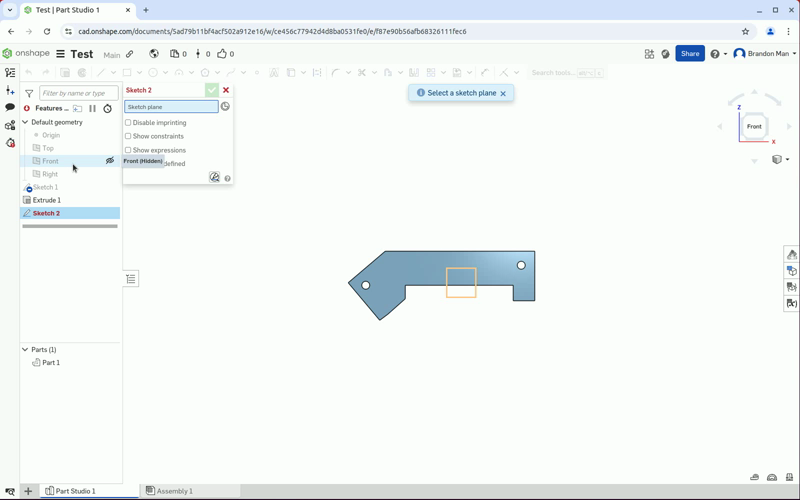
click(73, 163)
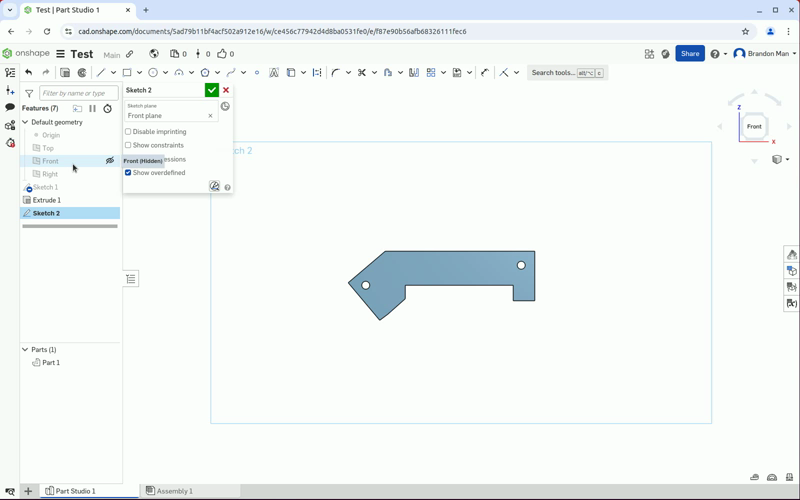
mouse_move(73, 352)
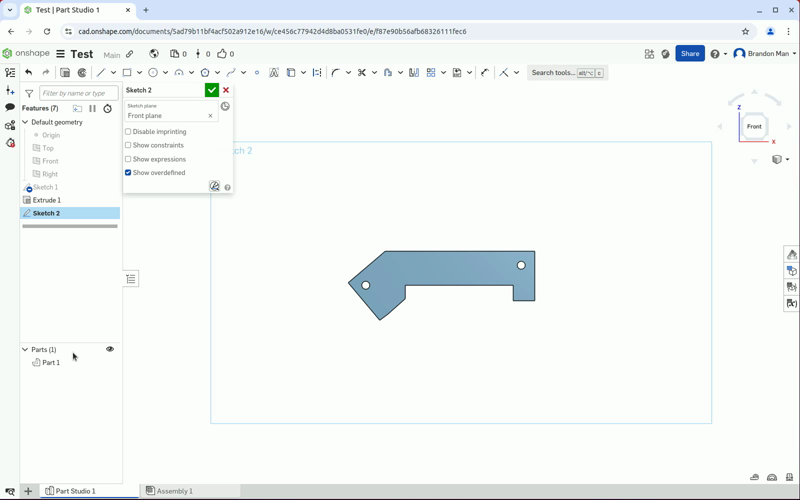
key(y)
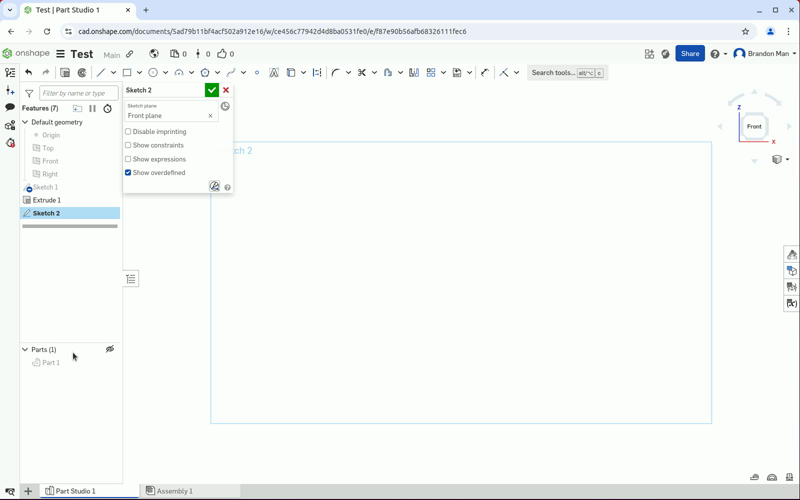
key(l)
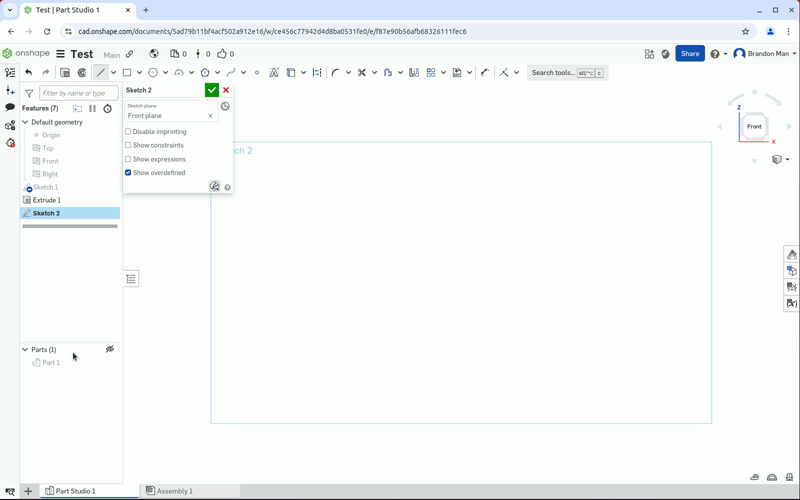
key_down(shift)
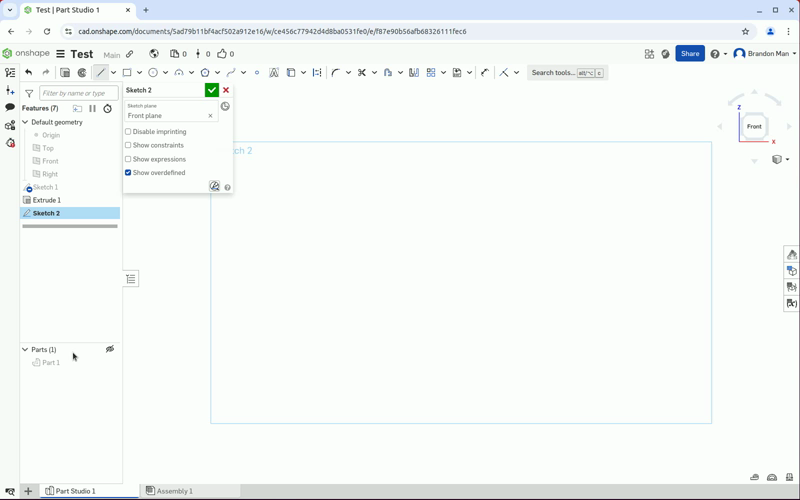
mouse_move(348, 282)
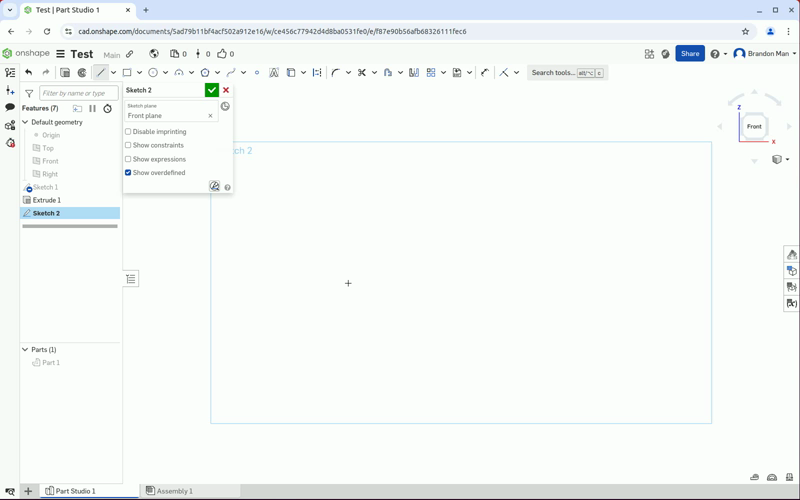
click(348, 282)
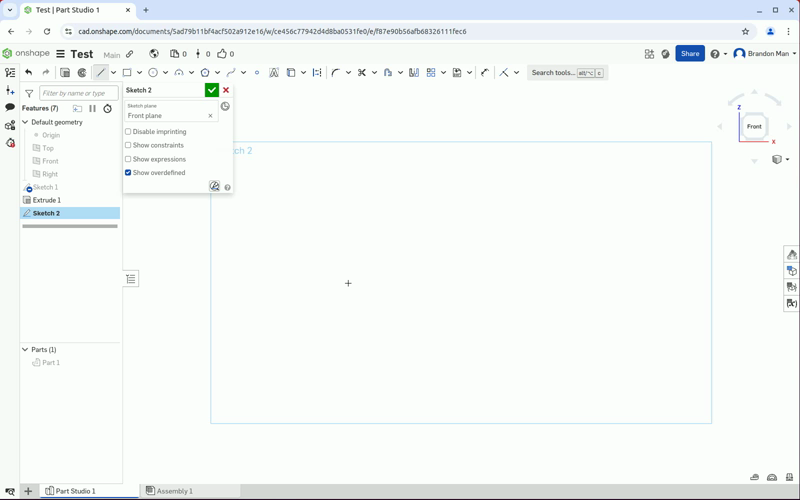
key_up(shift)
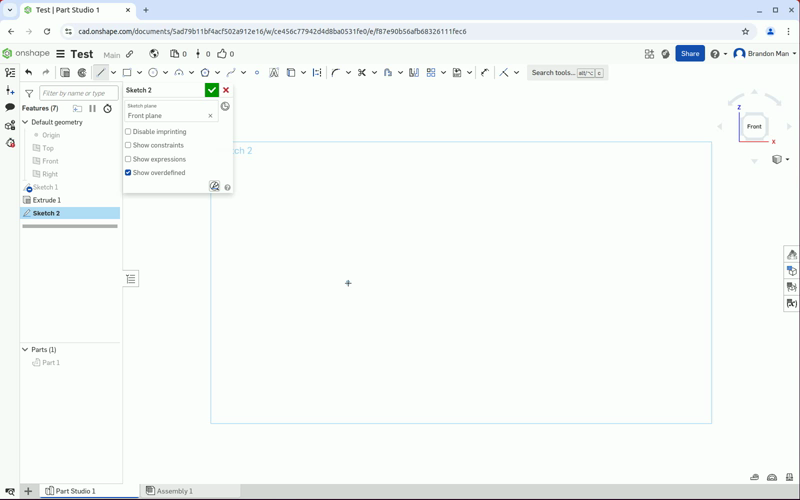
key_down(shift)
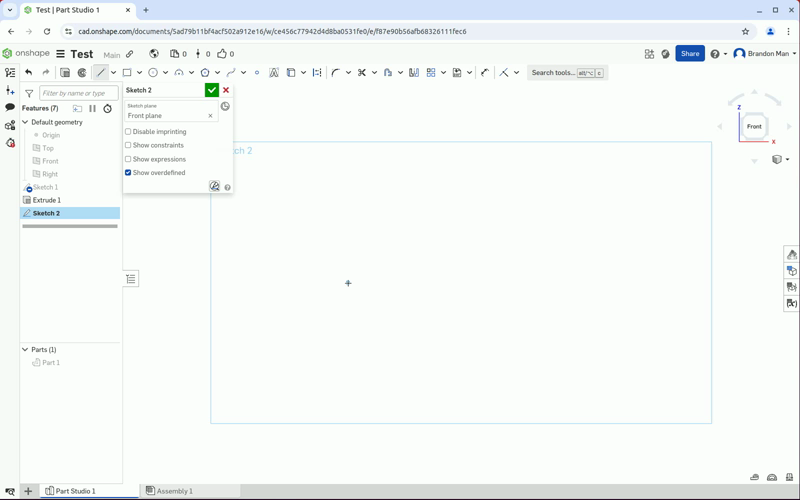
mouse_move(378, 282)
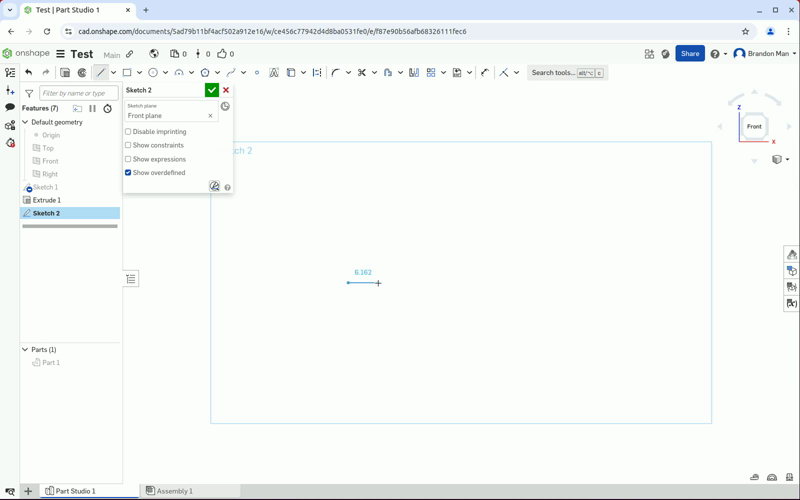
mouse_move(379, 320)
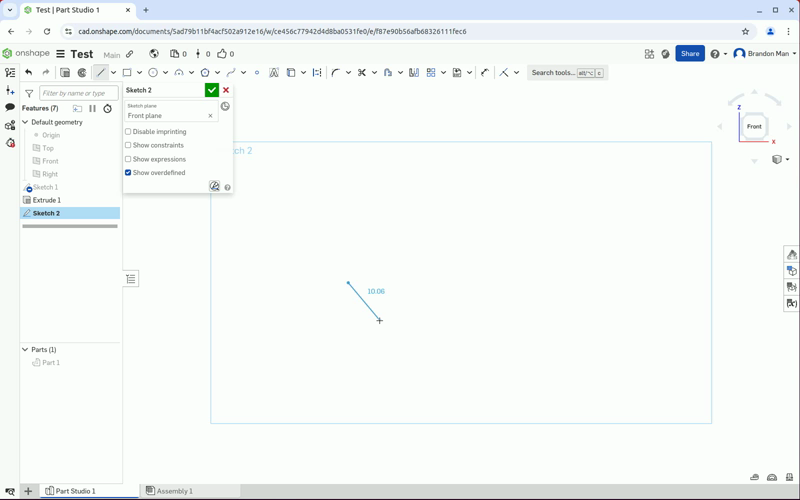
click(379, 320)
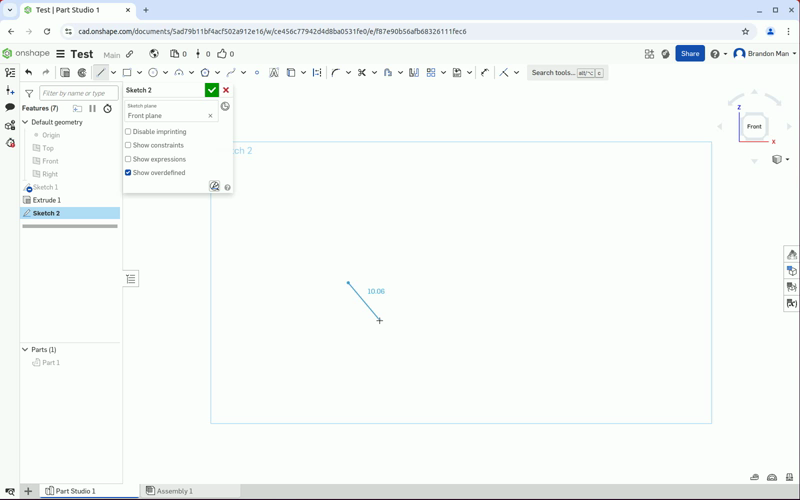
key_up(shift)
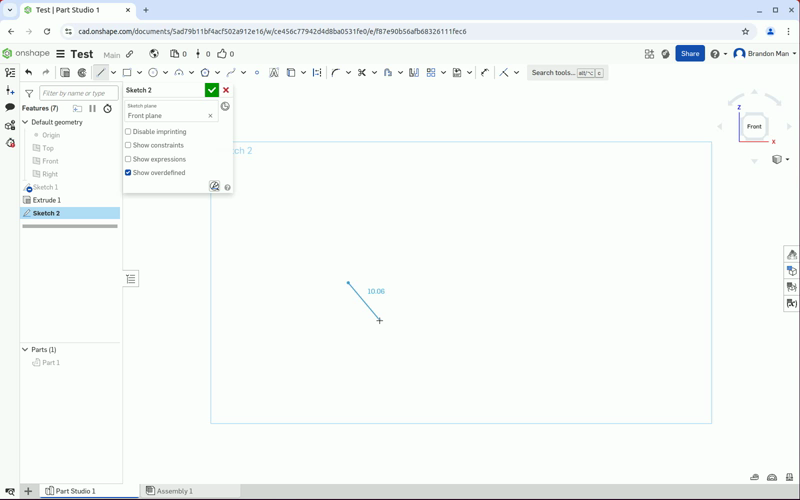
key_down(shift)
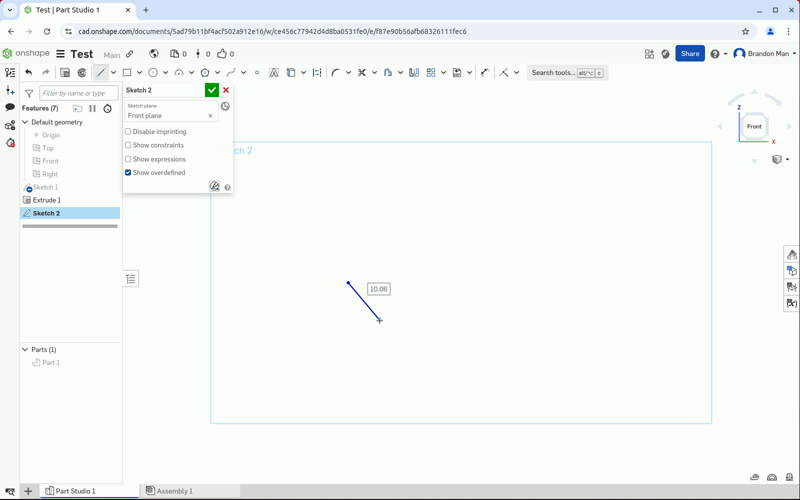
mouse_move(409, 320)
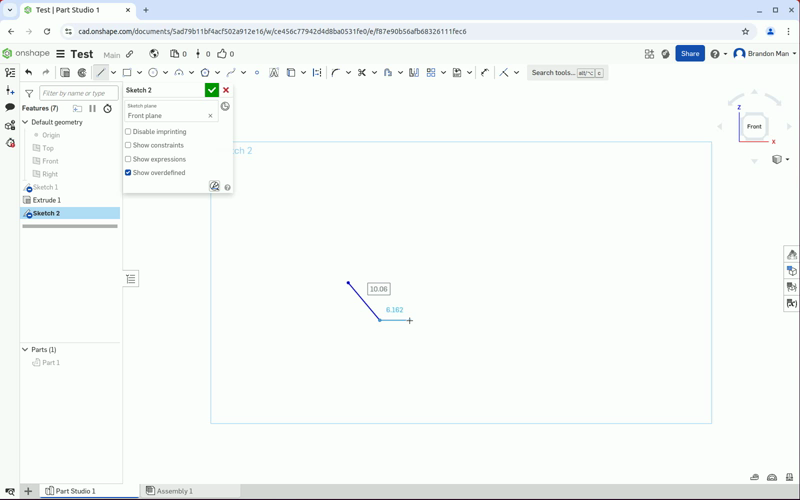
mouse_move(387, 314)
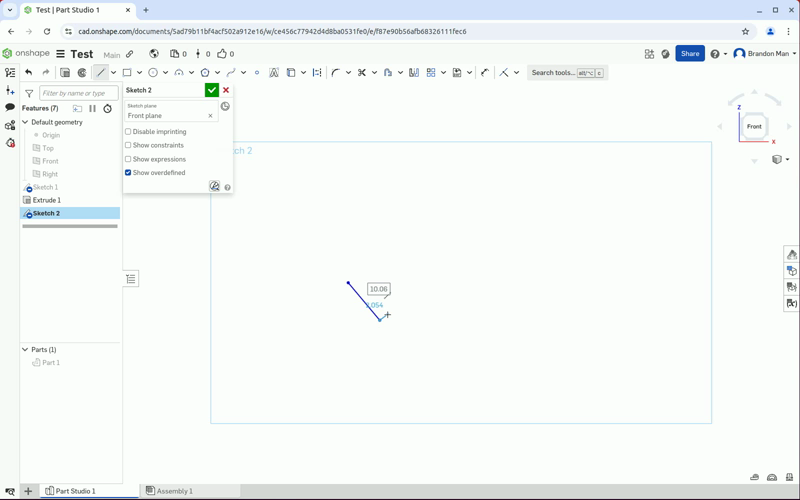
click(387, 314)
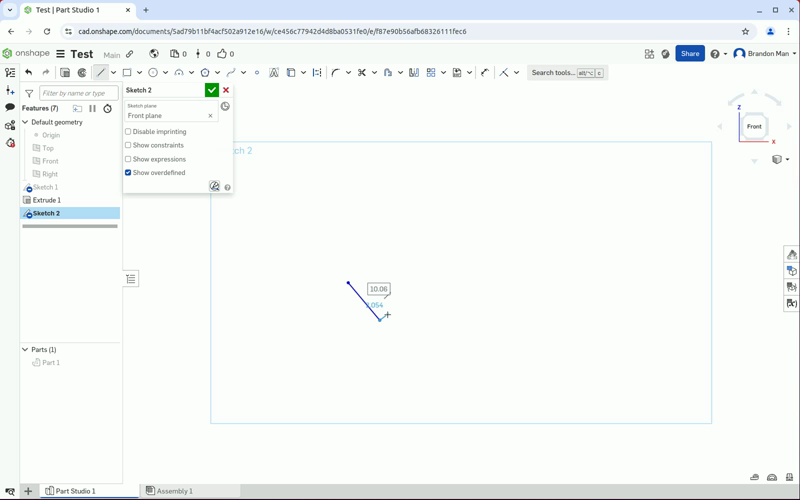
key_up(shift)
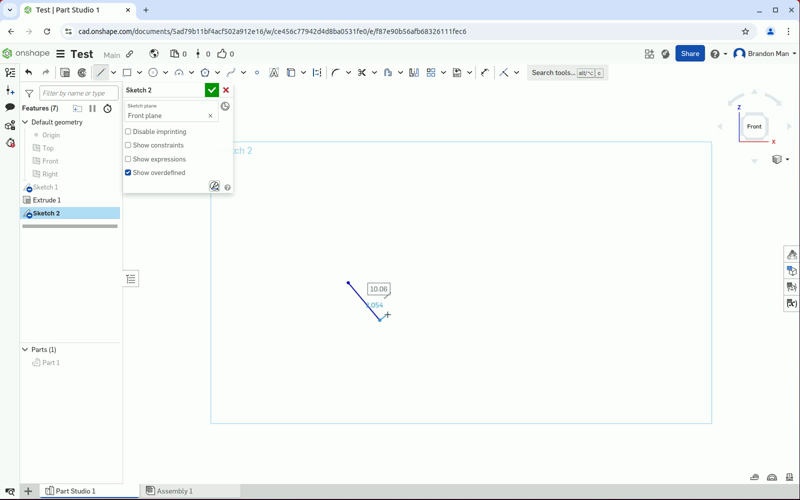
key_down(shift)
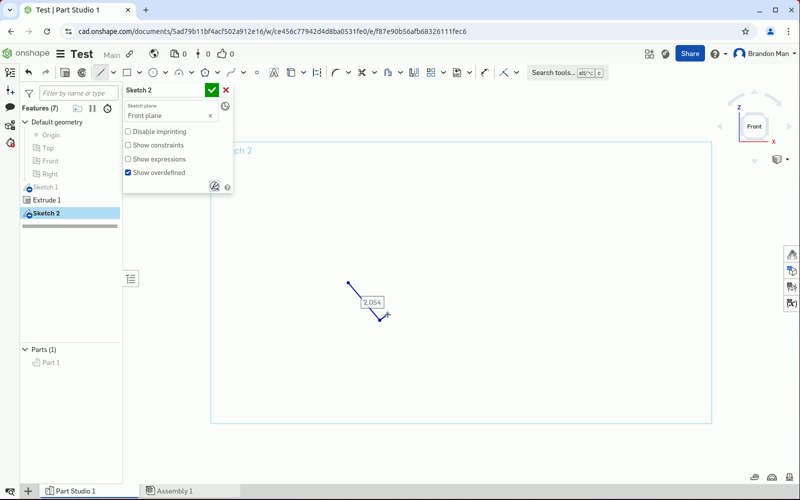
mouse_move(417, 314)
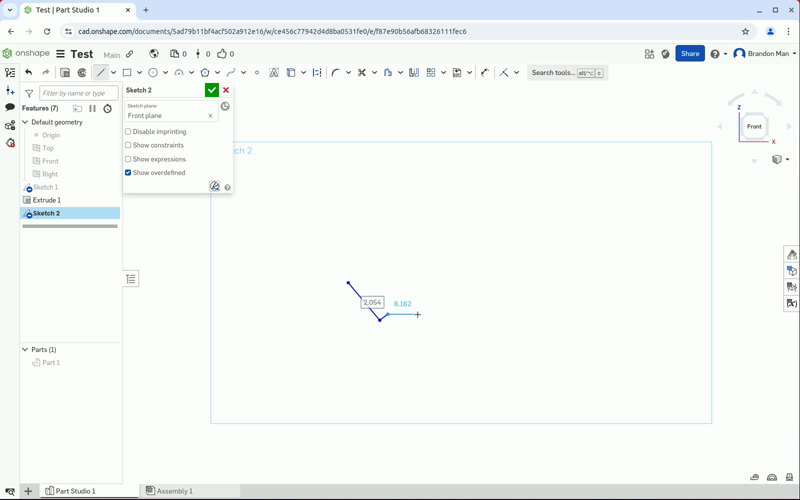
mouse_move(405, 298)
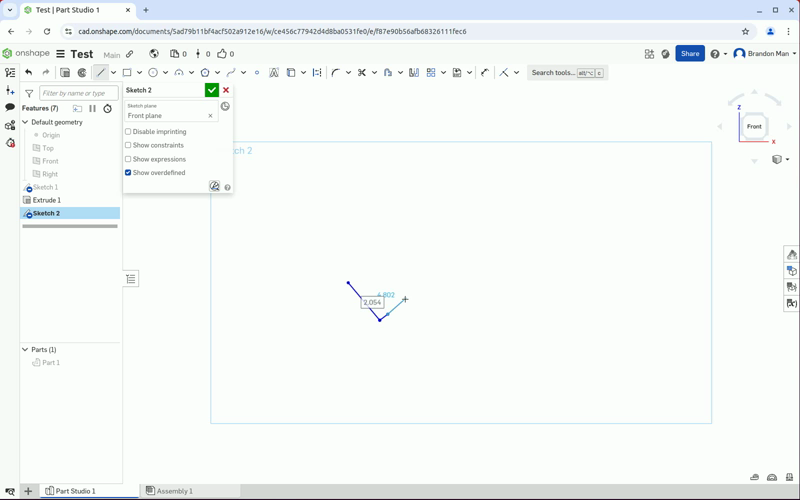
click(405, 298)
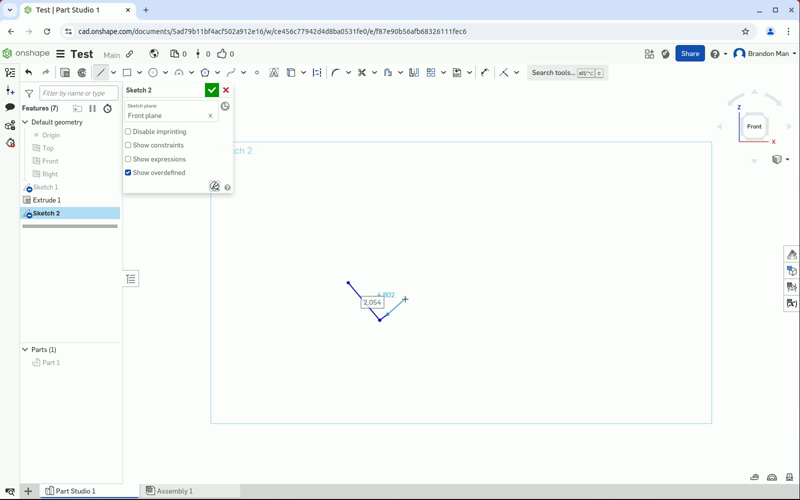
key_up(shift)
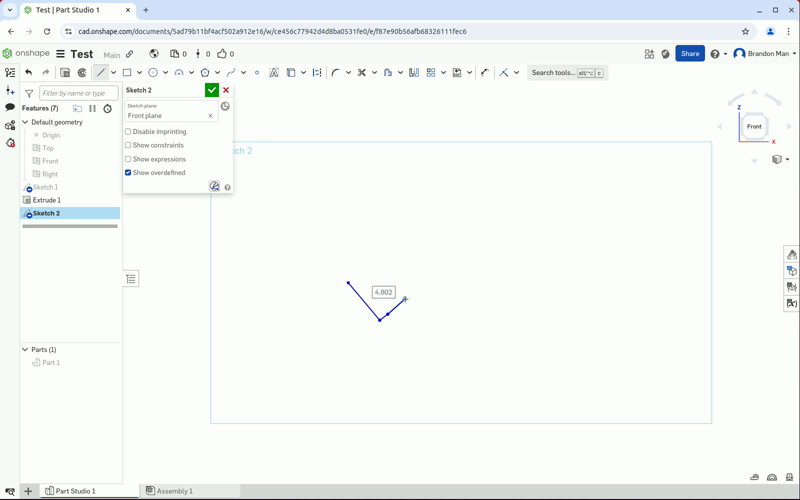
key_down(shift)
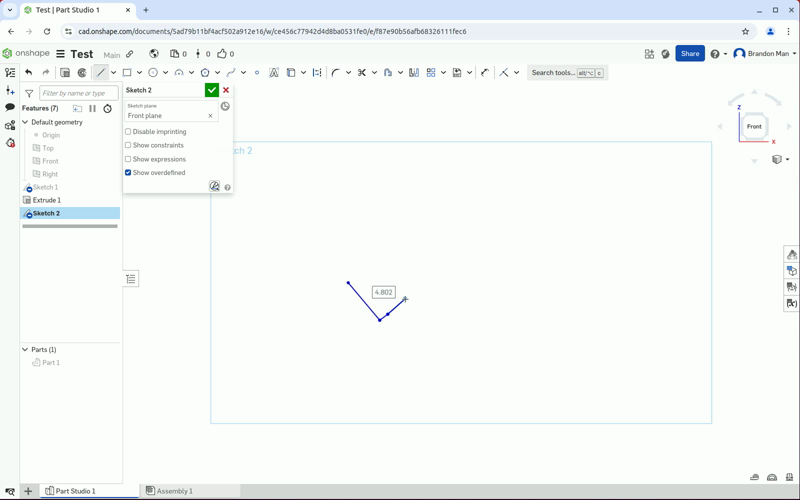
mouse_move(435, 298)
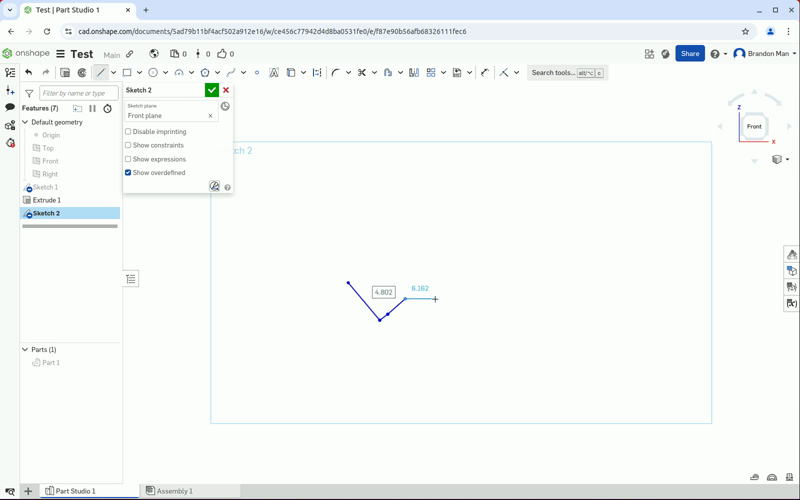
mouse_move(405, 285)
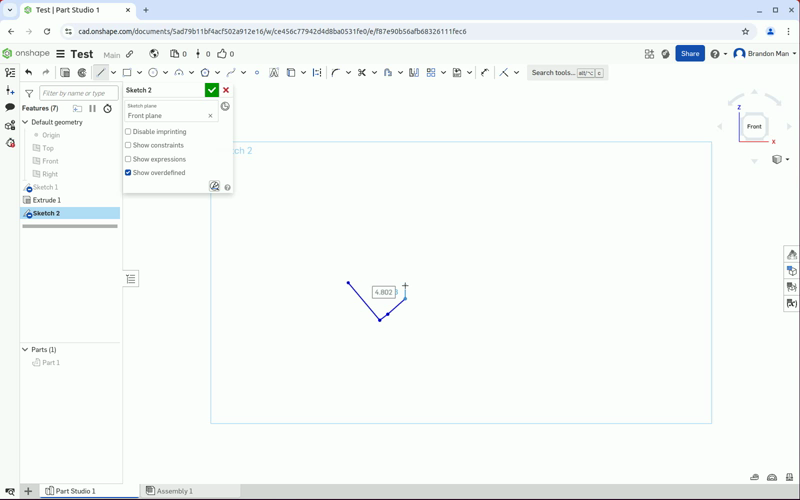
click(405, 285)
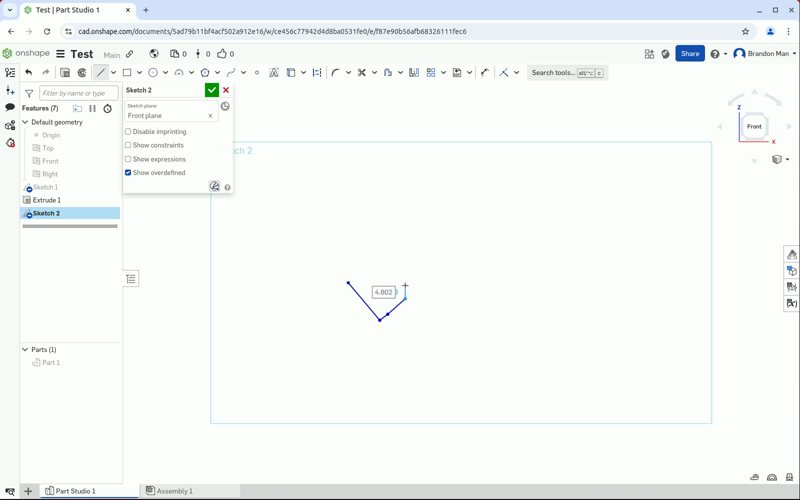
key_up(shift)
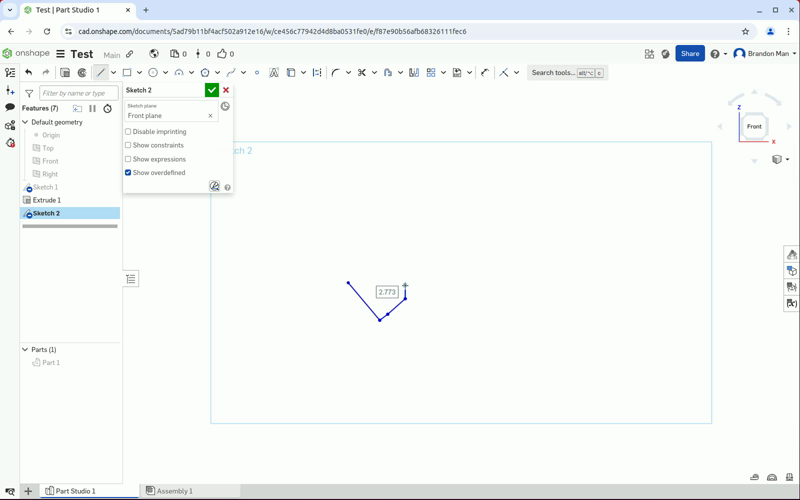
key_down(shift)
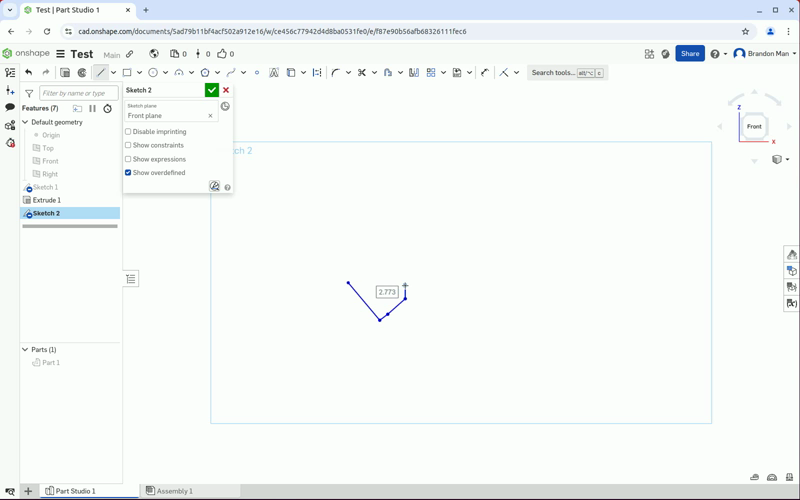
mouse_move(513, 285)
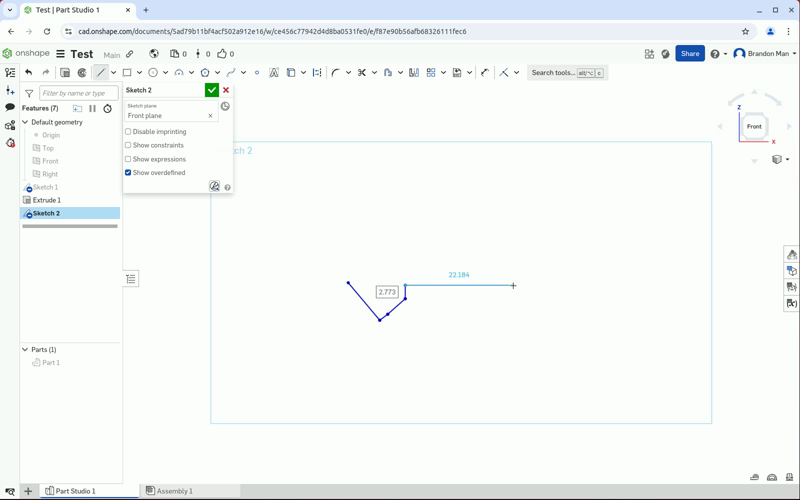
click(513, 285)
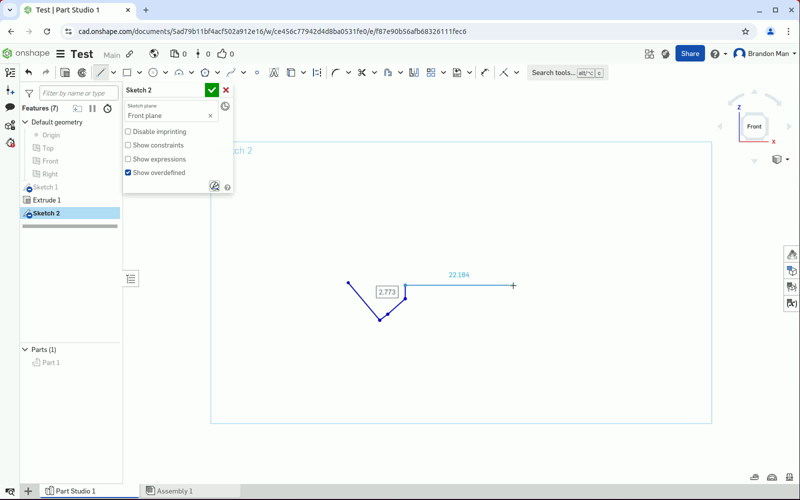
key_up(shift)
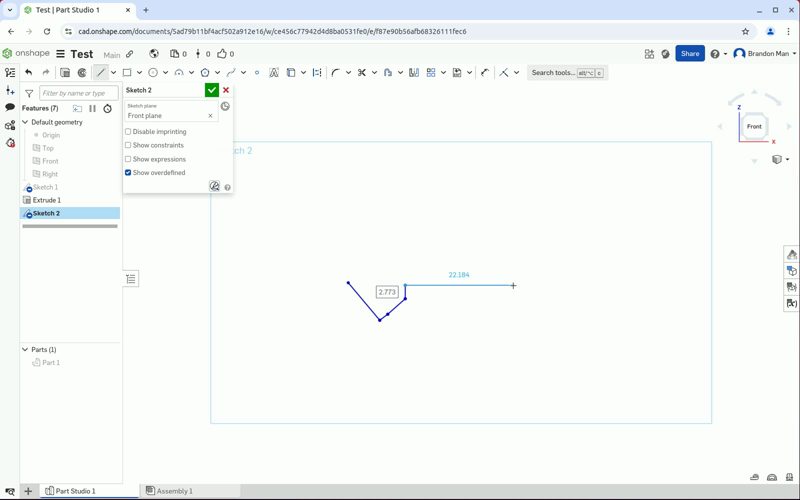
key_down(shift)
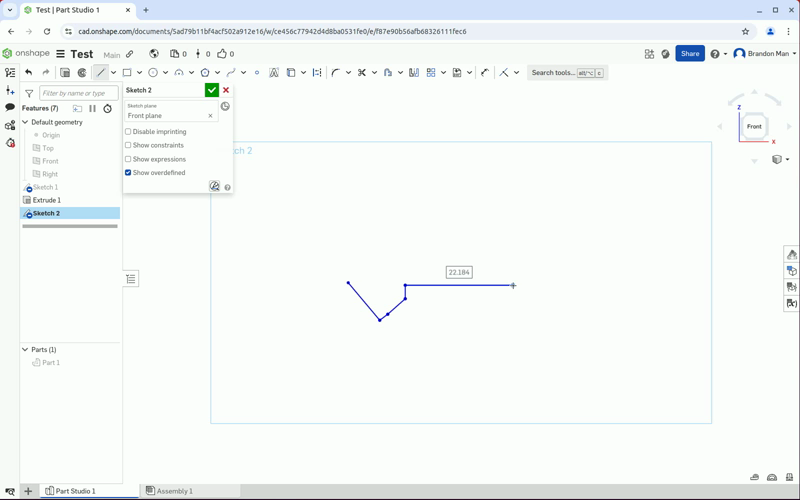
mouse_move(543, 285)
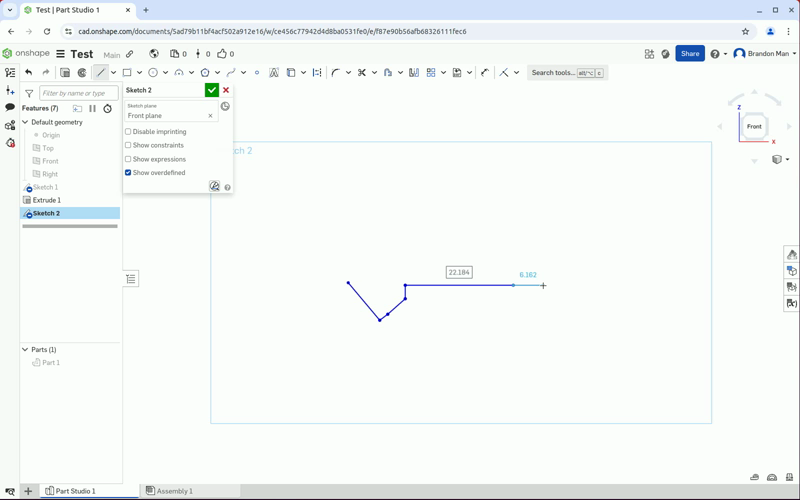
mouse_move(513, 300)
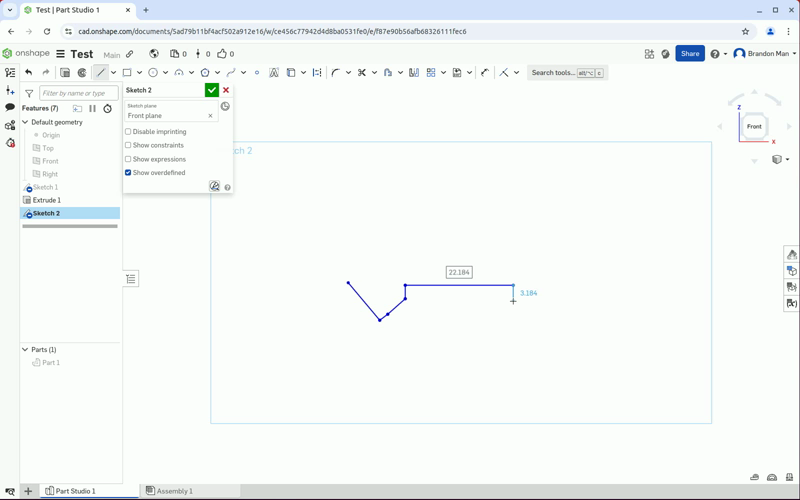
click(513, 300)
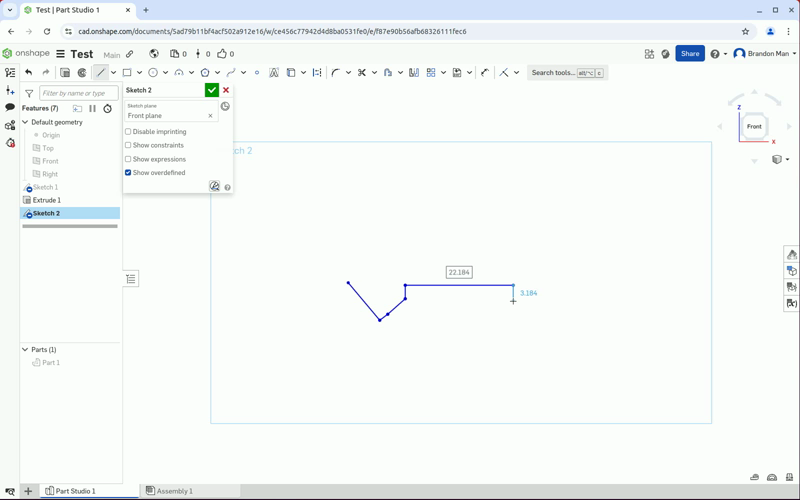
key_up(shift)
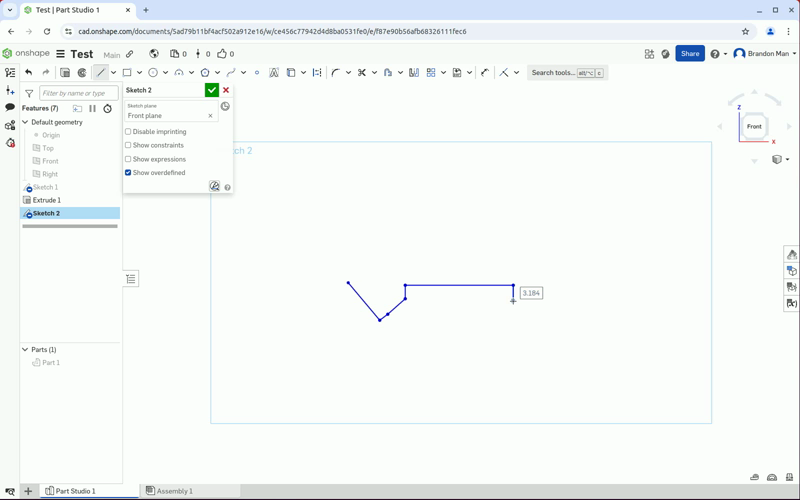
key_down(shift)
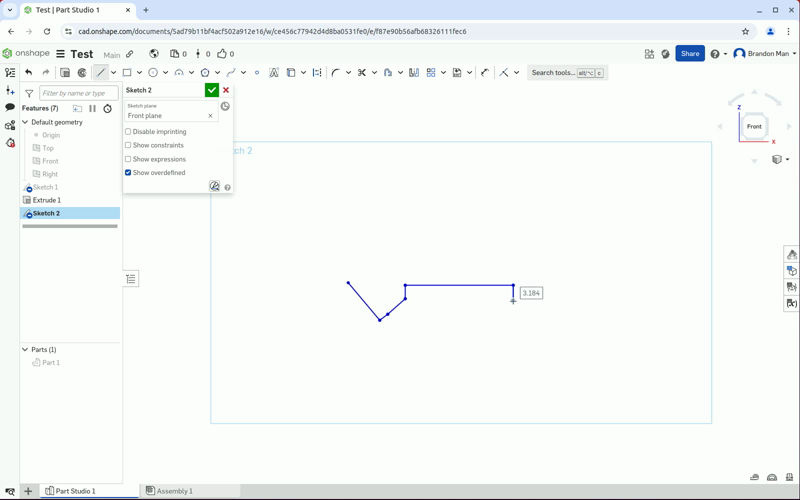
mouse_move(543, 300)
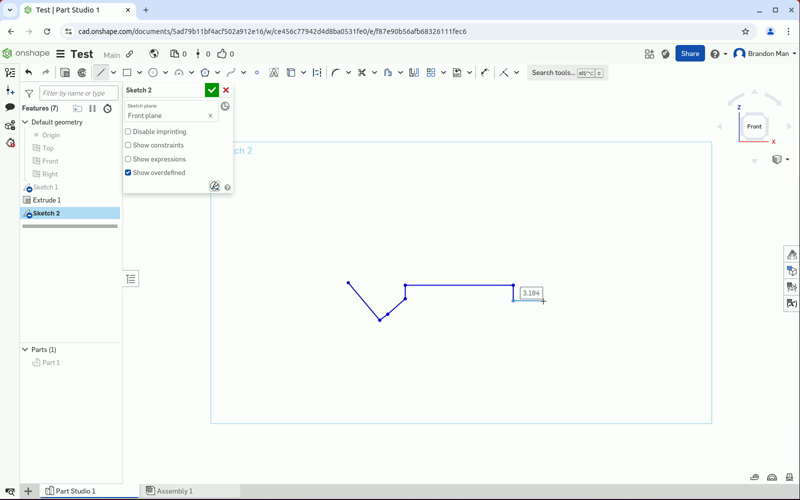
mouse_move(534, 300)
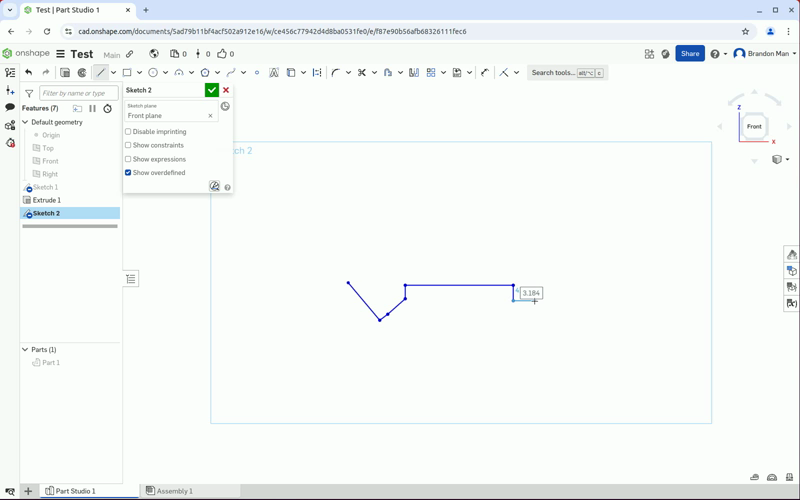
click(534, 300)
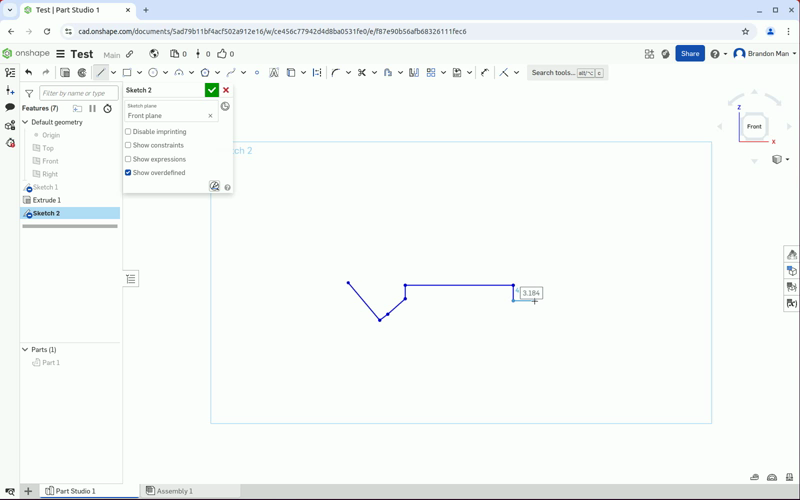
key_up(shift)
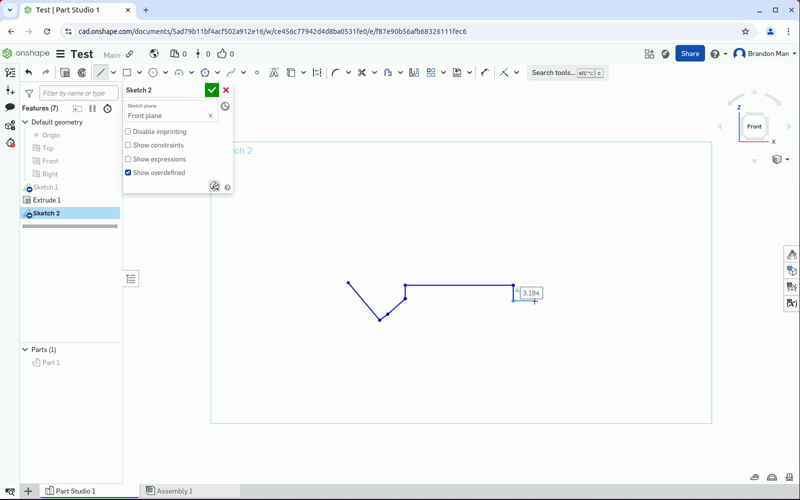
key_down(shift)
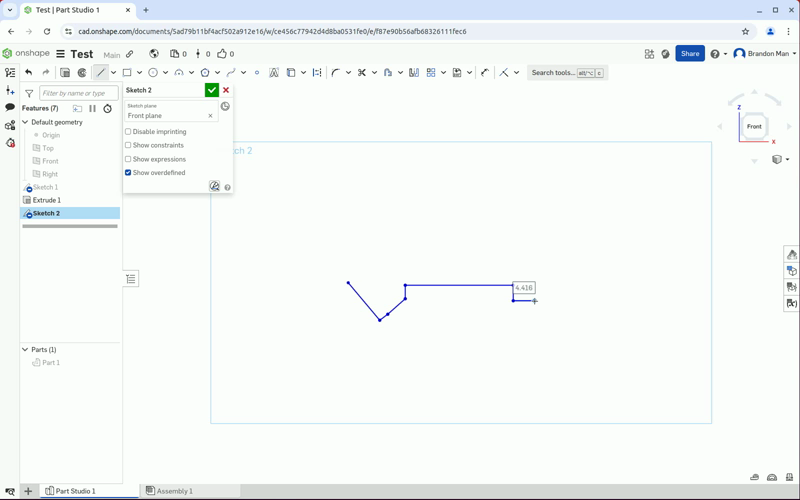
mouse_move(564, 300)
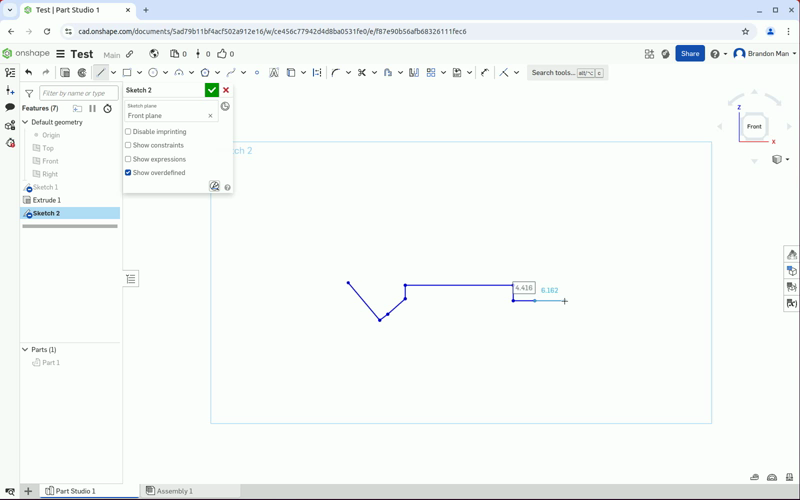
mouse_move(534, 251)
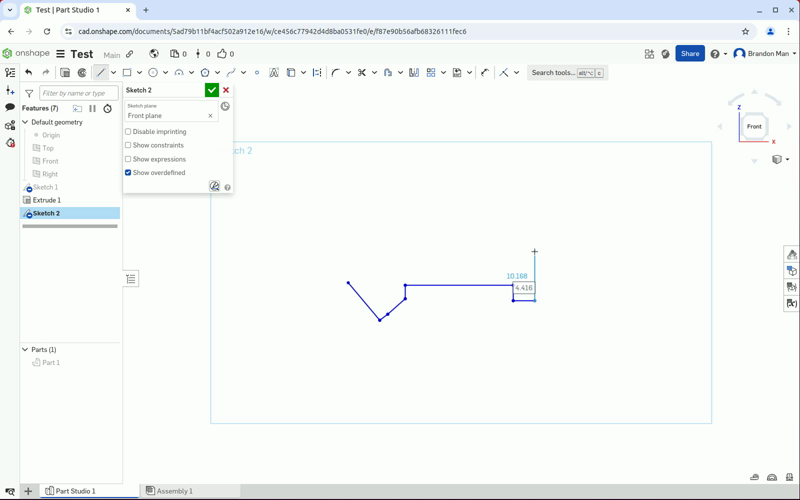
click(534, 251)
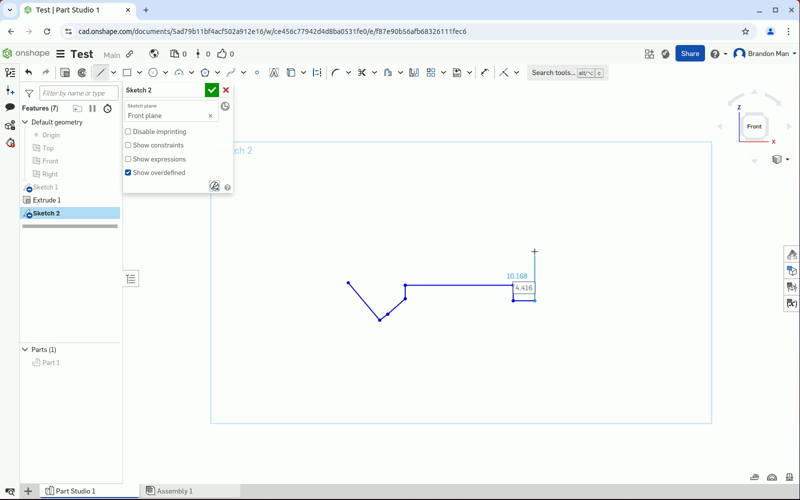
key_up(shift)
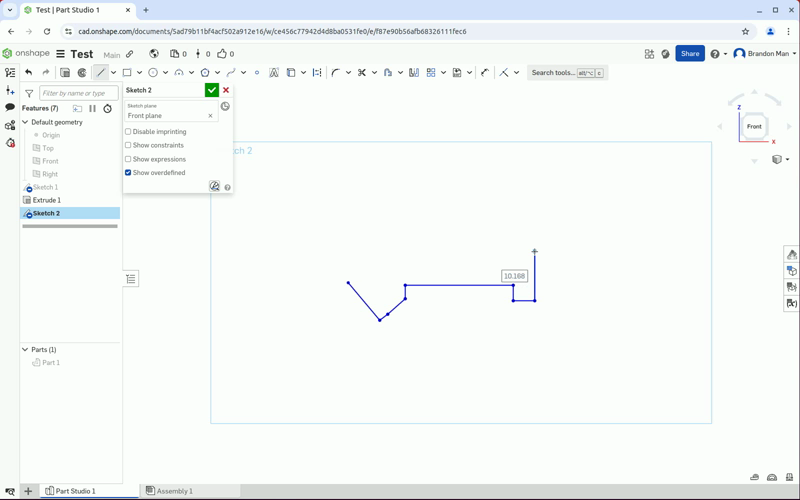
key_down(shift)
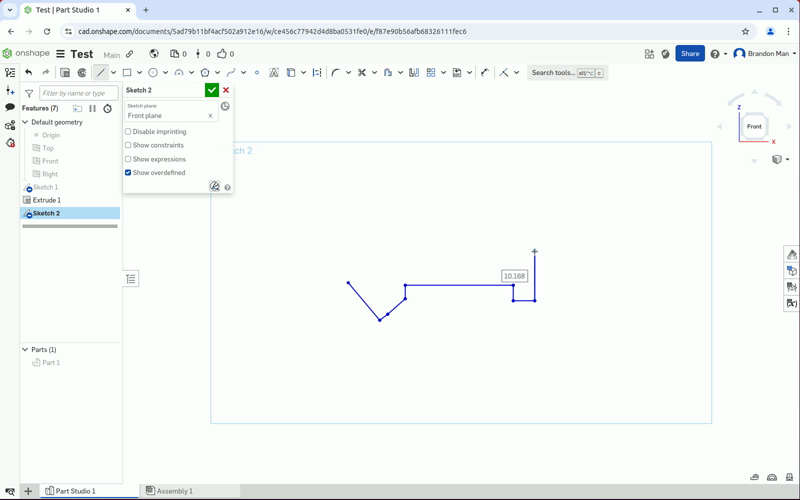
mouse_move(385, 251)
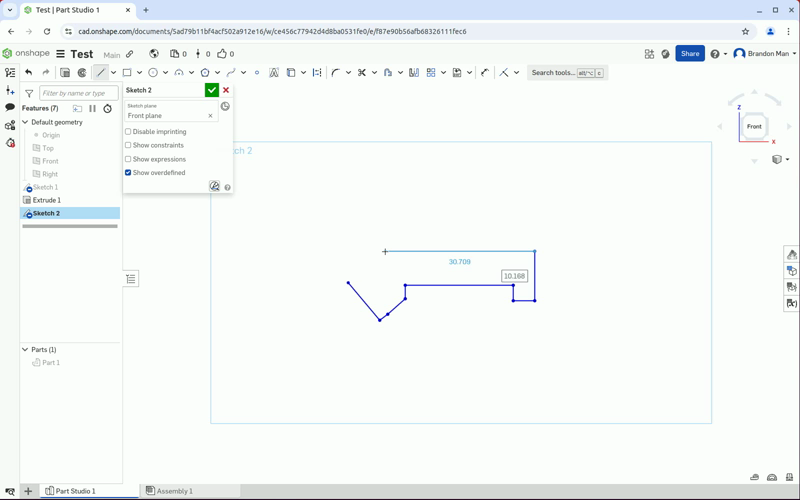
click(385, 251)
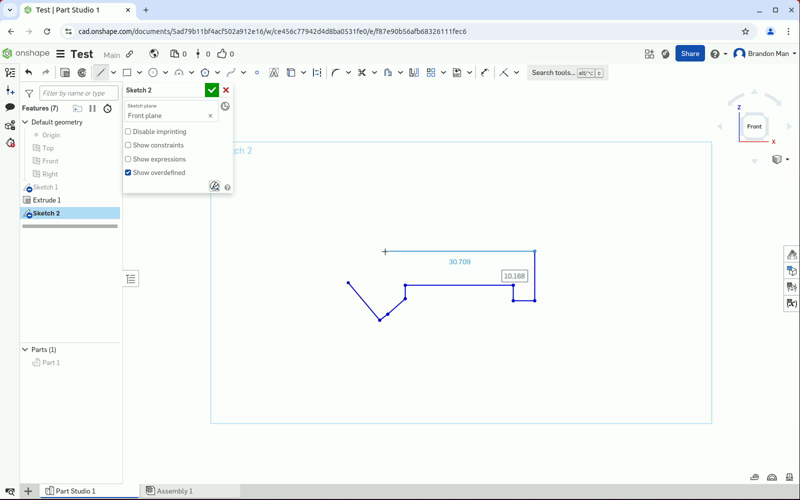
key_up(shift)
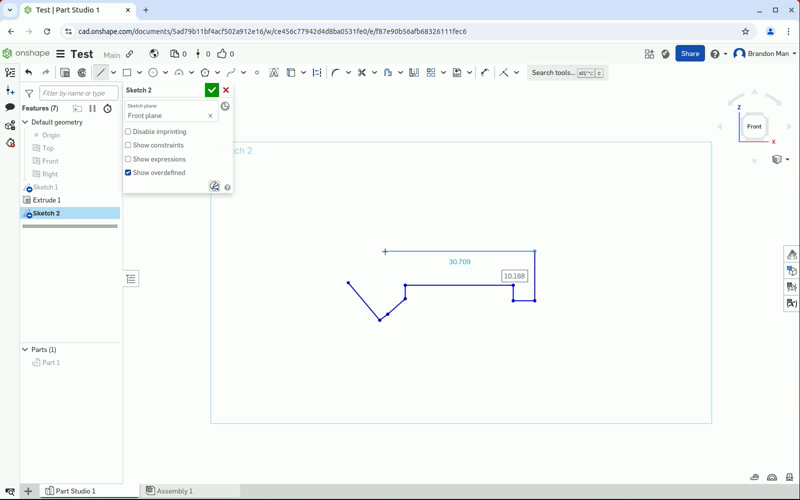
mouse_move(415, 251)
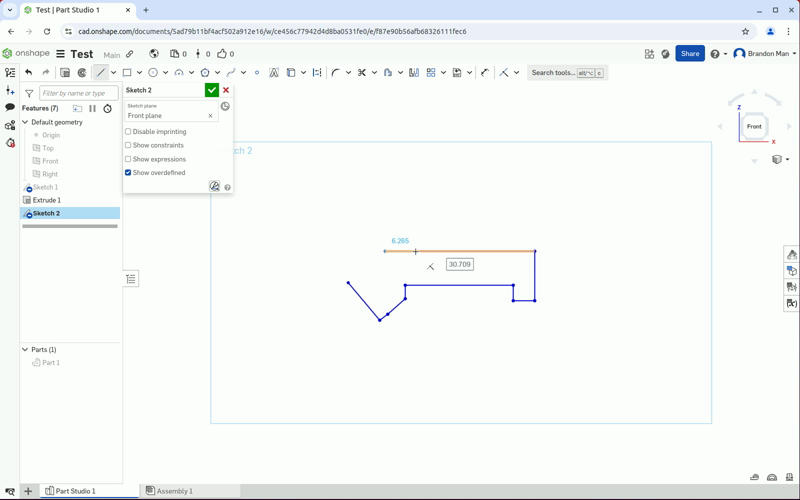
key_down(shift)
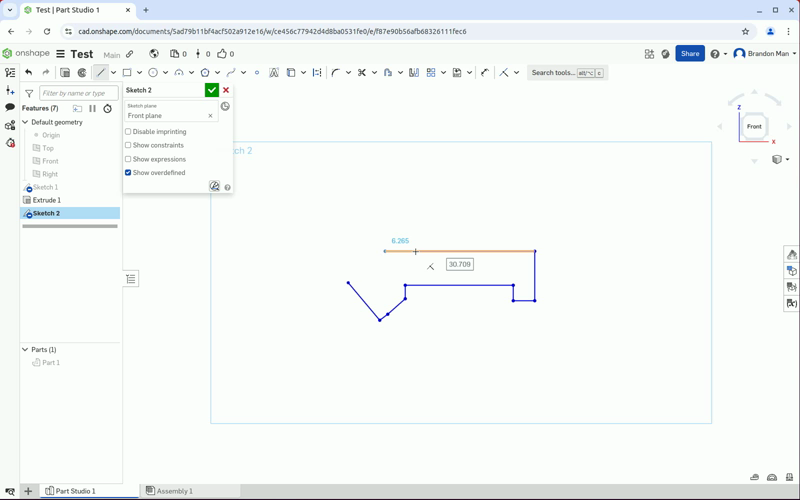
mouse_move(348, 282)
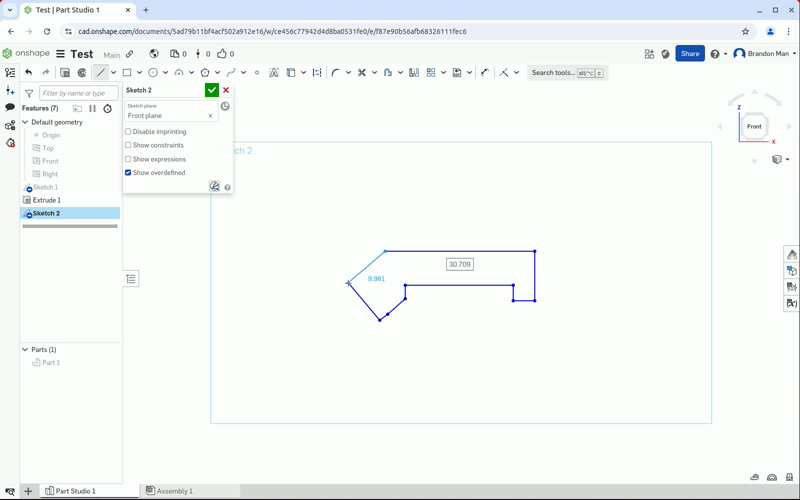
key_up(shift)
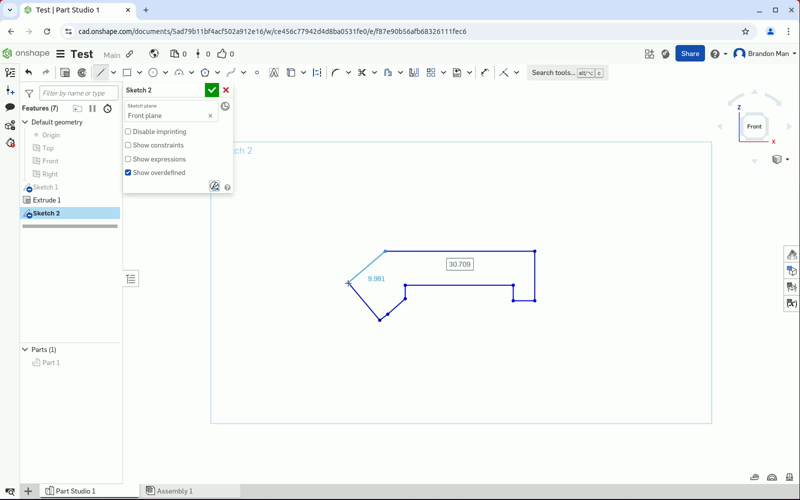
click(348, 282)
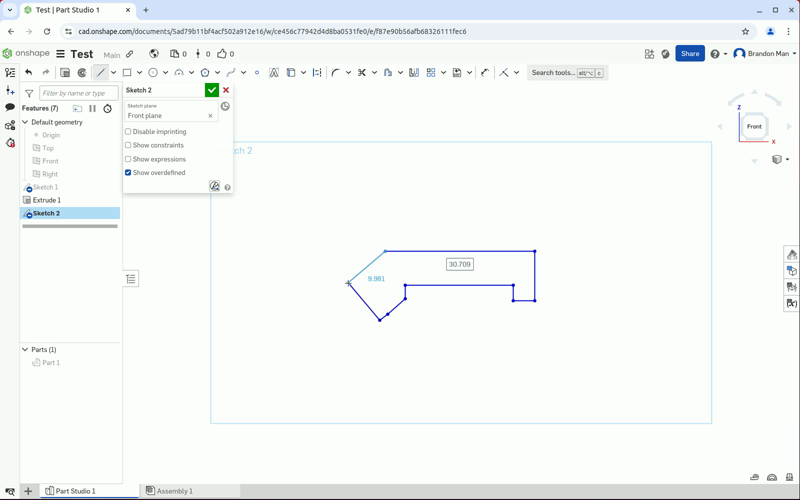
key(esc)
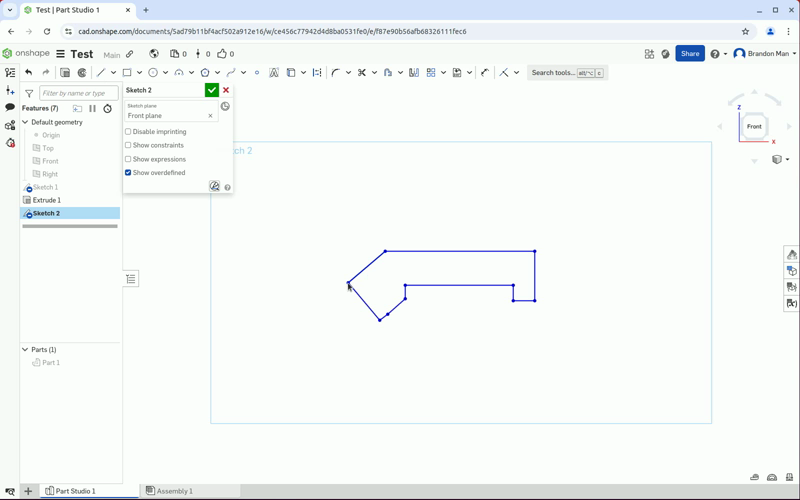
key(c)
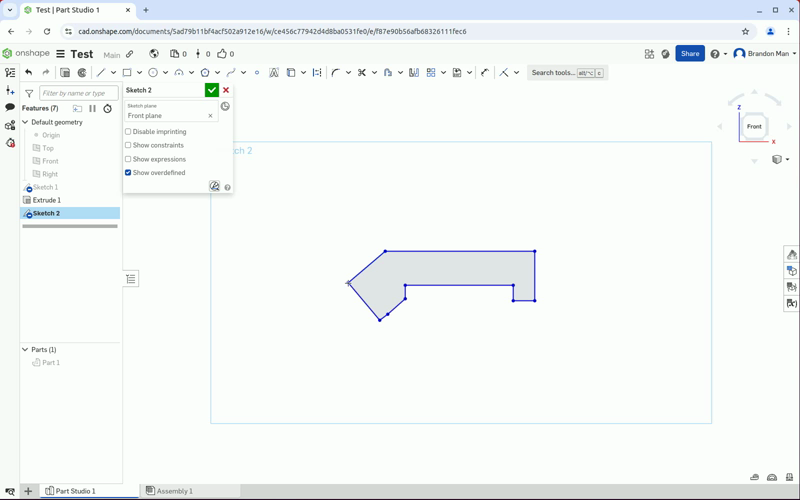
key_down(shift)
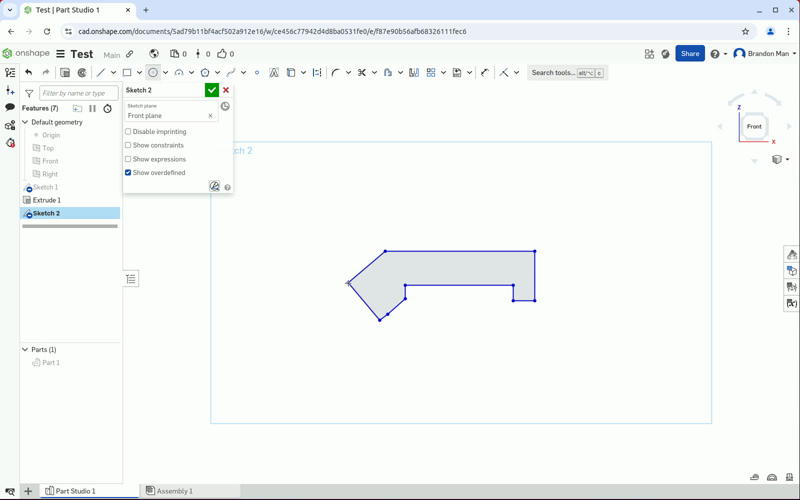
mouse_move(365, 285)
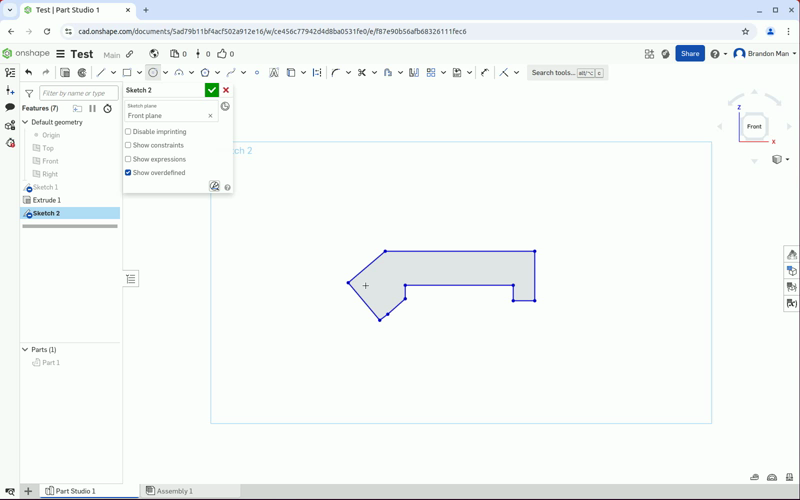
click(365, 285)
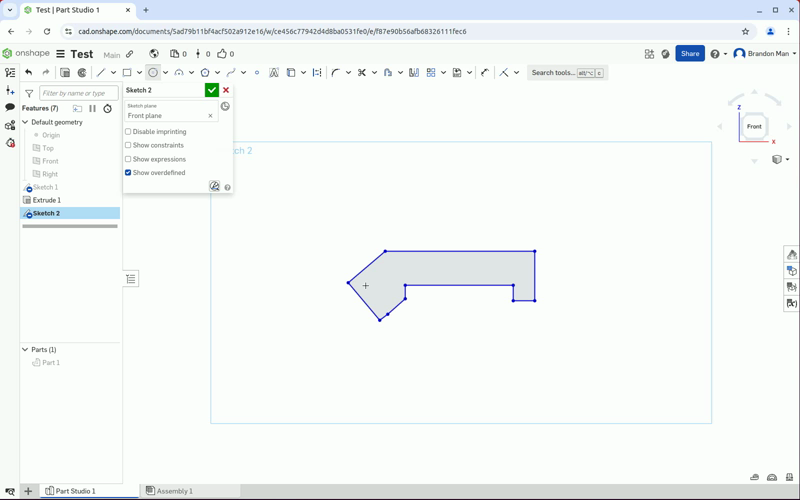
key_up(shift)
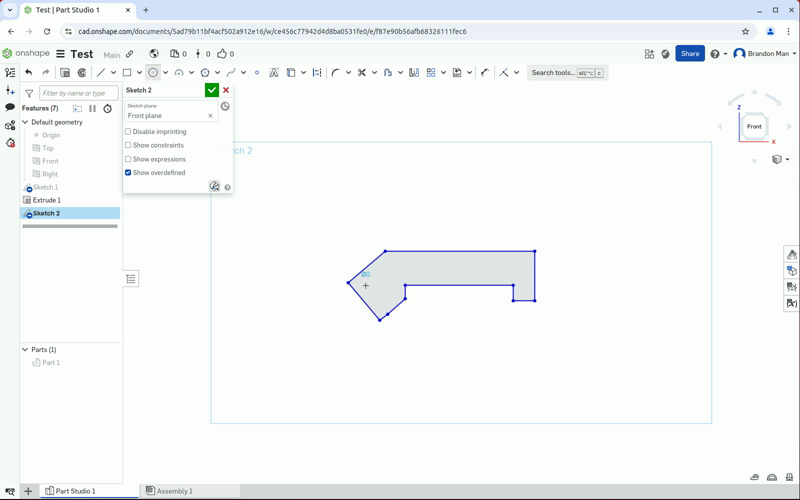
mouse_move(369, 285)
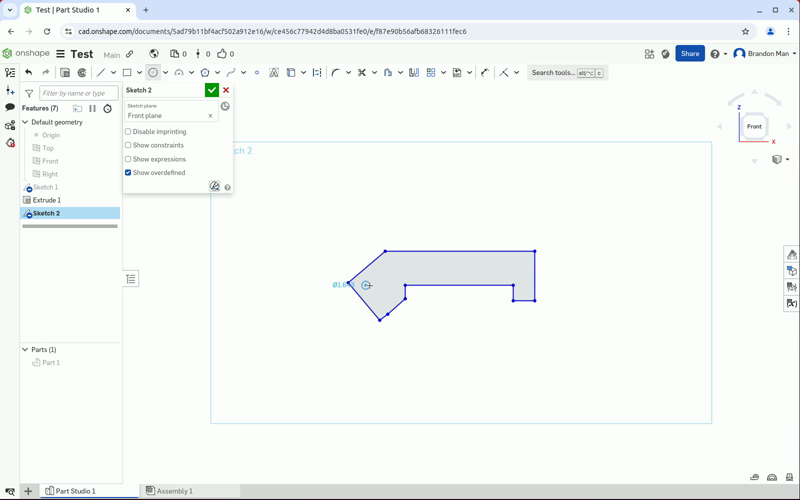
click(369, 285)
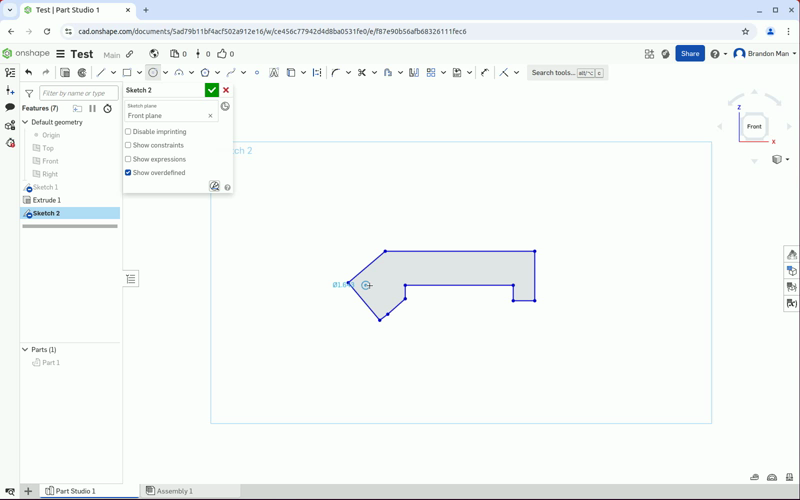
key(esc)
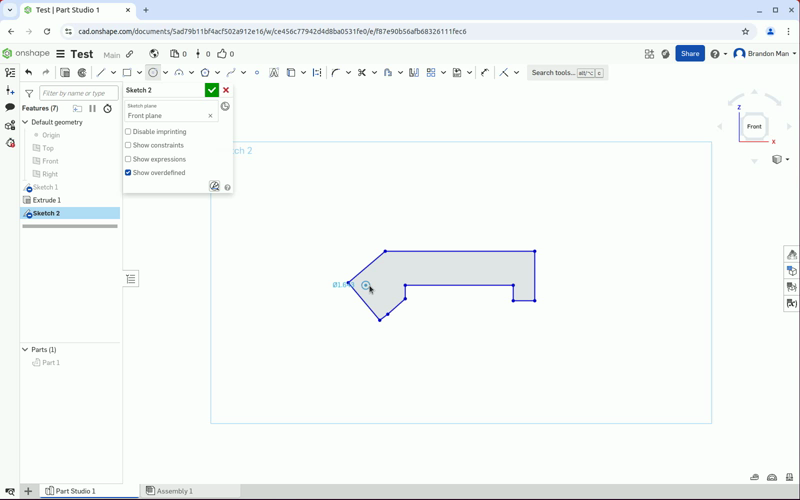
key(c)
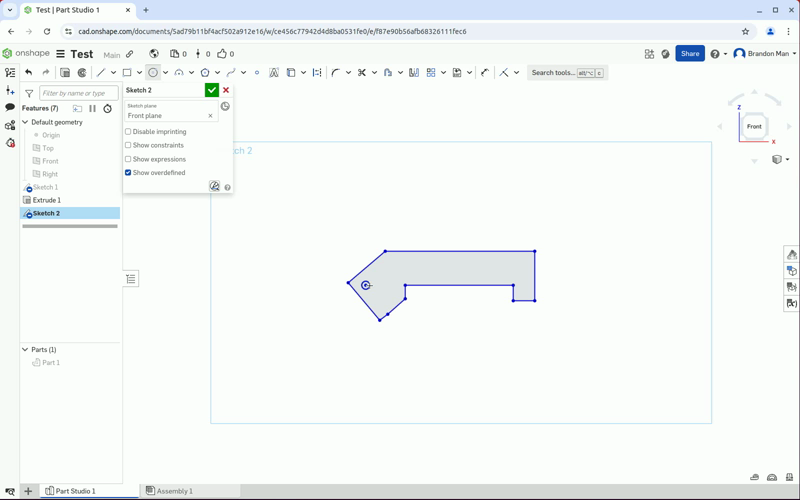
key_down(shift)
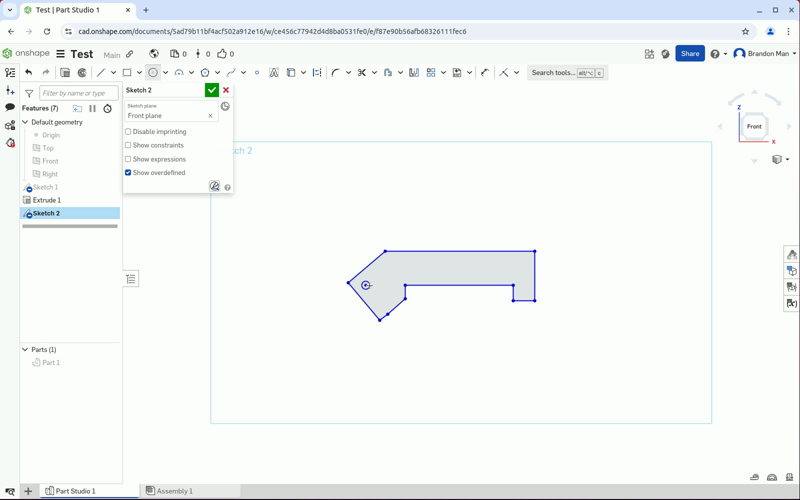
mouse_move(521, 265)
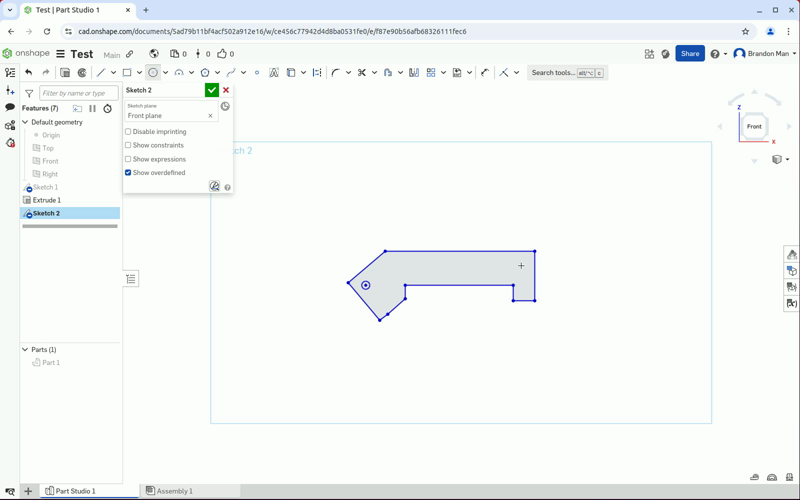
click(521, 265)
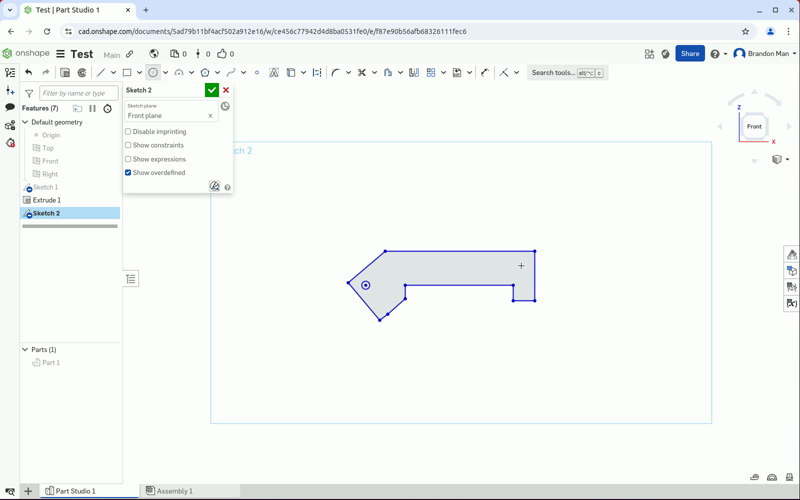
key_up(shift)
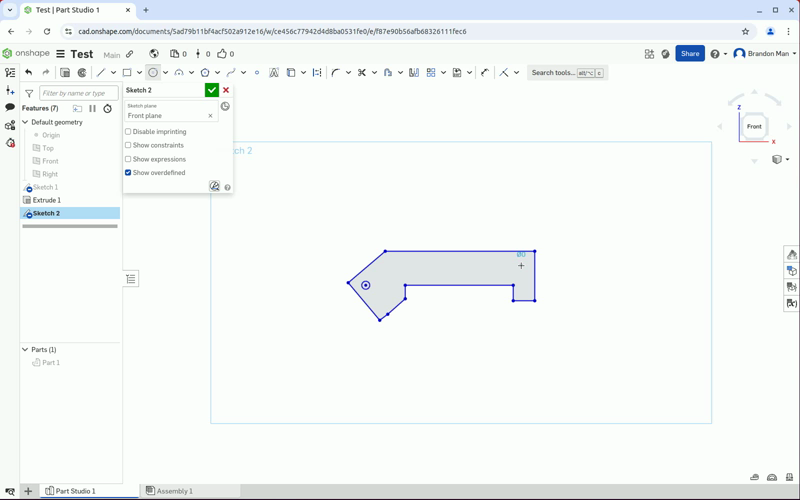
mouse_move(525, 265)
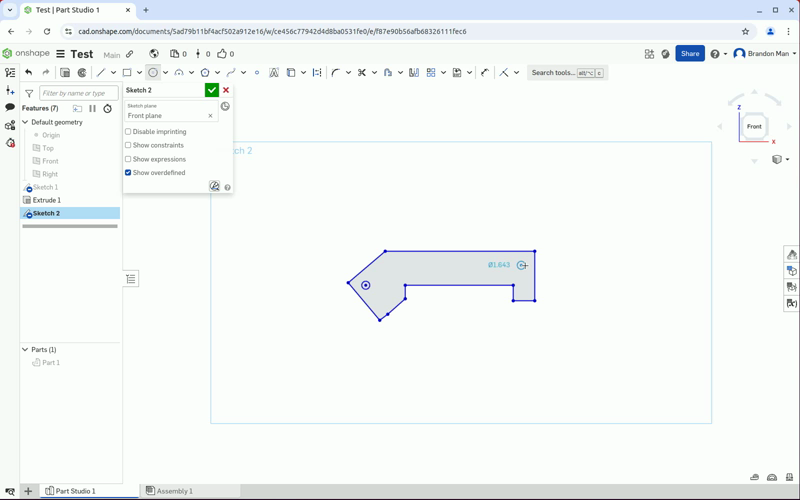
click(525, 265)
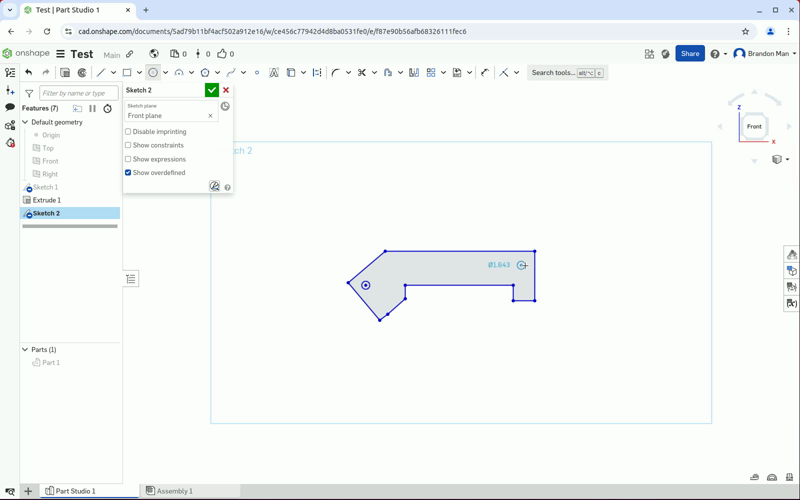
key(esc)
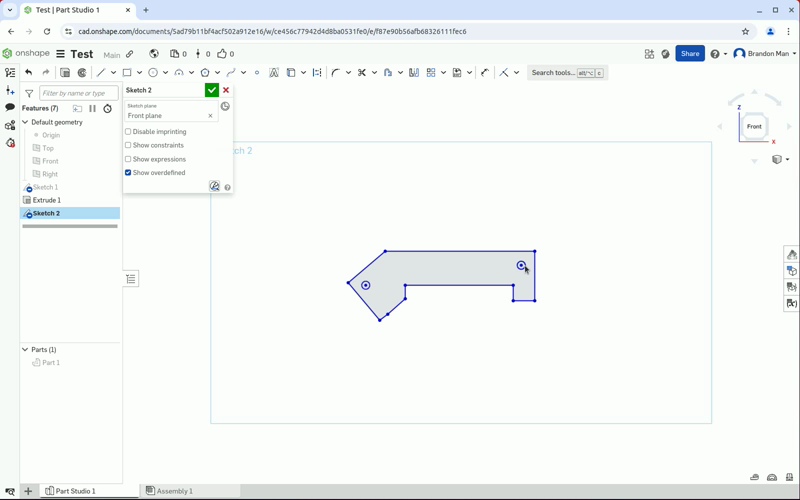
mouse_move(528, 285)
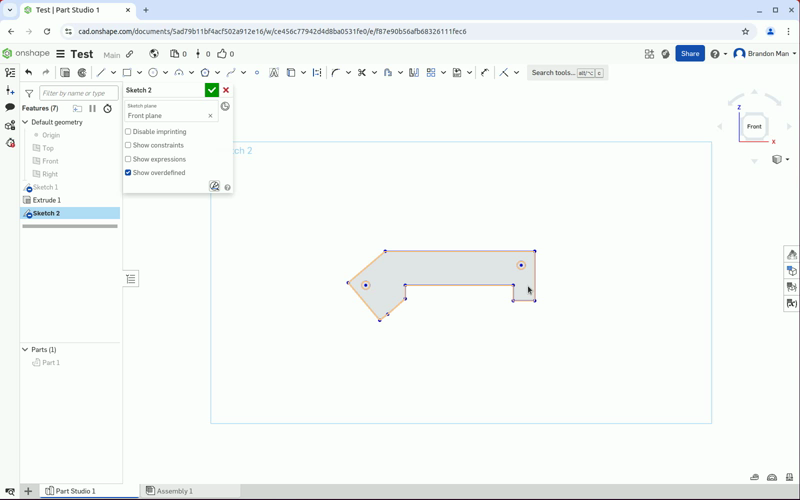
click(528, 285)
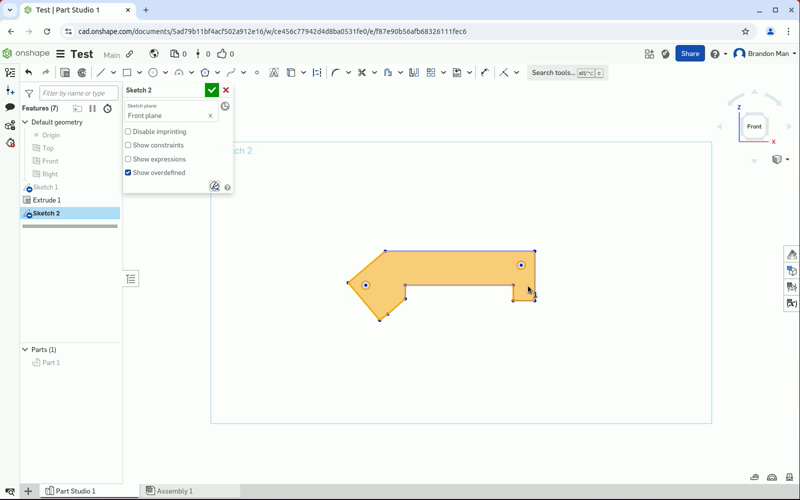
mouse_move(73, 352)
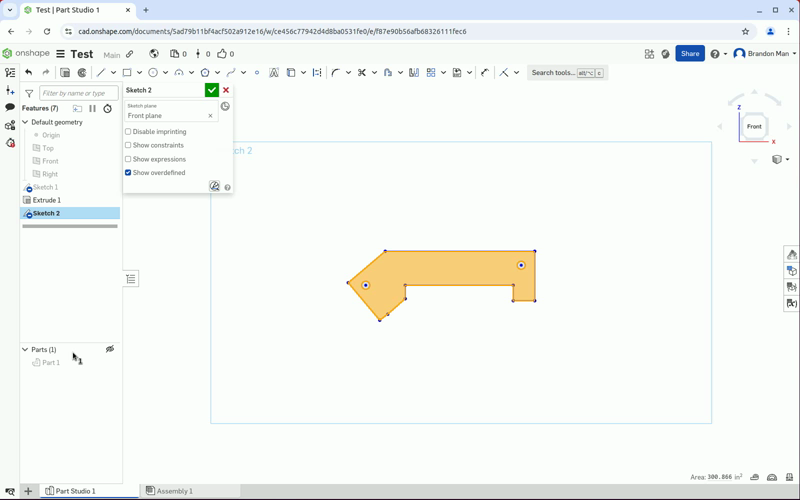
key(shift+y)
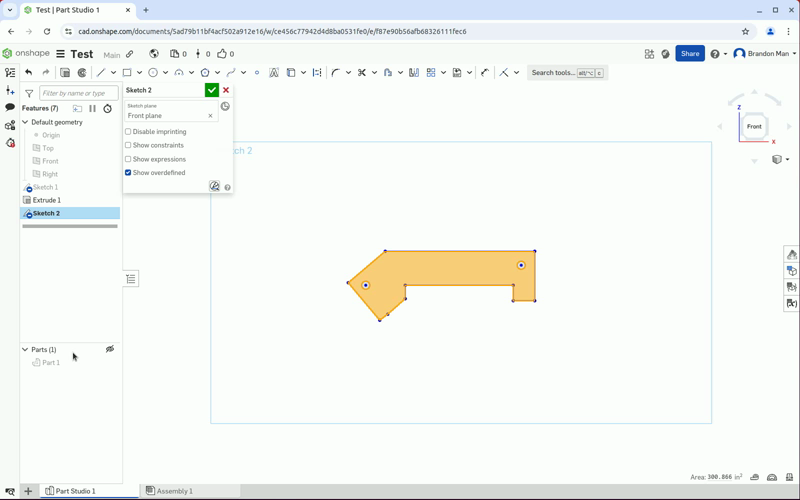
key(shift+e)
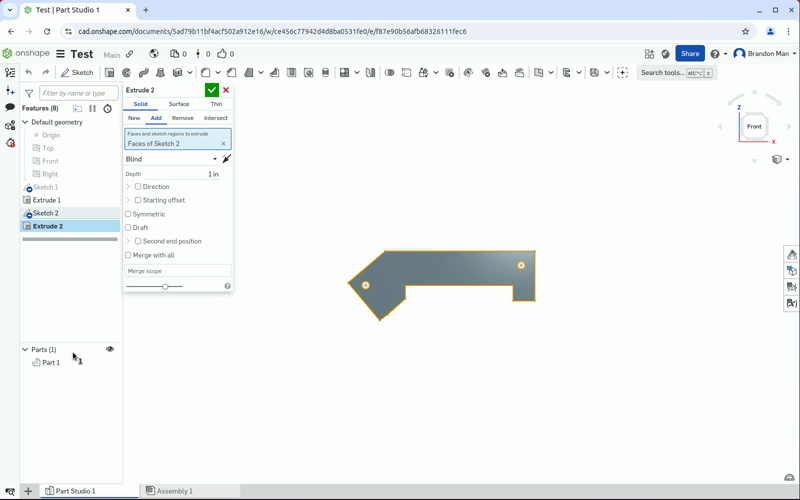
mouse_move(143, 106)
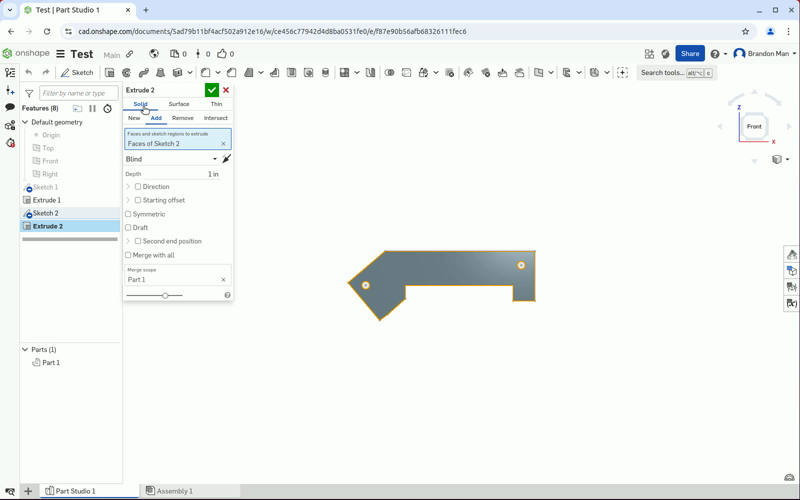
click(143, 106)
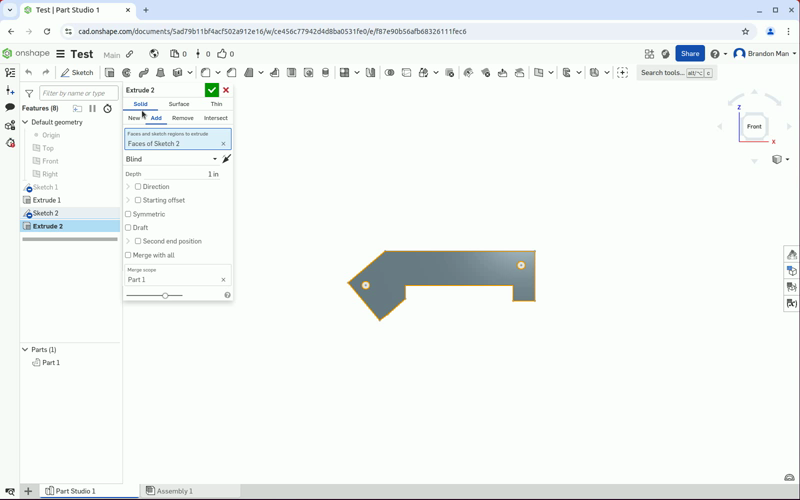
mouse_move(137, 120)
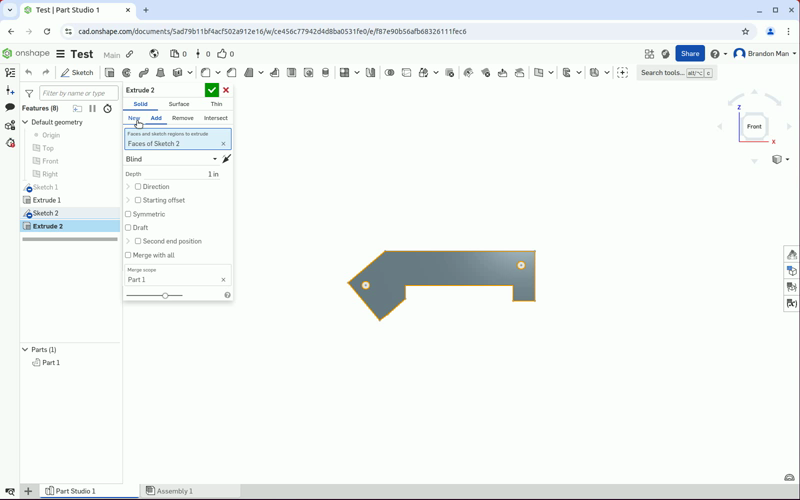
click(137, 120)
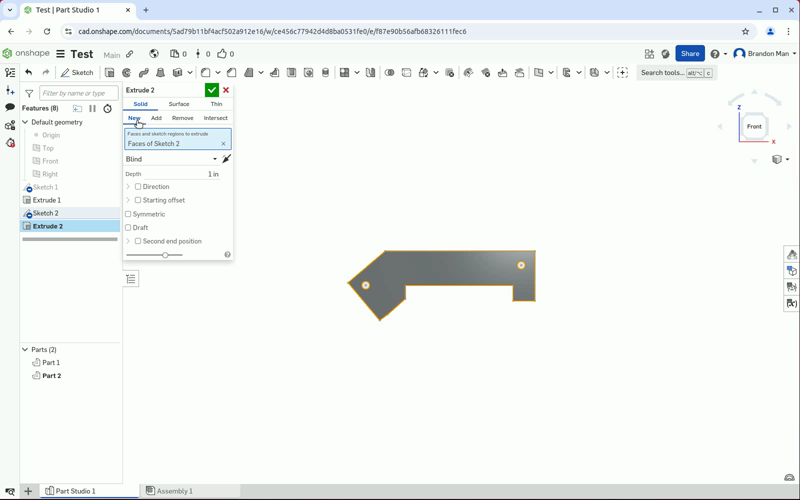
key(tab, 4)
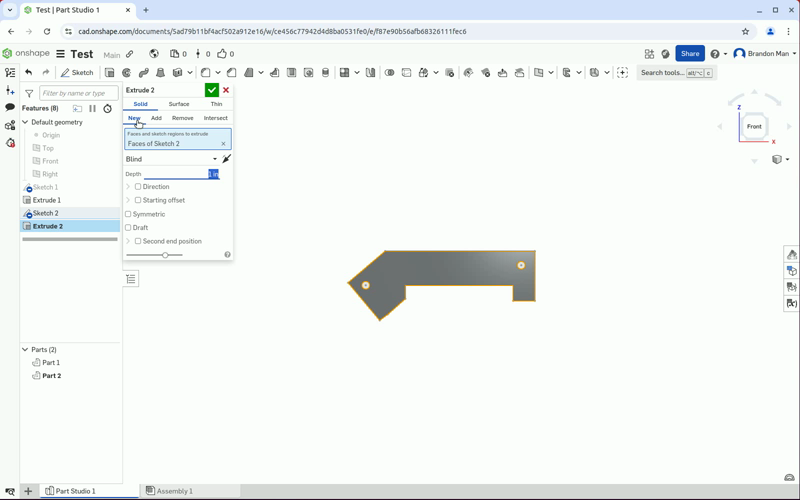
text(0.722)
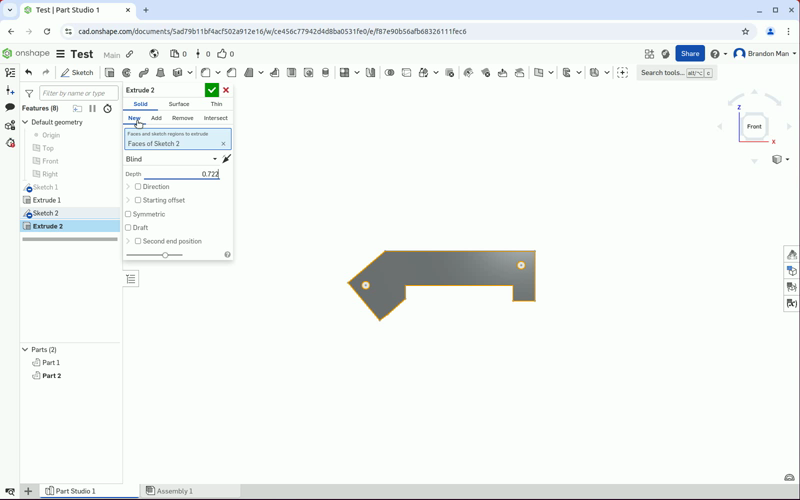
key(enter)
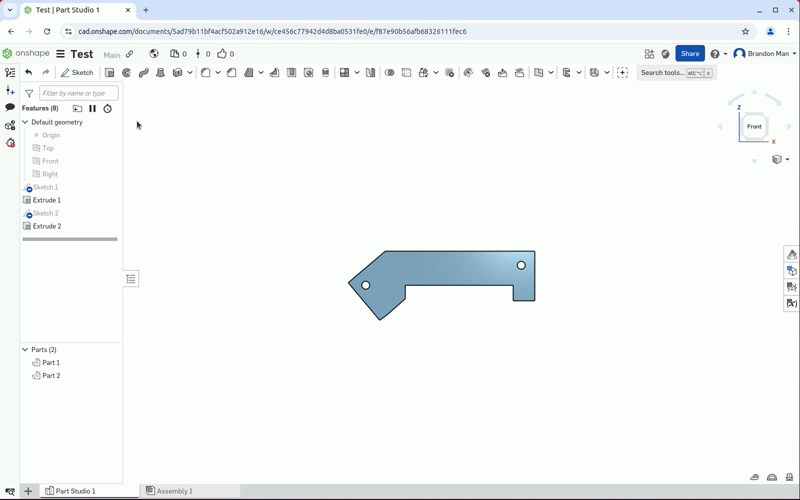
key(shift+h)
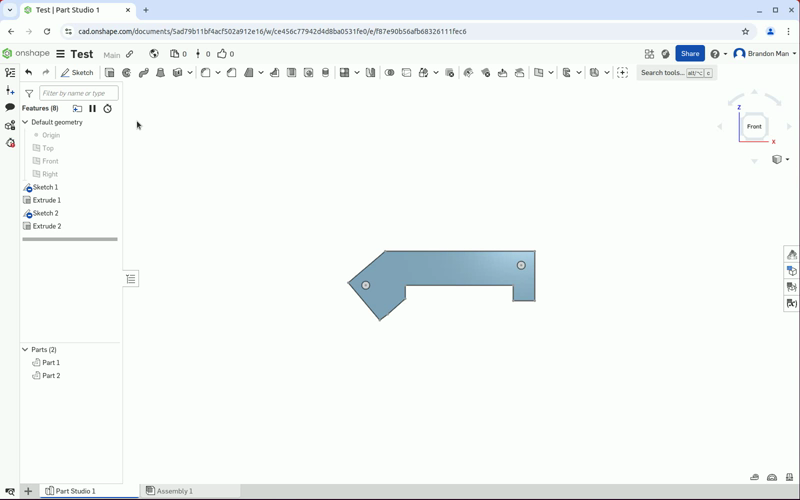
key(shift+h)
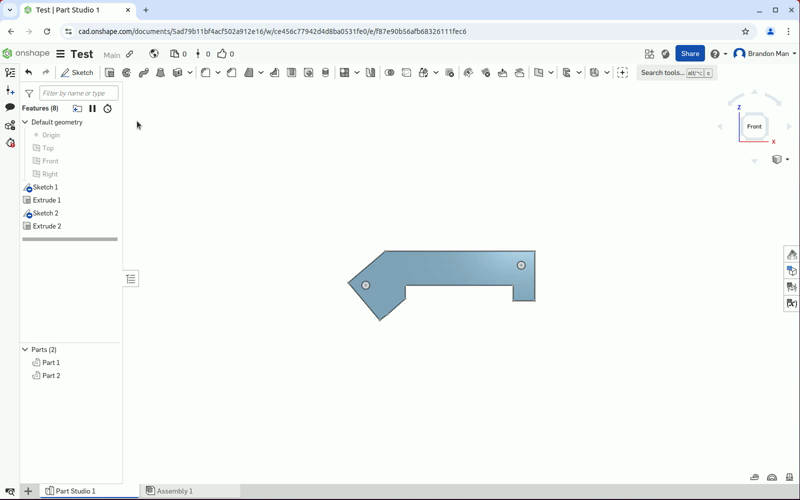
key(shift+7)
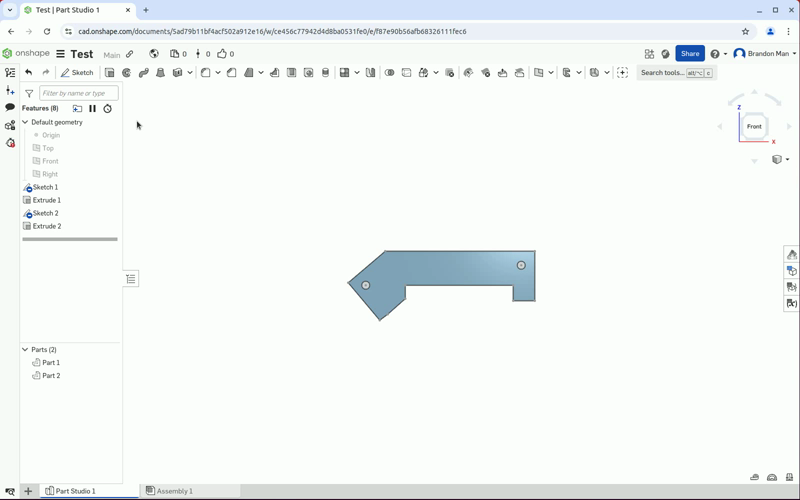
key(left, 2)
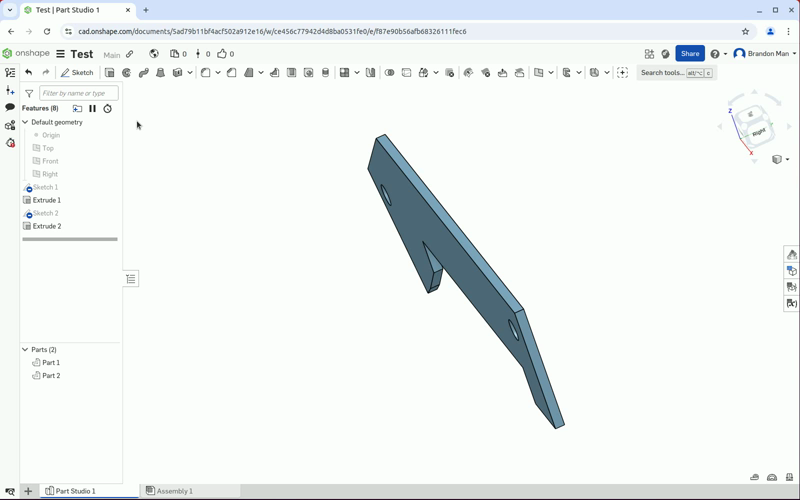
key(down, 2)
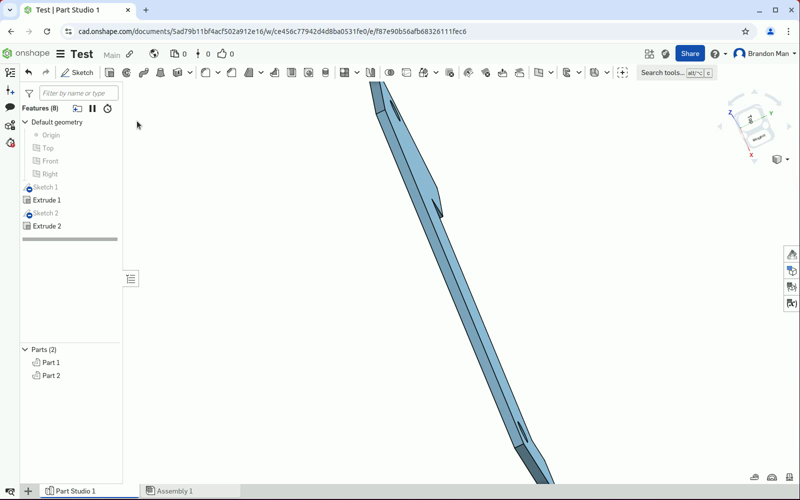
key(up, 2)
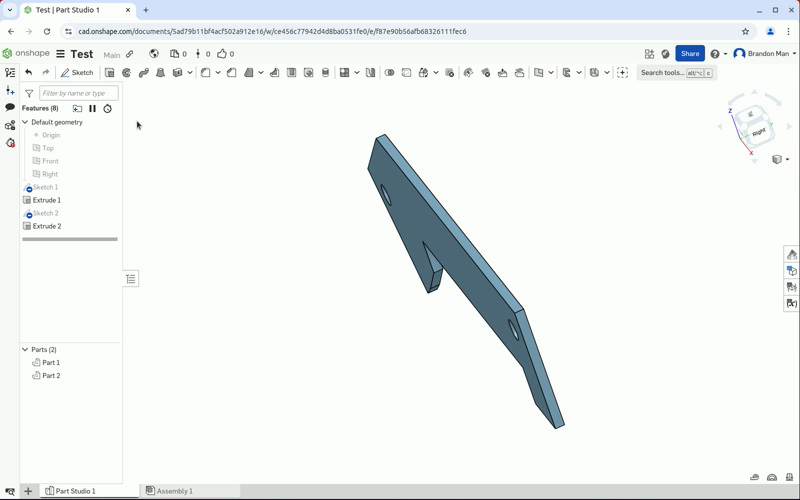
key(right, 2)
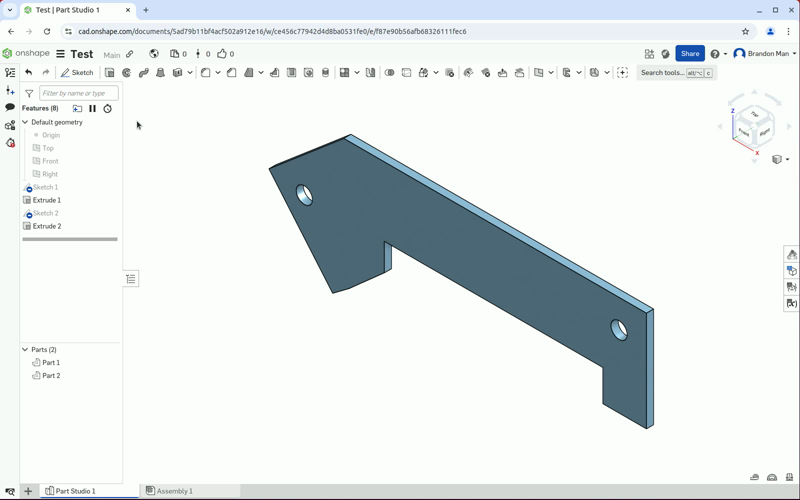
mouse_move(73, 189)
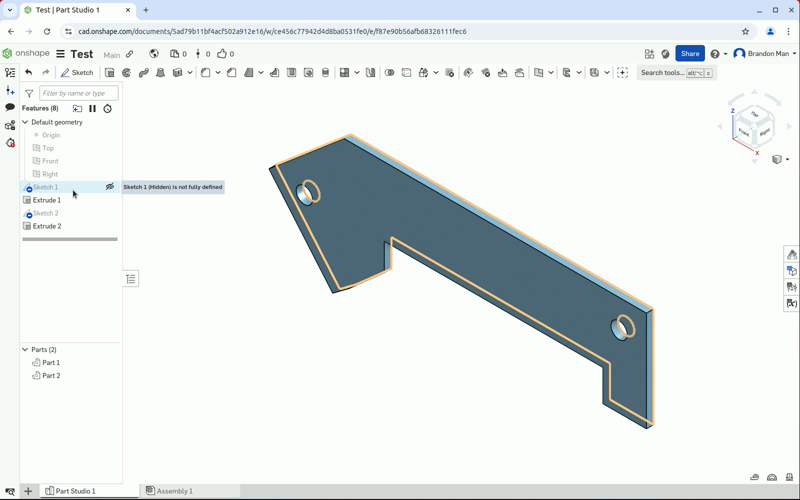
click(73, 189)